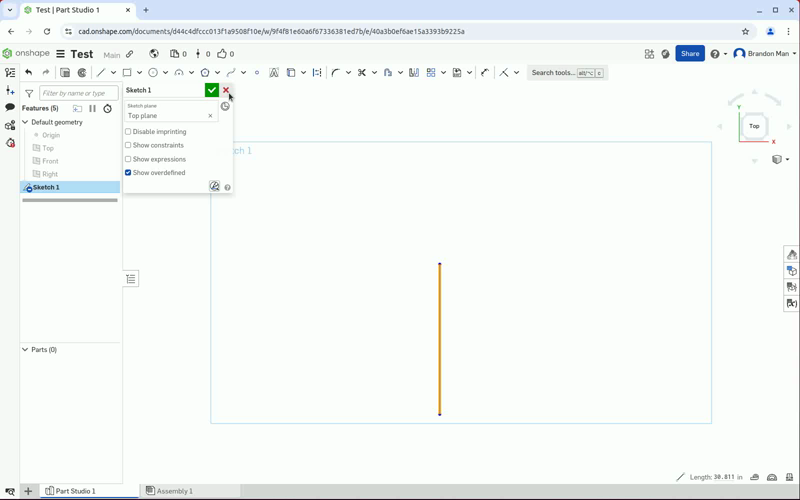
key(shift+h)
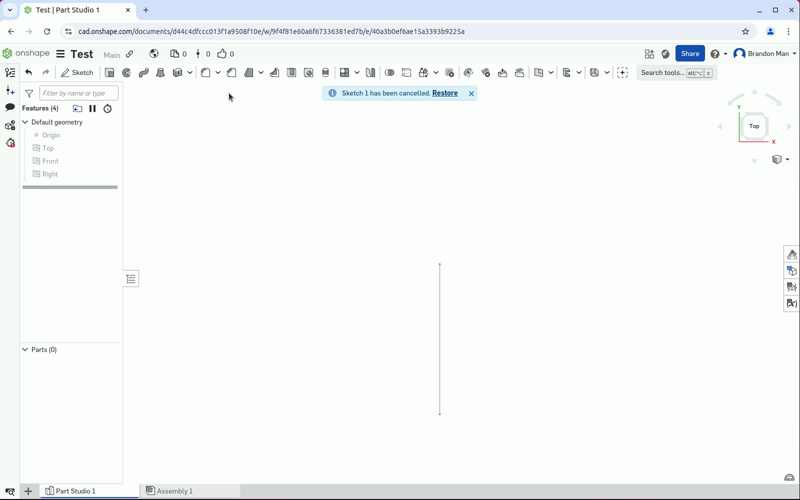
mouse_move(73, 352)
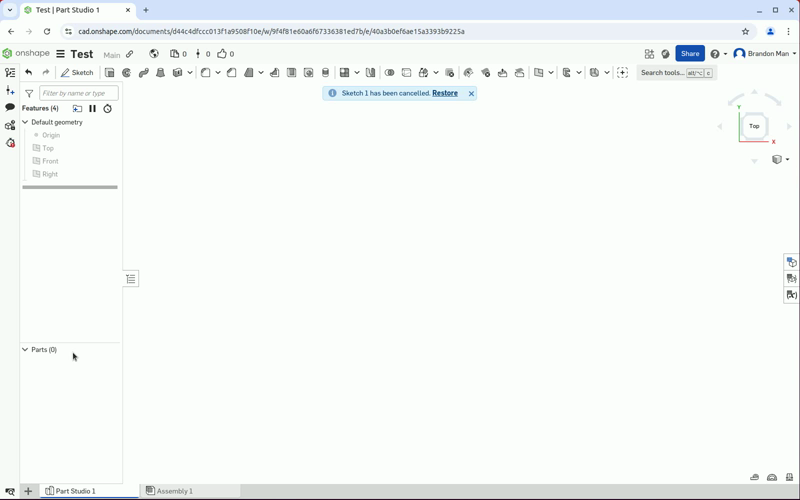
key(y)
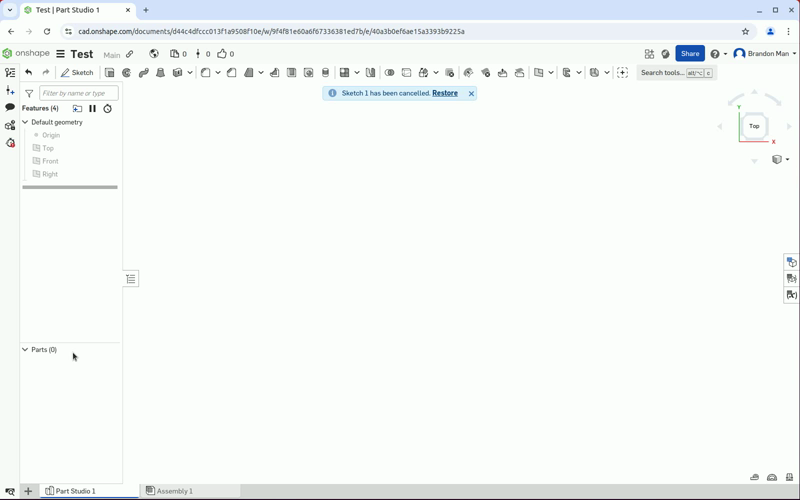
key(shift+p)
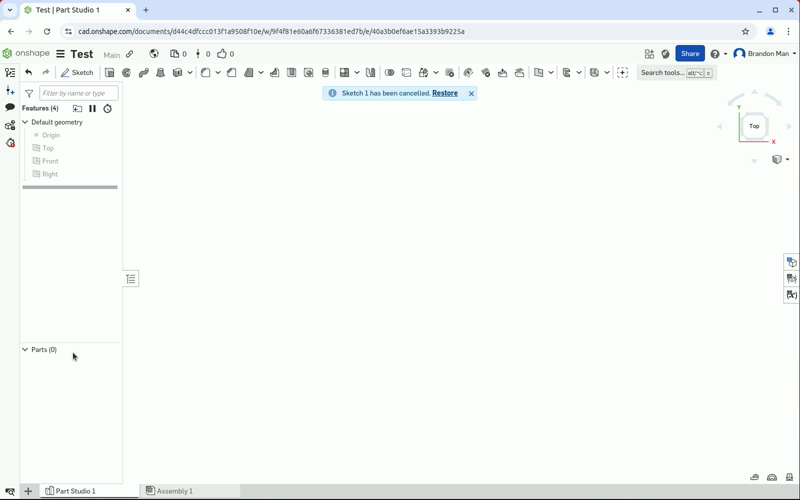
key(space)
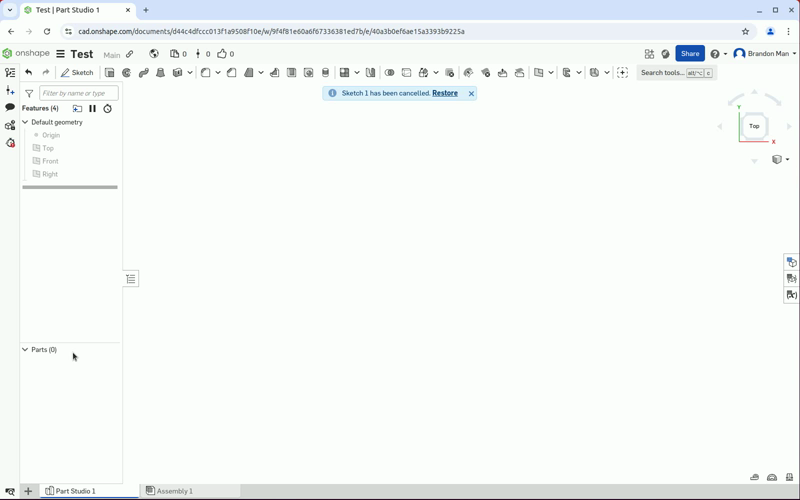
key_down(shift)
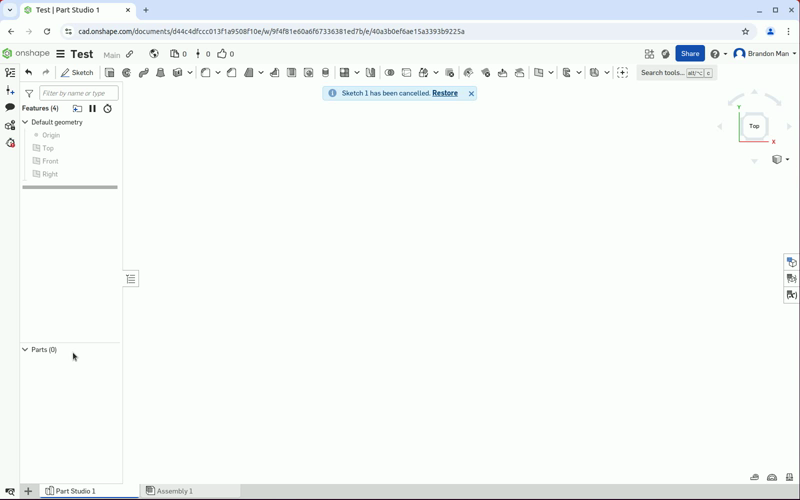
key(up)
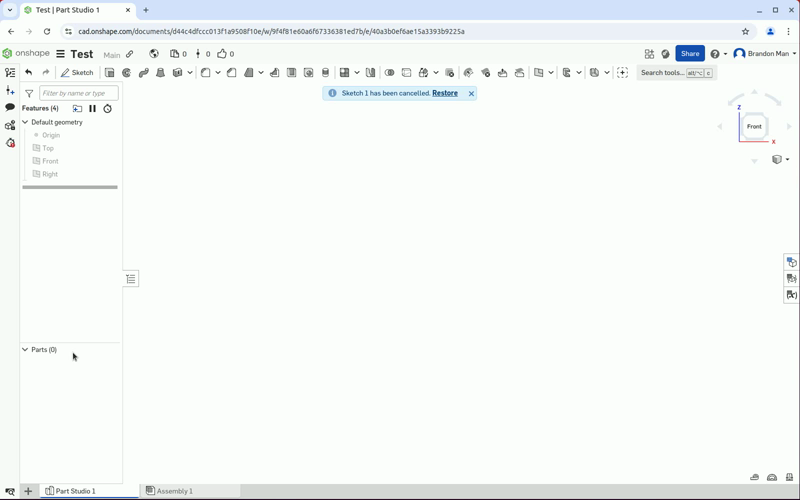
key_up(shift)
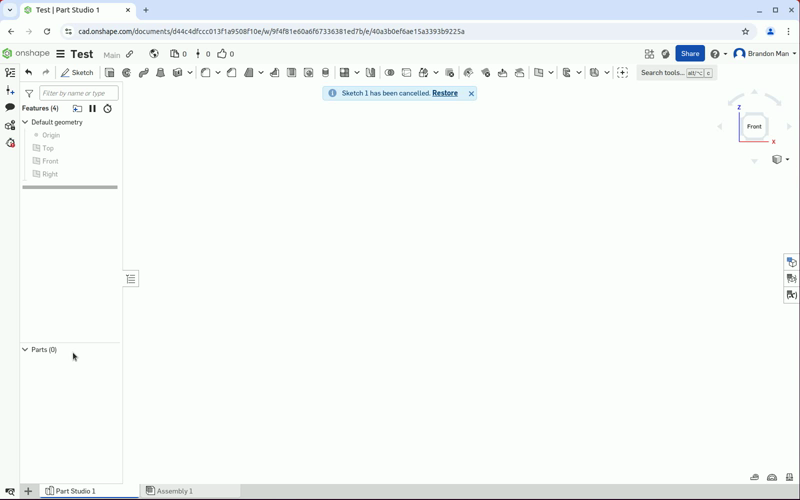
mouse_move(73, 352)
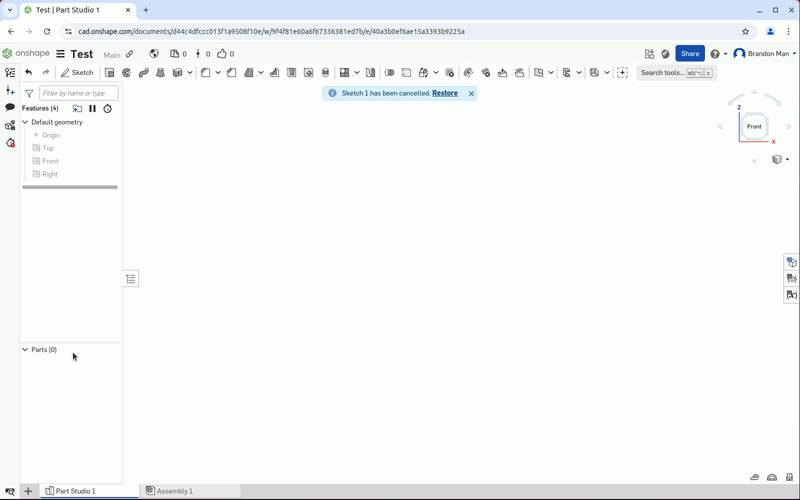
key(shift+y)
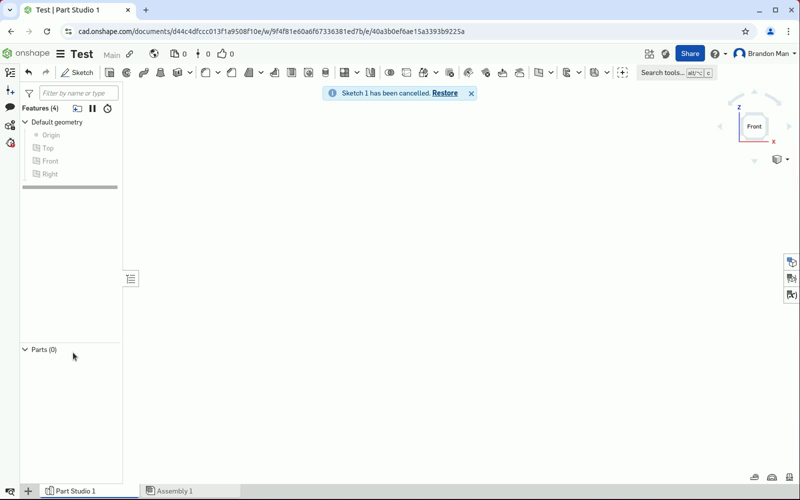
key(shift+s)
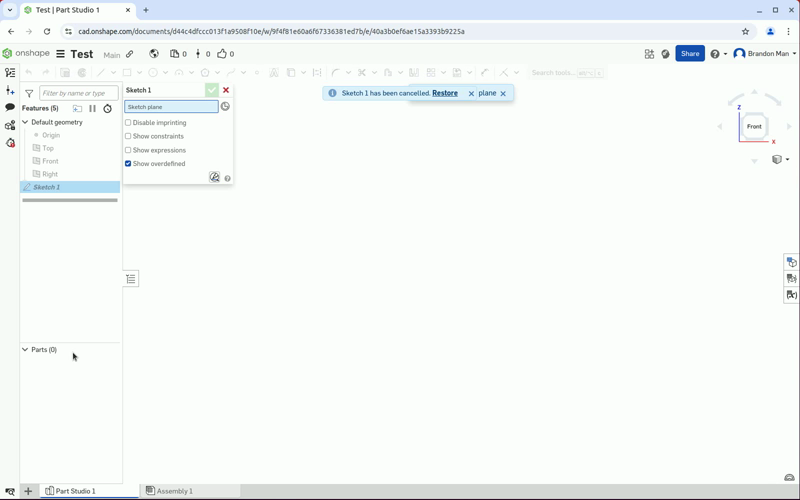
mouse_move(73, 163)
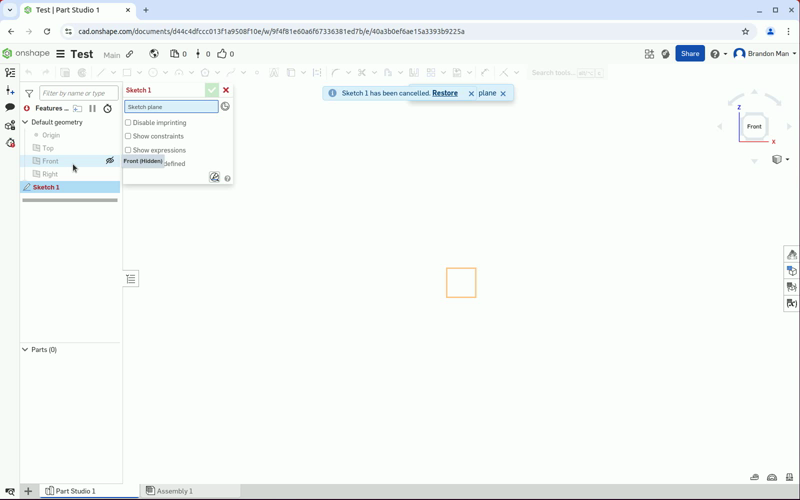
click(73, 163)
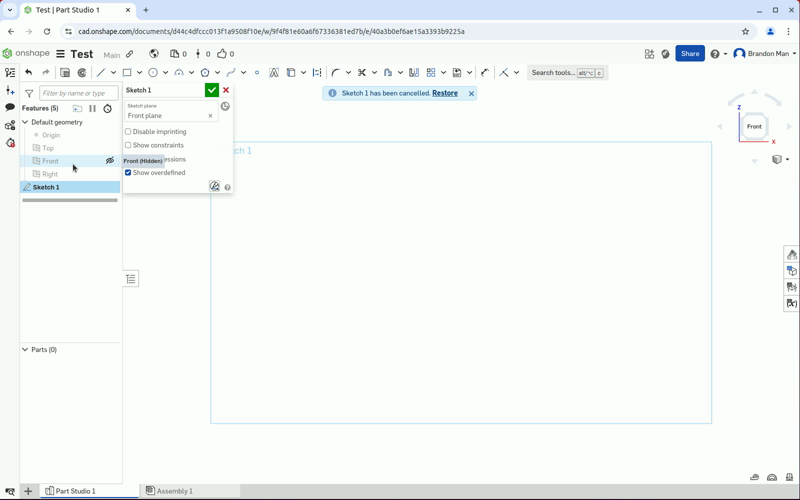
mouse_move(73, 352)
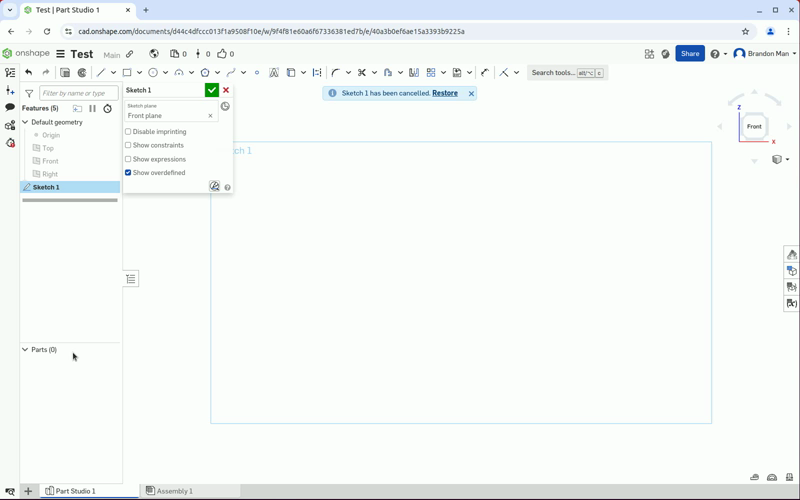
key(y)
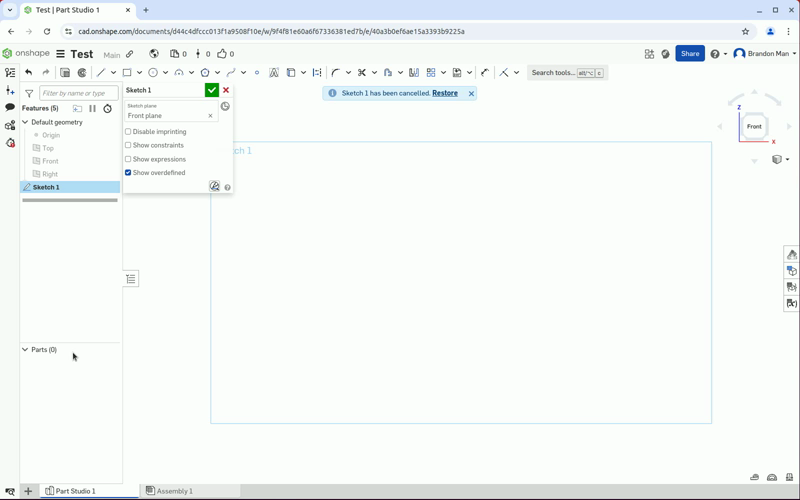
key(a)
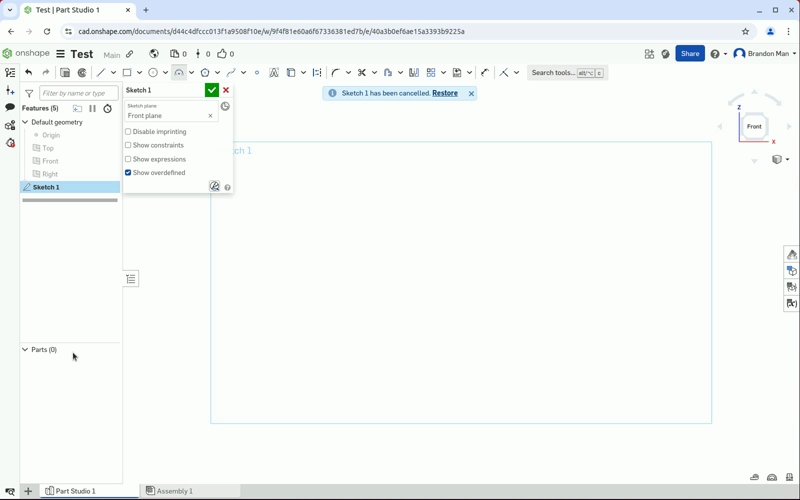
key_down(shift)
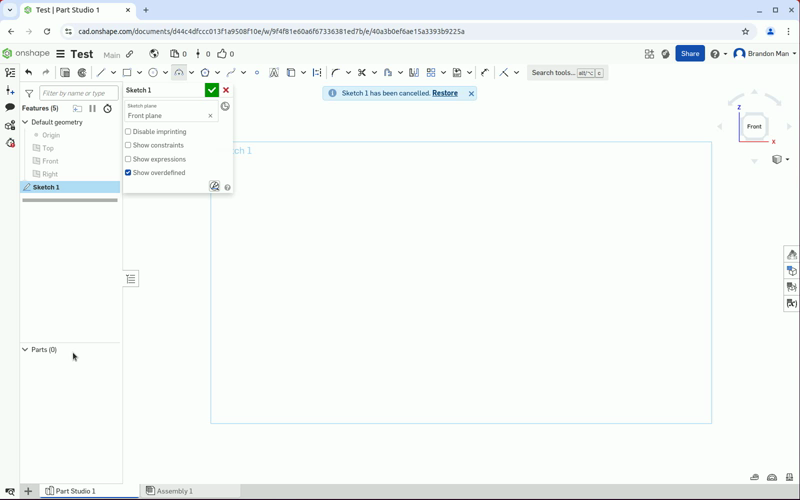
mouse_move(370, 305)
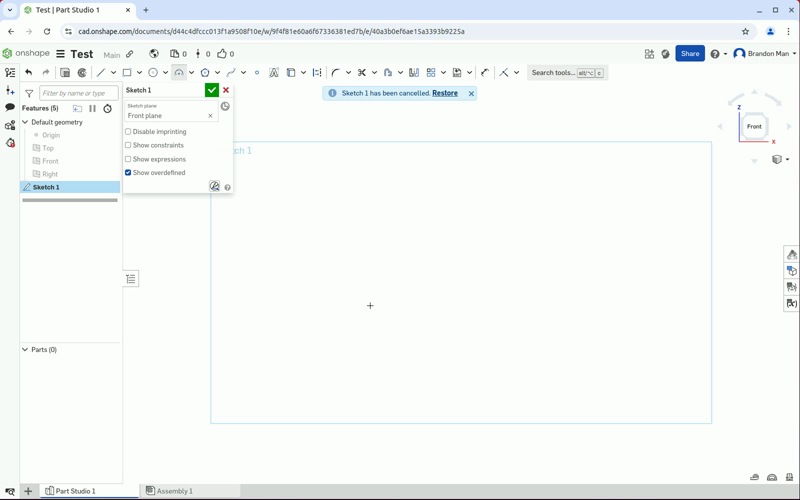
click(370, 305)
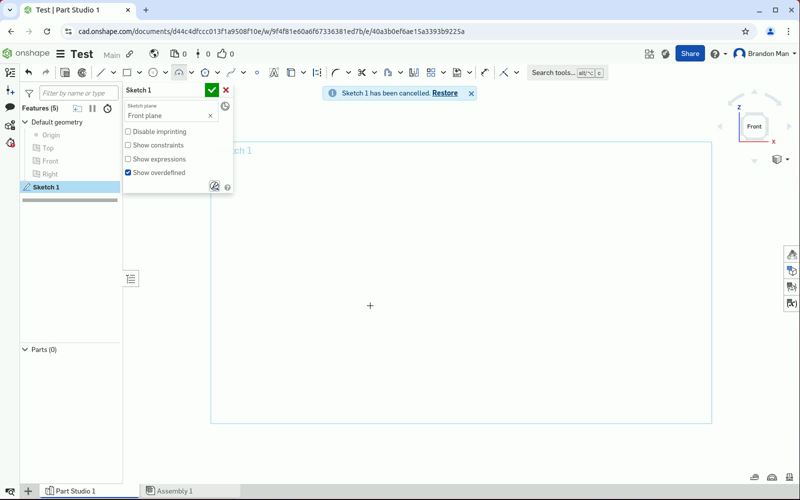
key_up(shift)
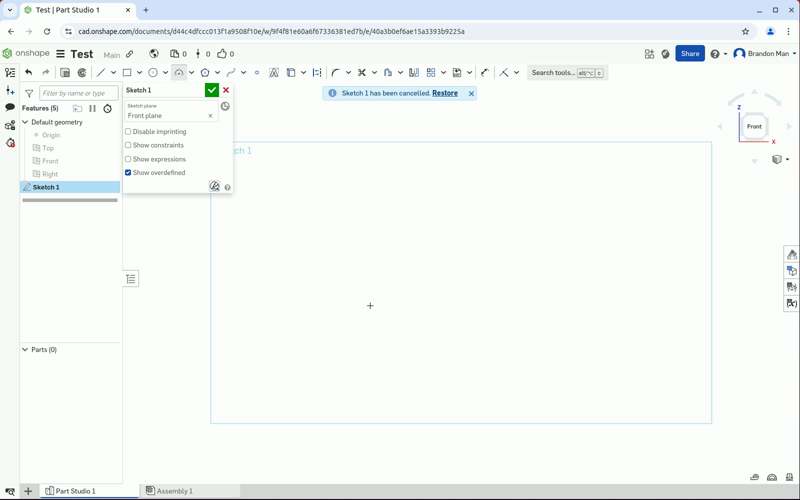
key_down(shift)
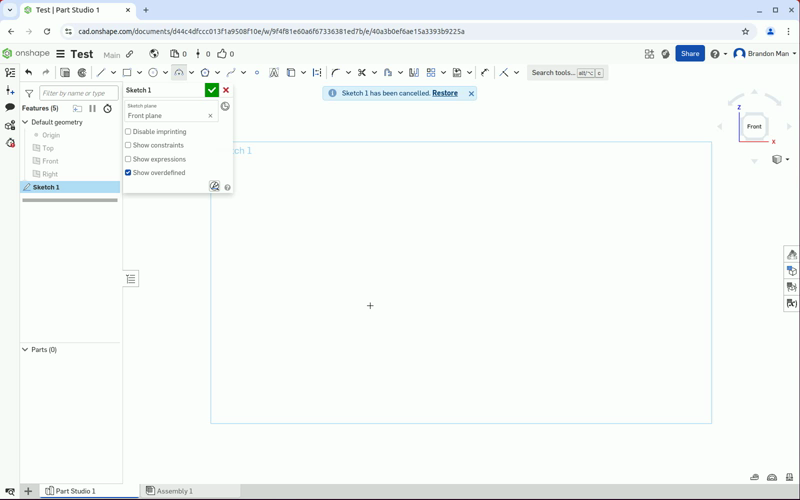
mouse_move(438, 373)
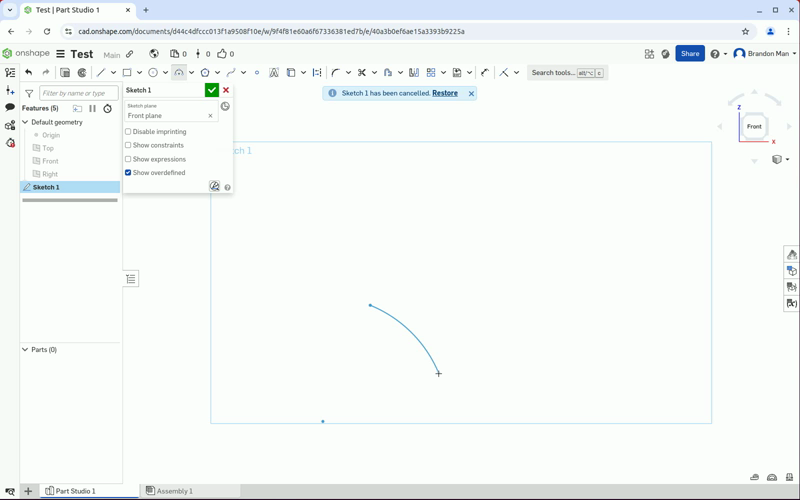
click(438, 373)
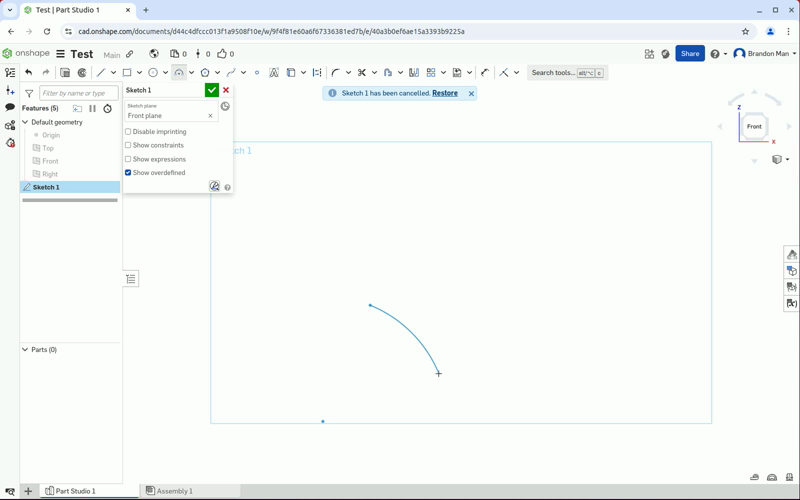
mouse_move(419, 324)
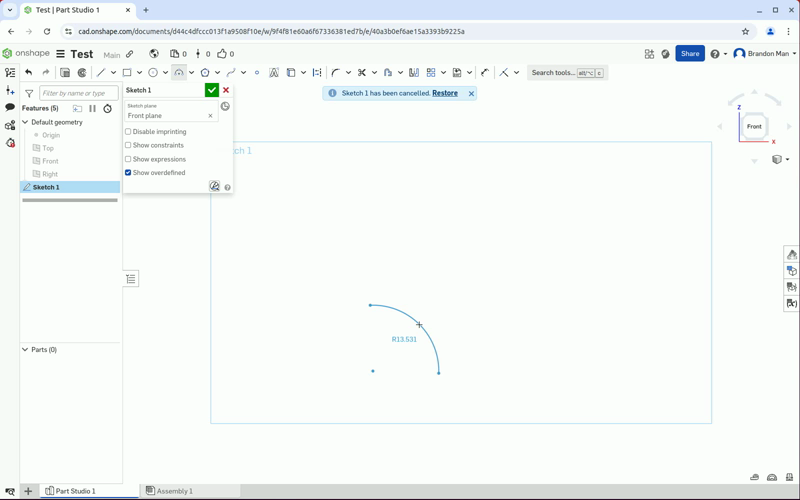
click(419, 324)
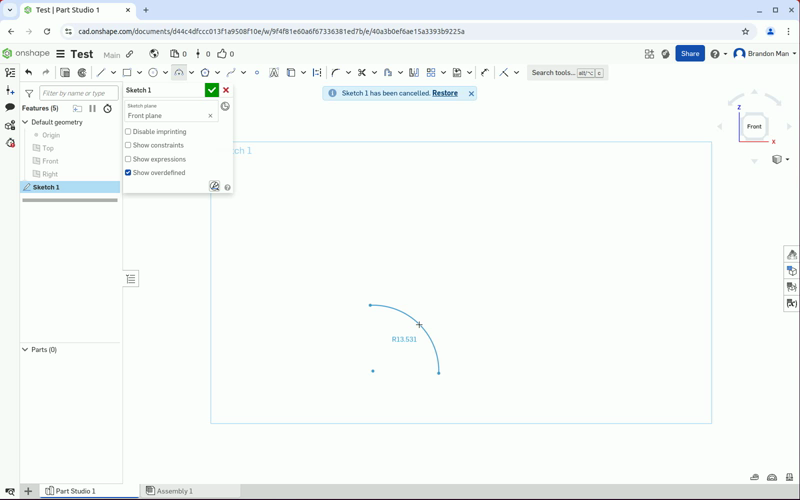
key_up(shift)
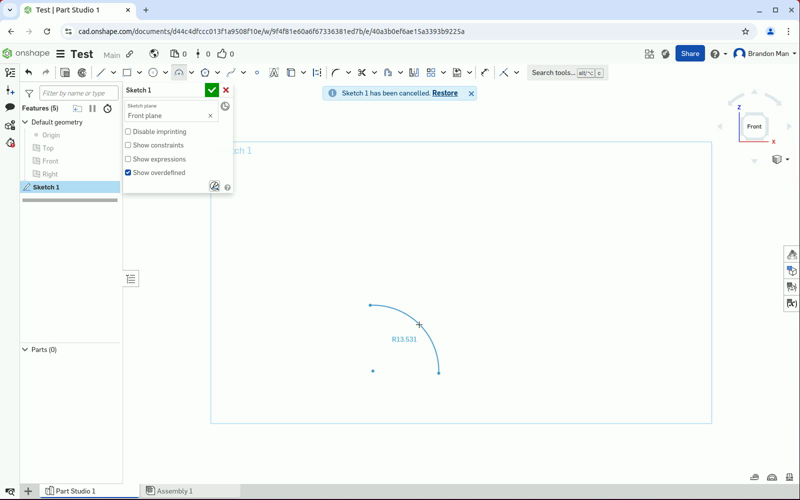
mouse_move(438, 373)
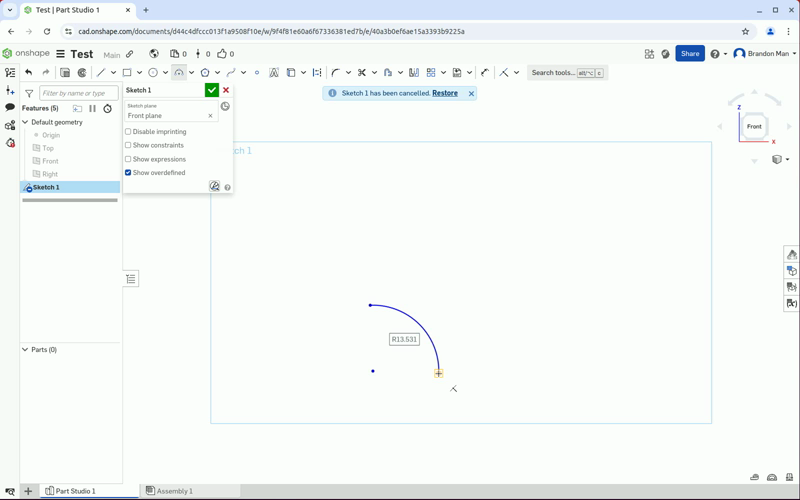
click(438, 373)
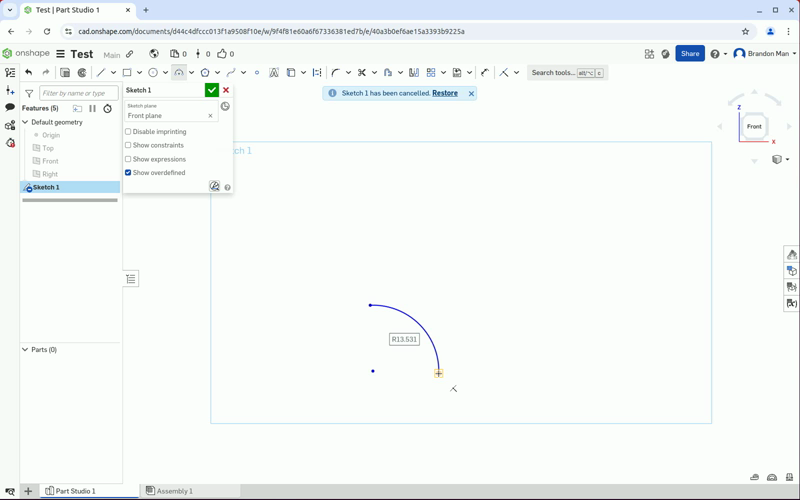
key_down(shift)
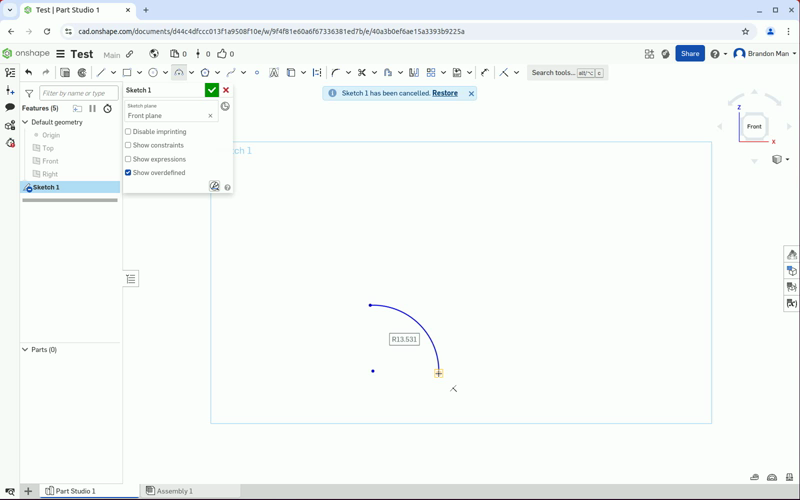
mouse_move(483, 373)
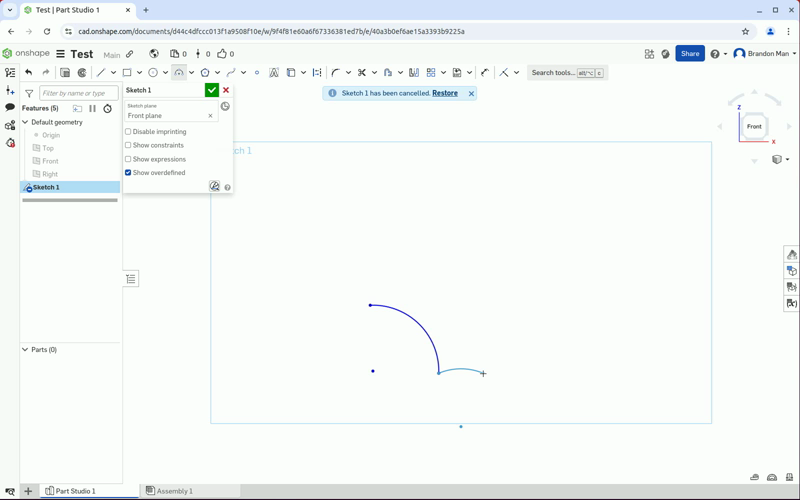
click(483, 373)
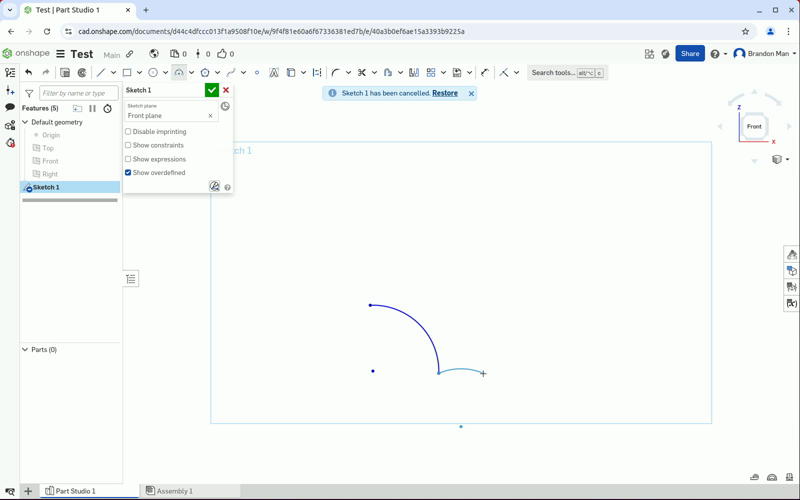
mouse_move(460, 392)
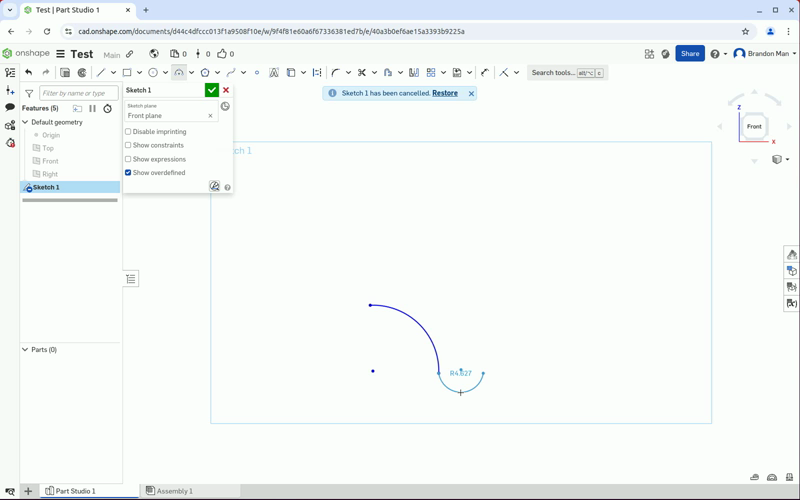
click(460, 392)
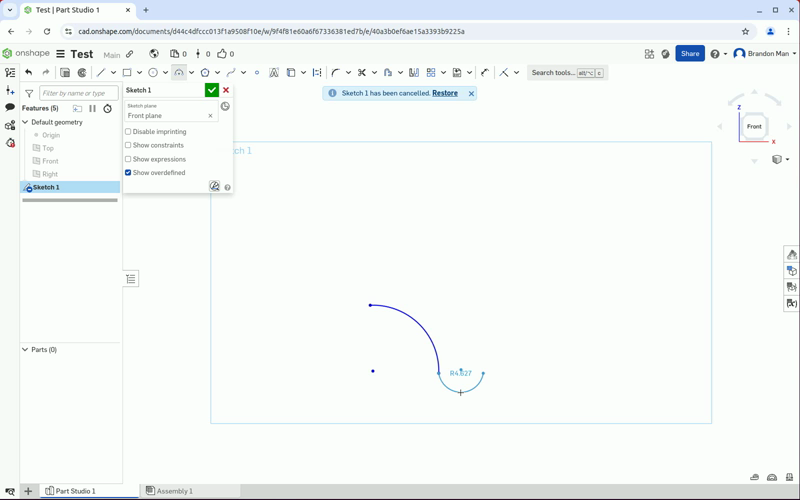
key_up(shift)
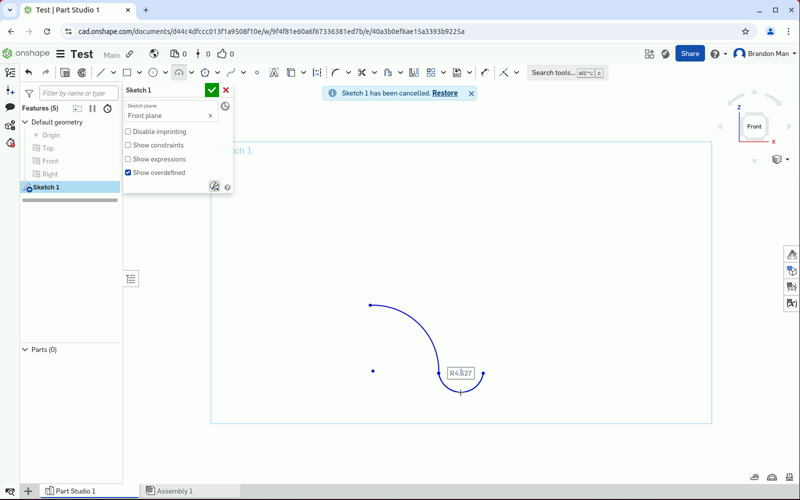
mouse_move(483, 373)
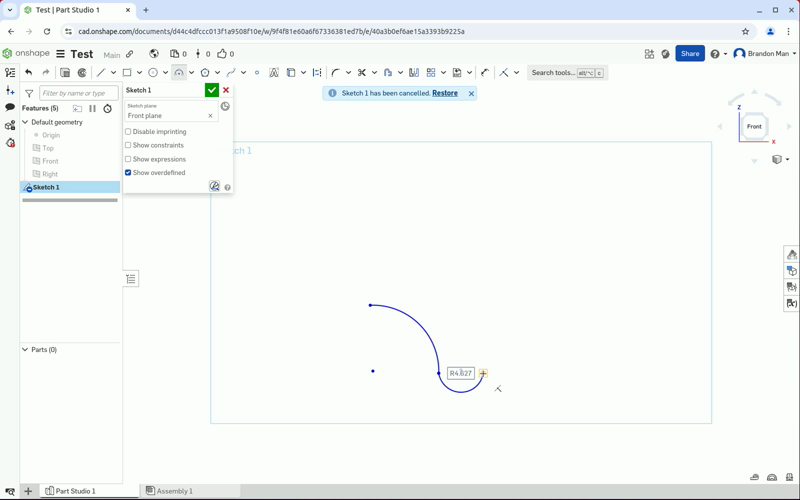
click(483, 373)
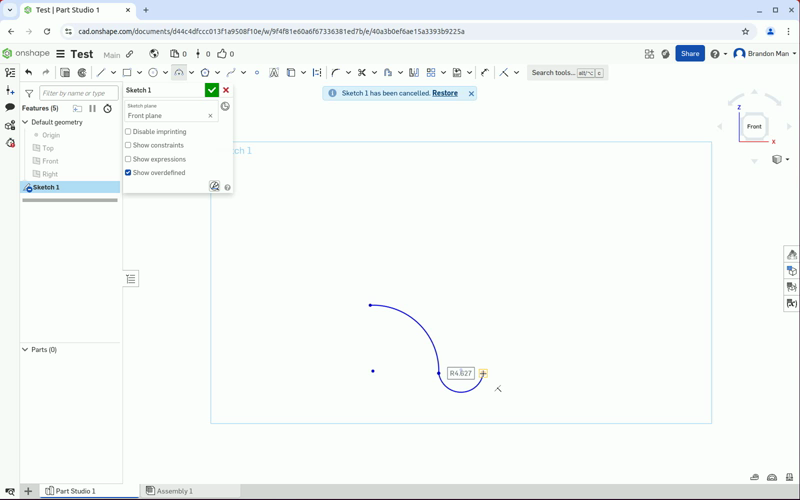
key_down(shift)
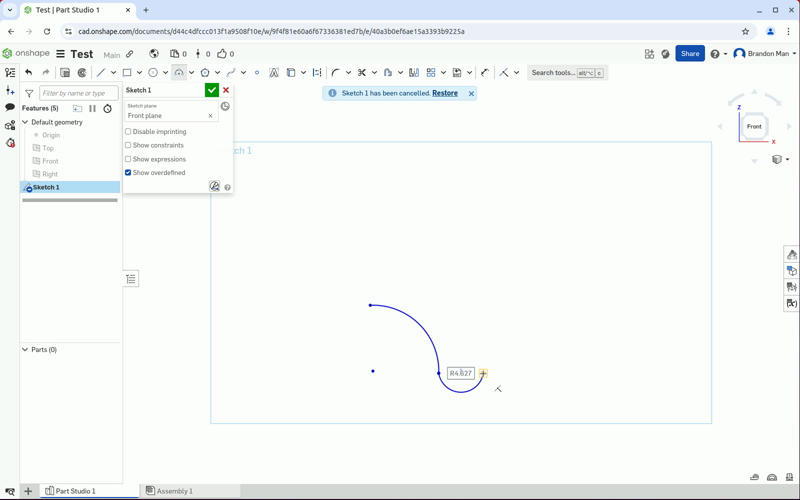
mouse_move(549, 305)
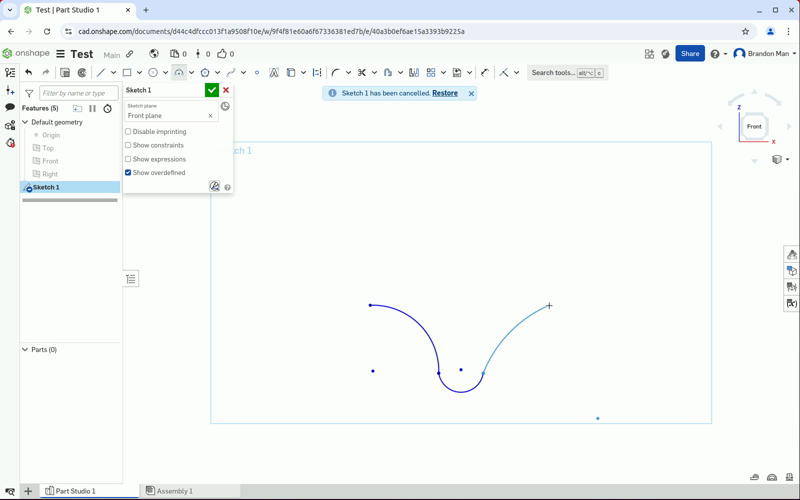
click(549, 305)
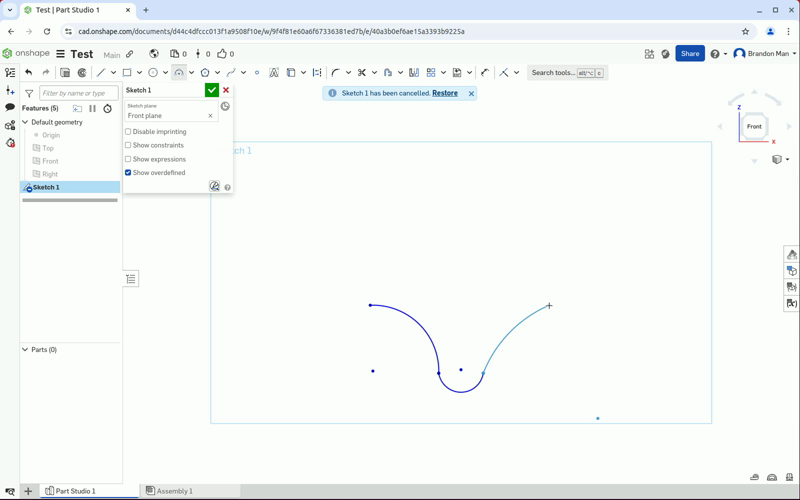
mouse_move(501, 324)
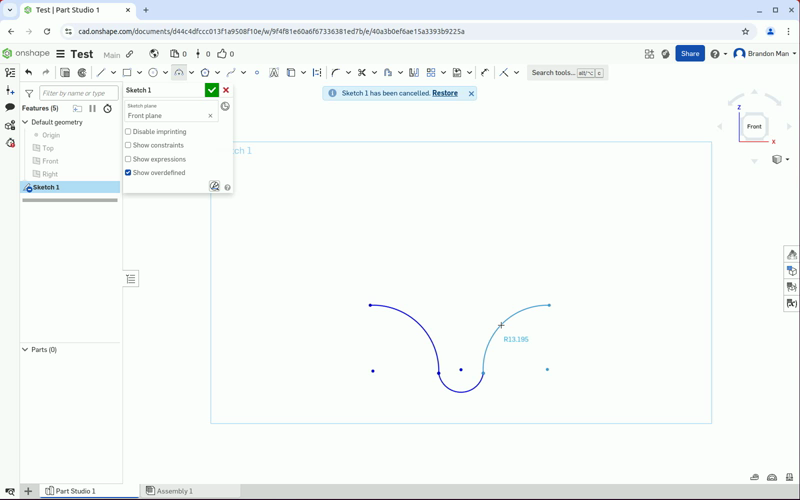
click(501, 324)
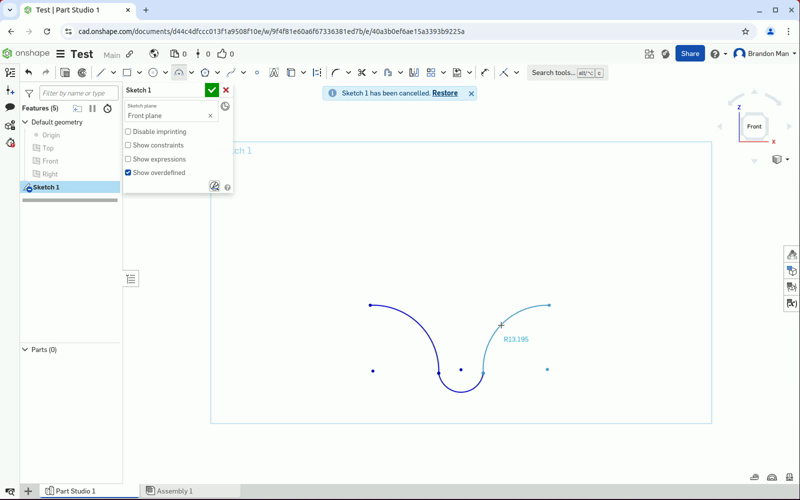
key_up(shift)
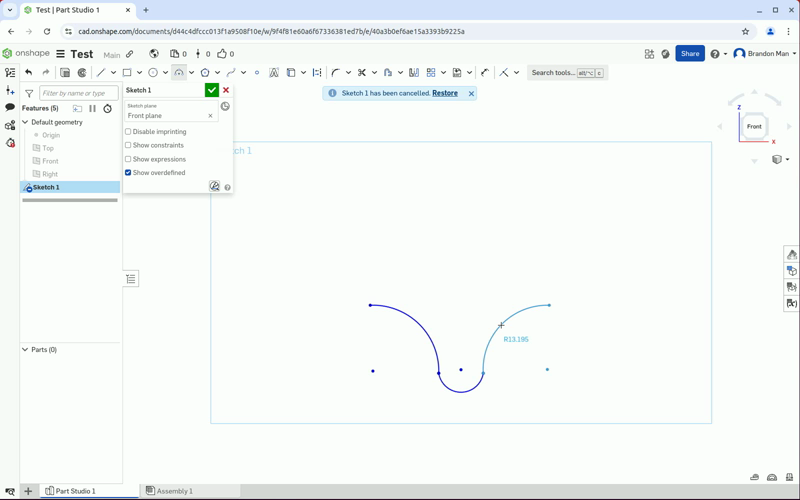
mouse_move(549, 305)
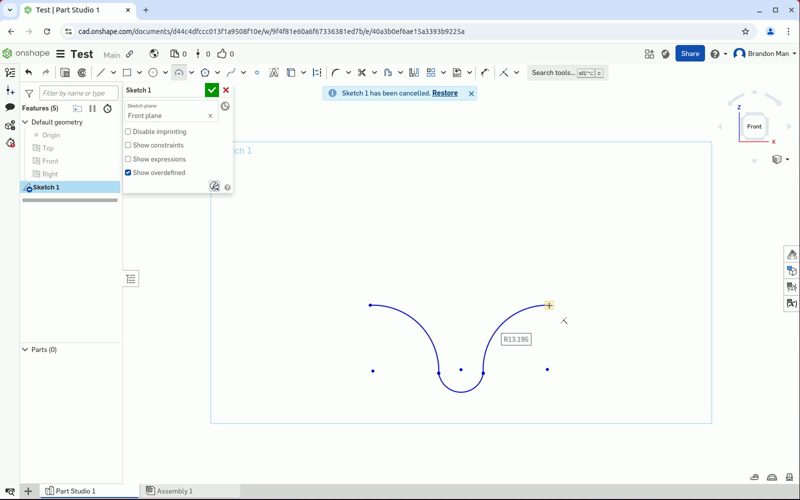
click(549, 305)
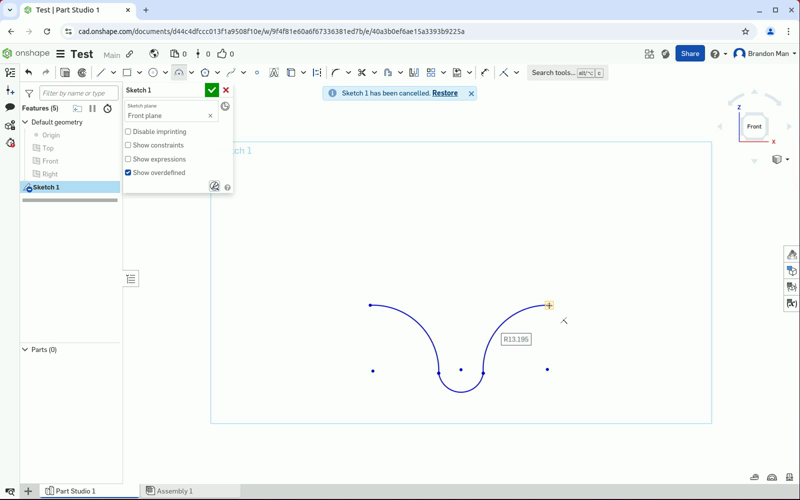
key_down(shift)
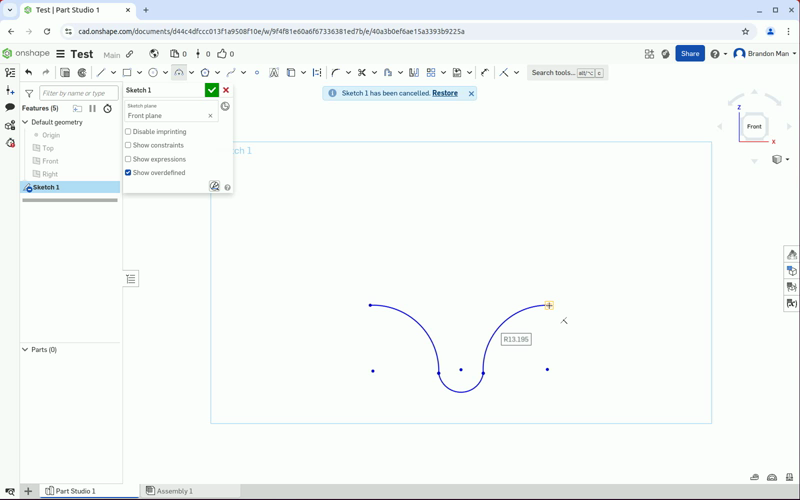
mouse_move(549, 260)
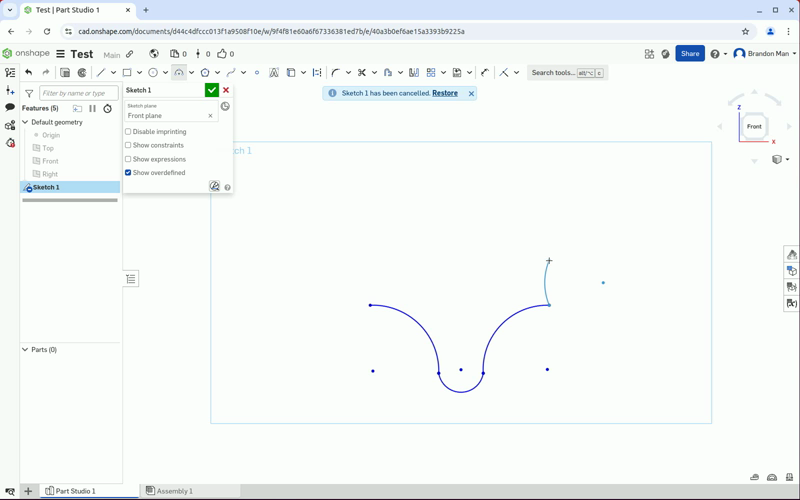
click(549, 260)
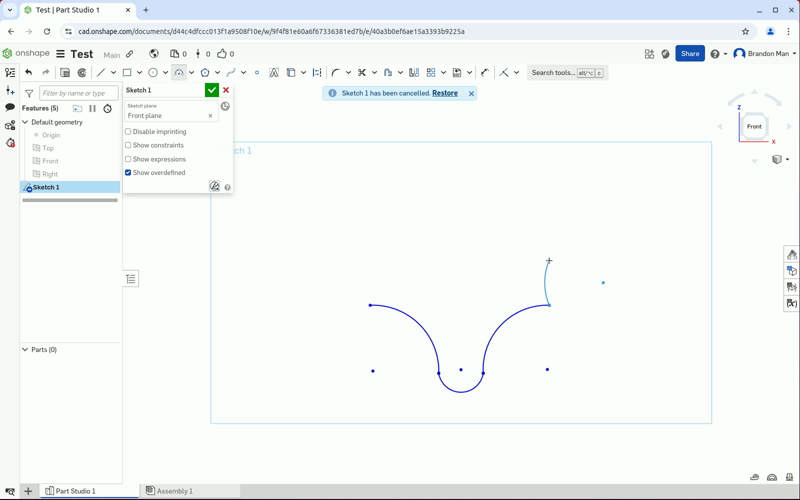
mouse_move(571, 282)
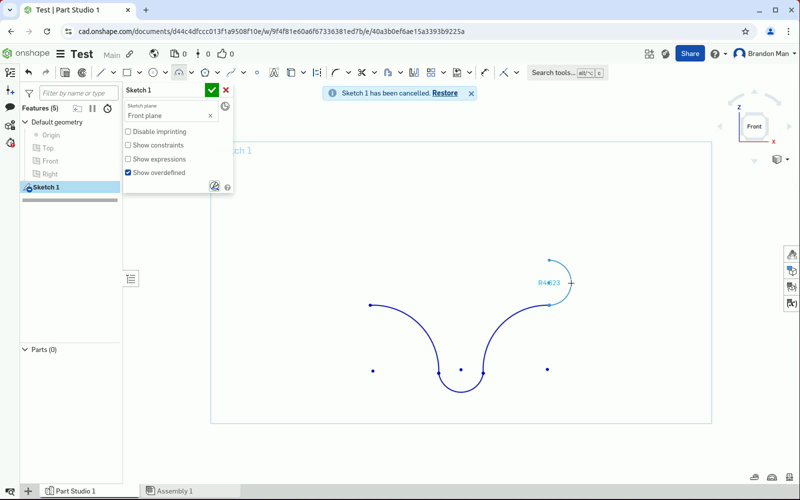
click(571, 282)
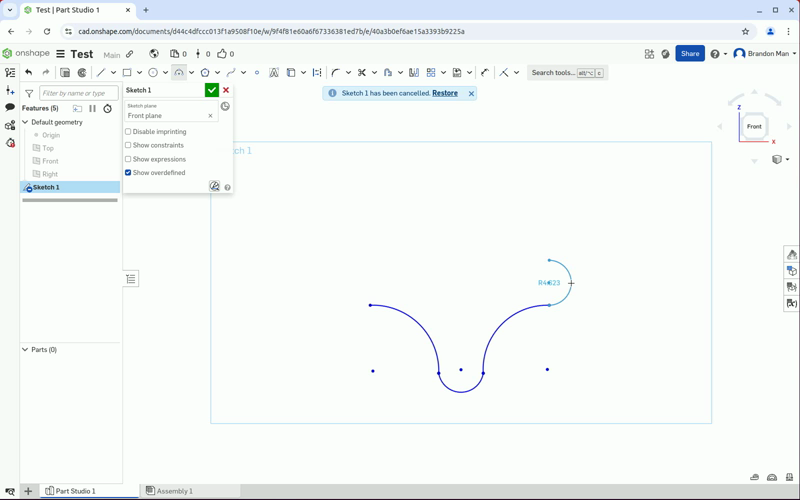
key_up(shift)
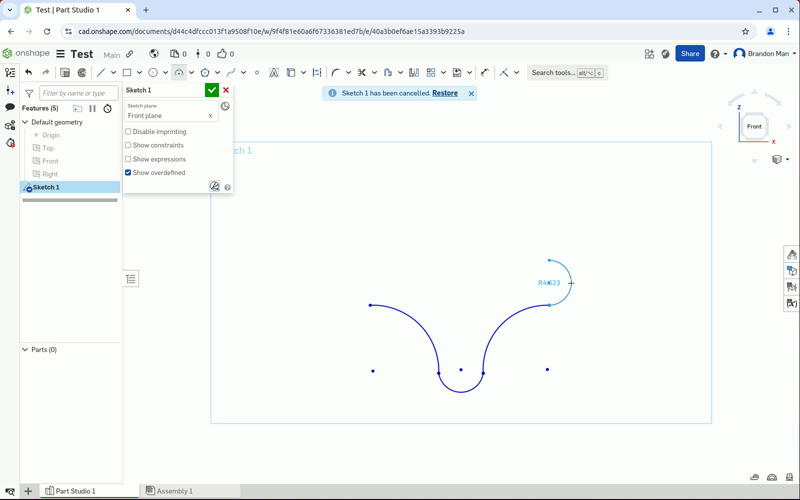
mouse_move(549, 260)
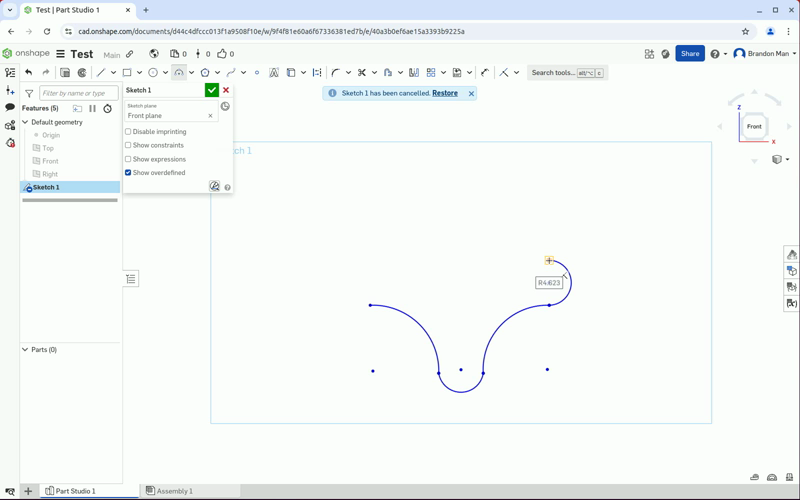
click(549, 260)
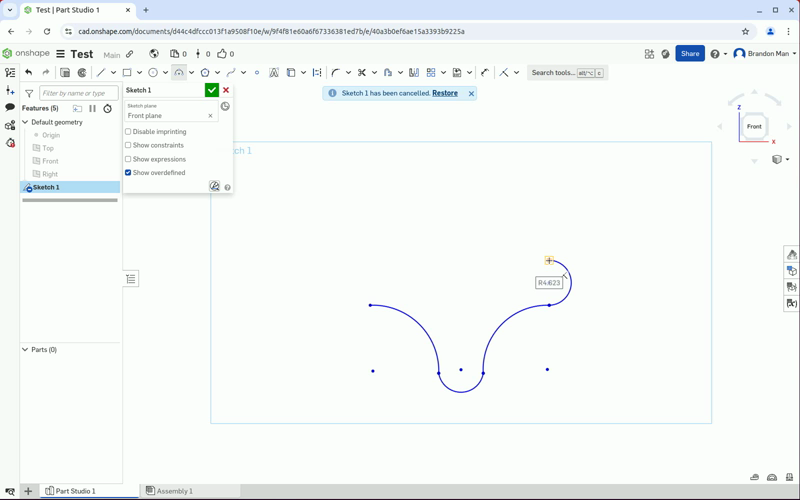
key_down(shift)
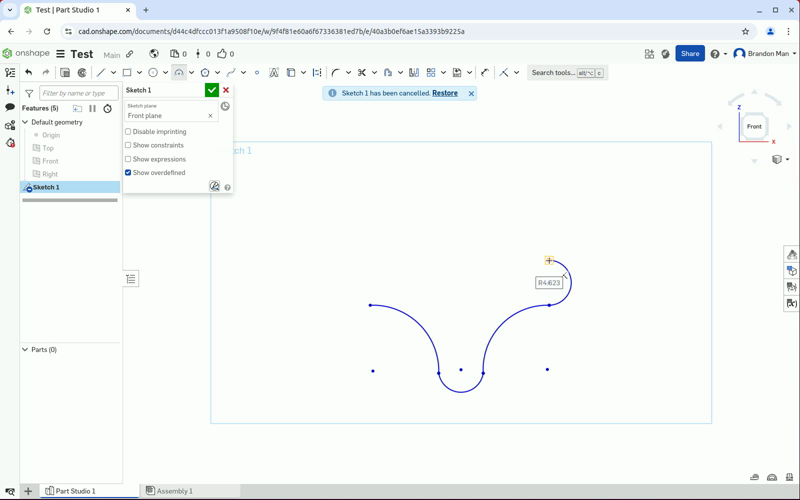
mouse_move(483, 192)
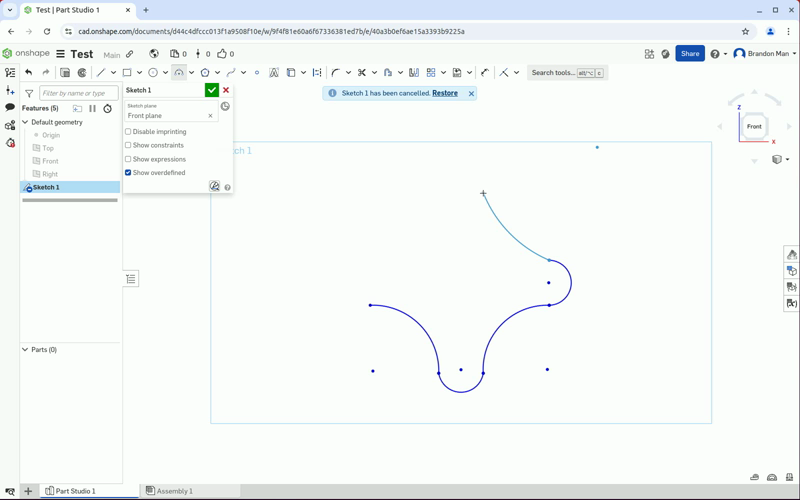
click(483, 192)
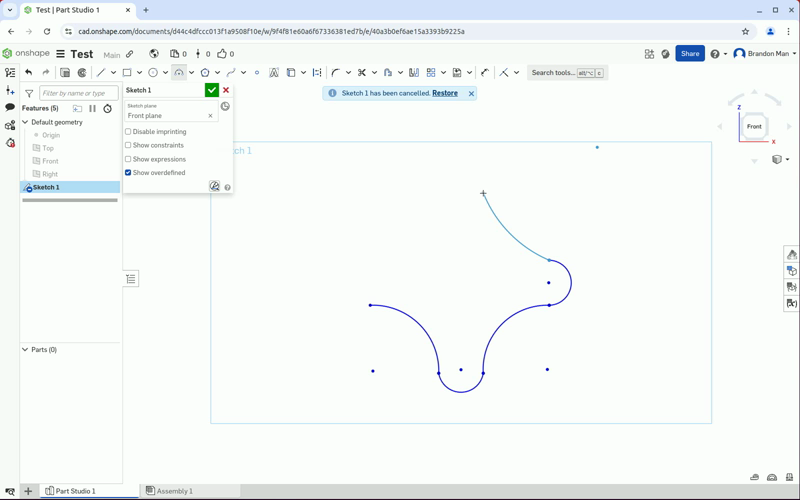
mouse_move(501, 241)
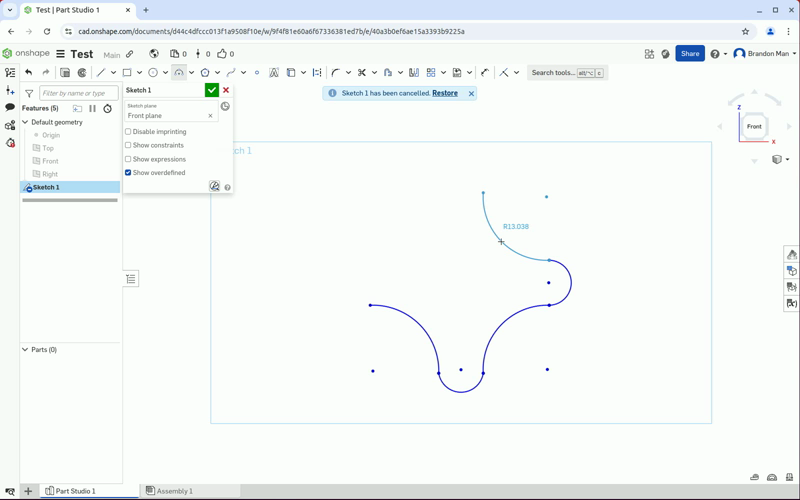
click(501, 241)
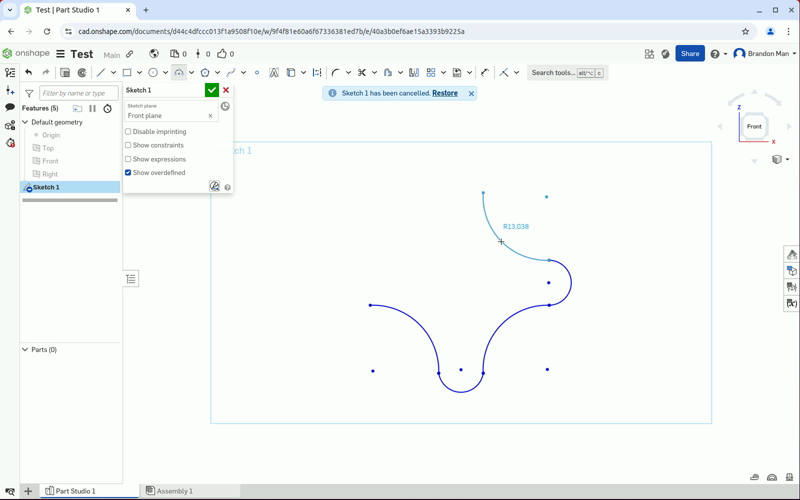
key_up(shift)
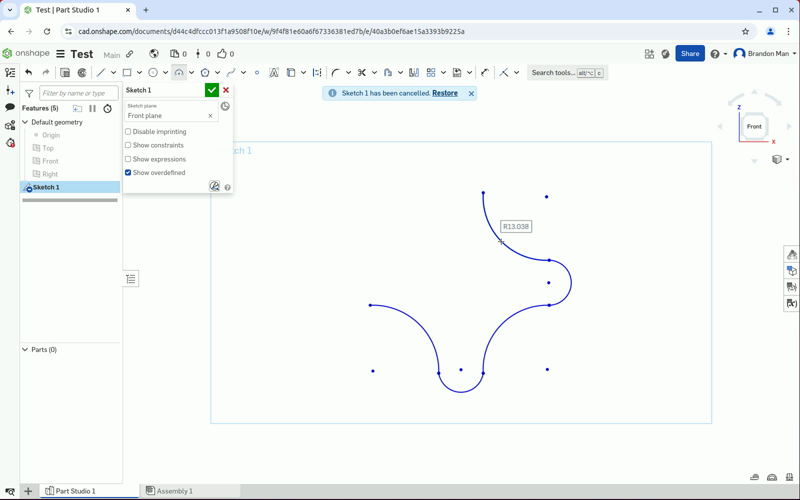
mouse_move(483, 192)
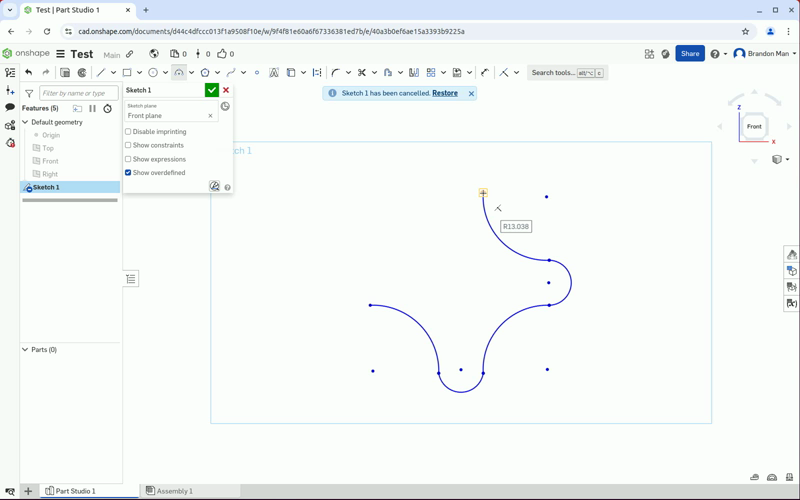
click(483, 192)
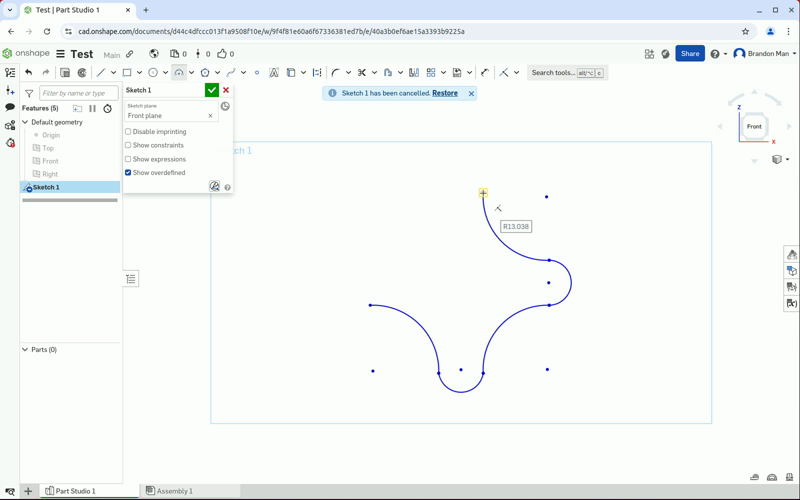
key_down(shift)
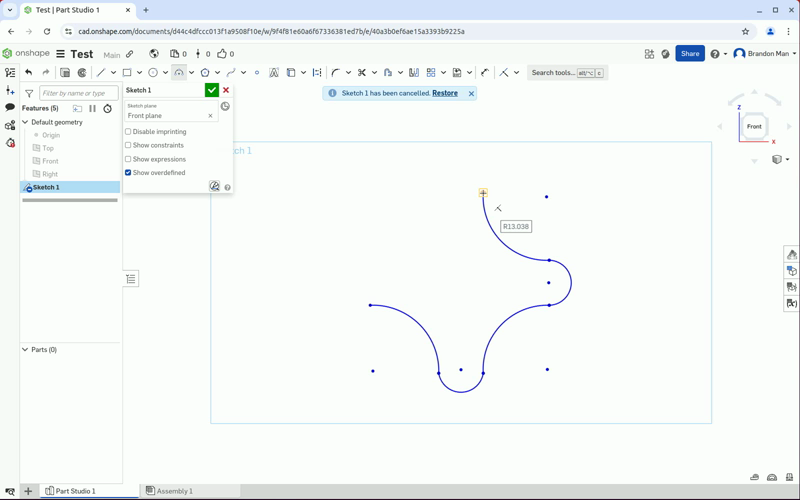
mouse_move(438, 192)
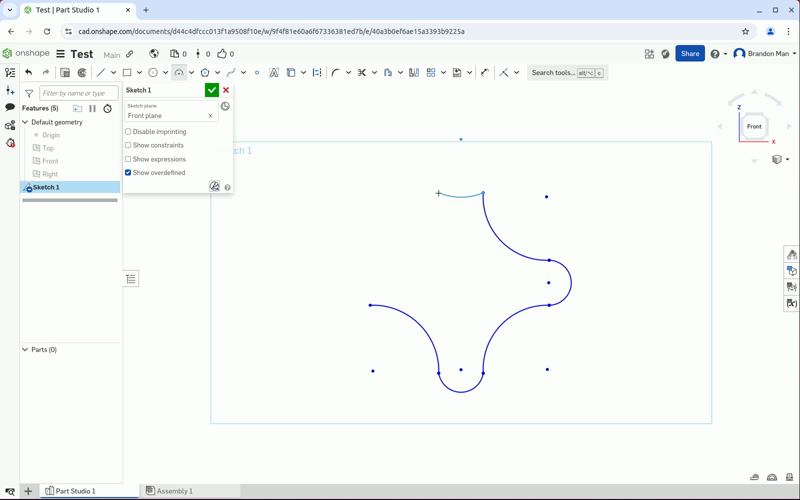
click(438, 192)
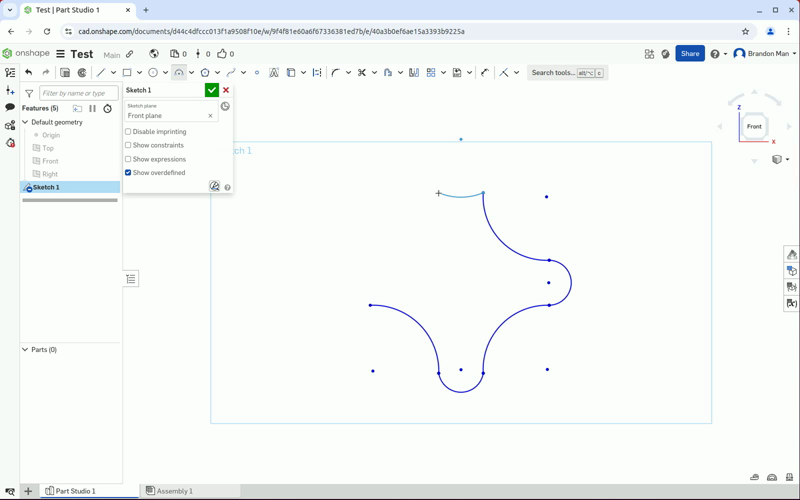
mouse_move(460, 170)
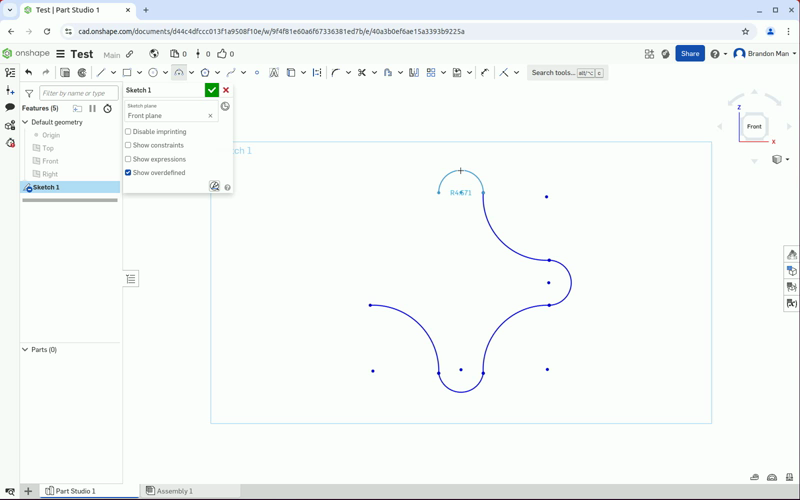
click(460, 170)
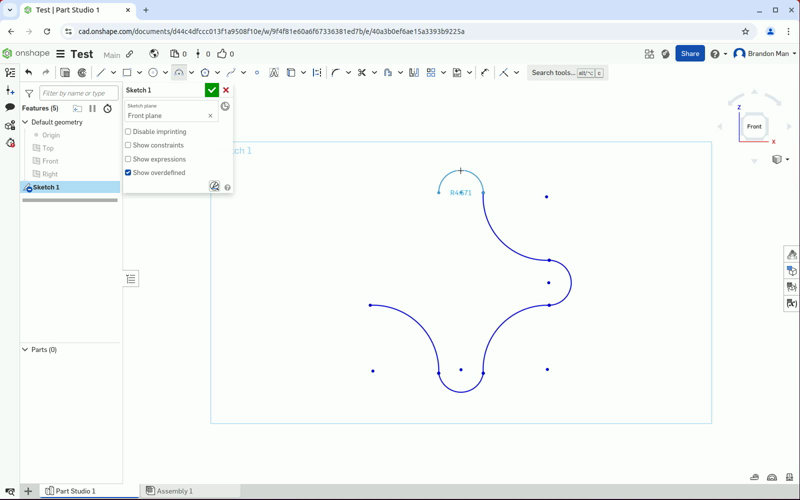
key_up(shift)
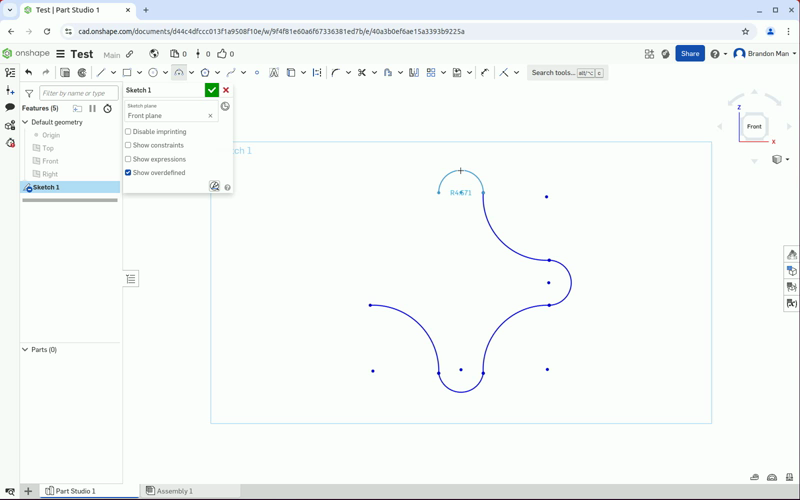
mouse_move(438, 192)
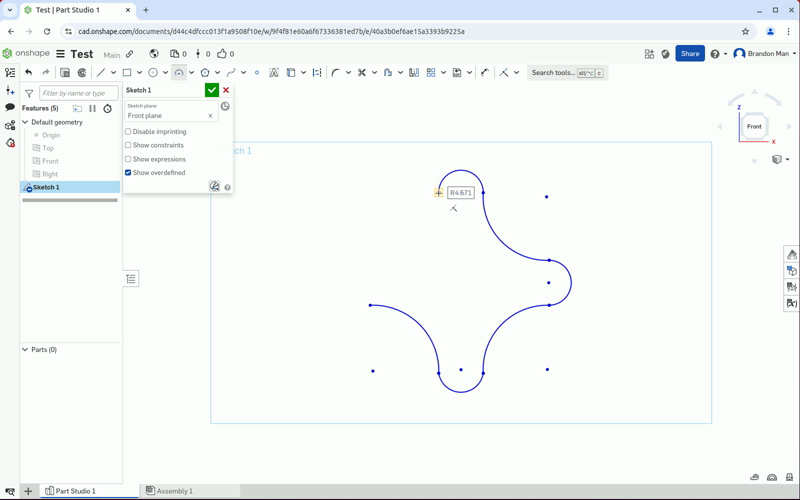
click(438, 192)
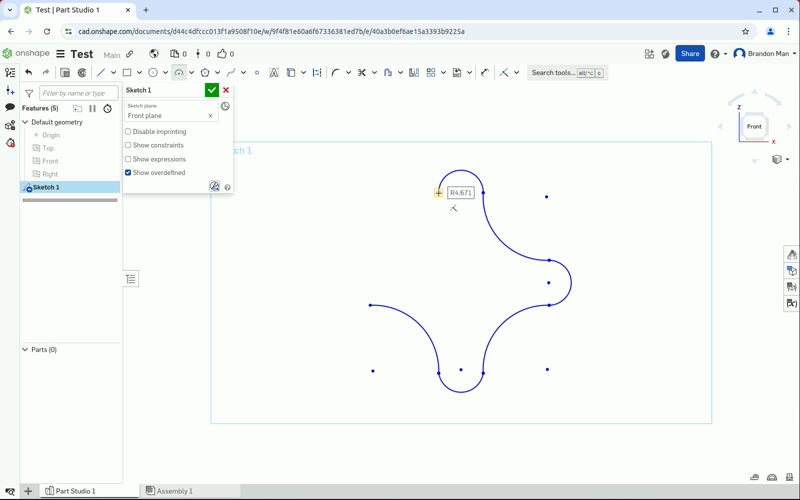
key_down(shift)
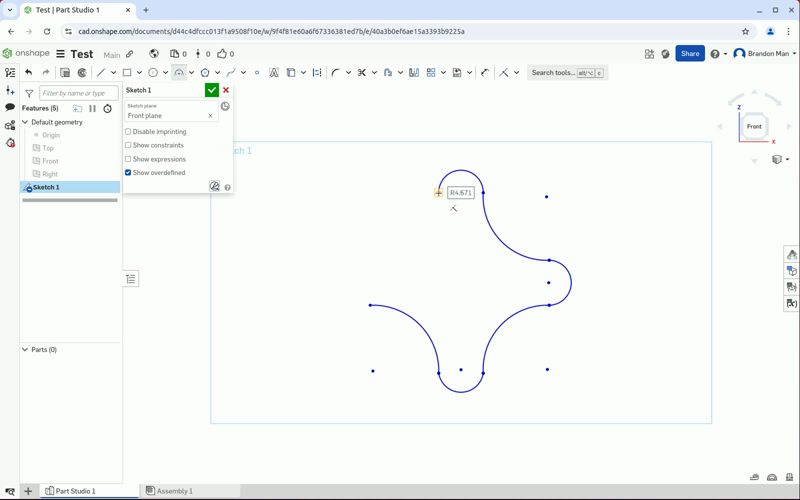
mouse_move(370, 260)
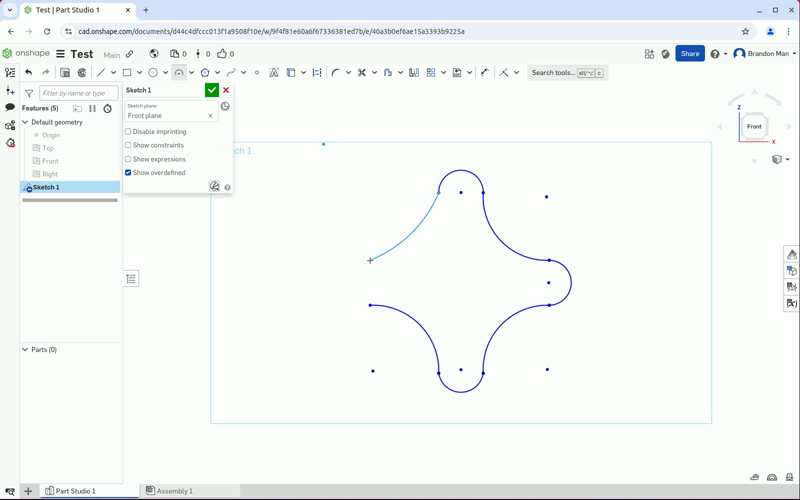
click(370, 260)
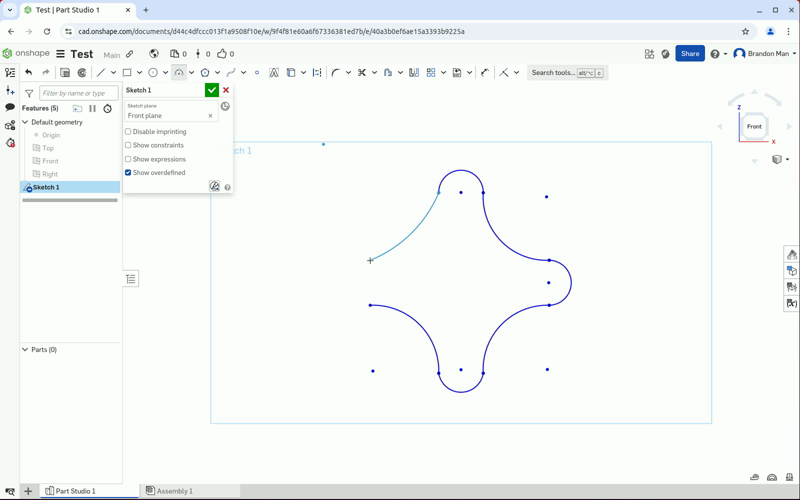
mouse_move(419, 241)
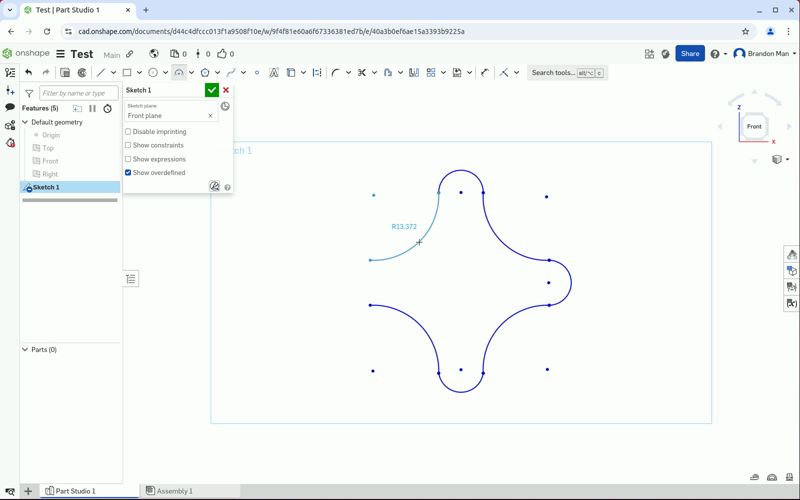
click(419, 241)
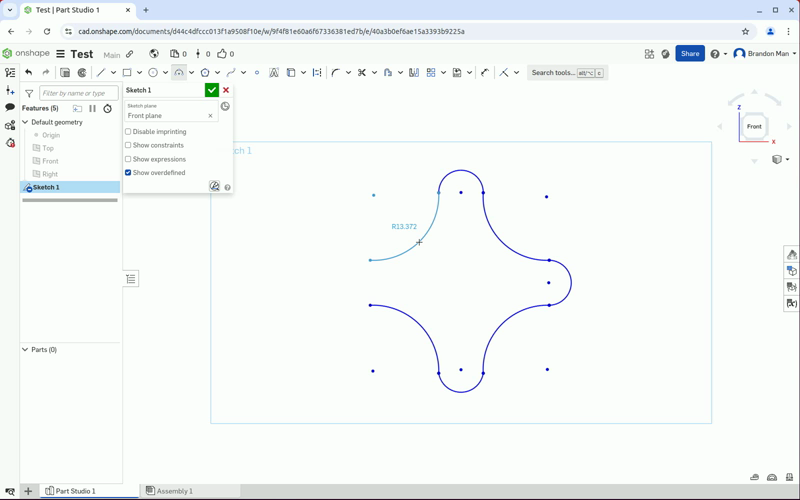
key_up(shift)
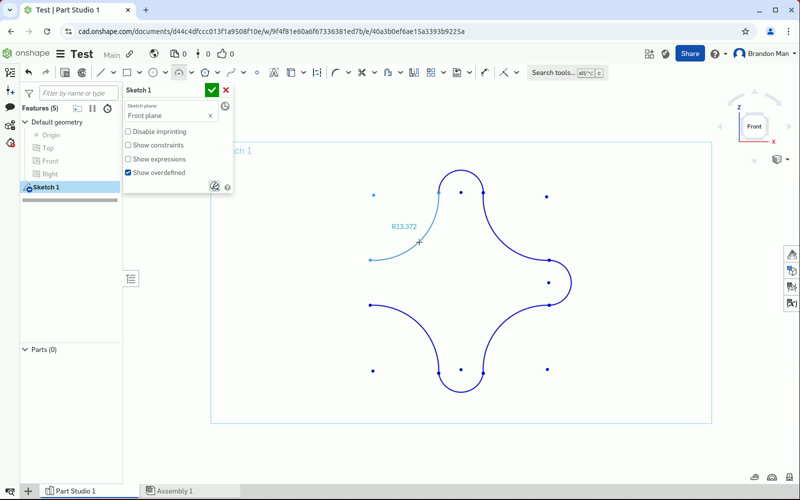
mouse_move(370, 260)
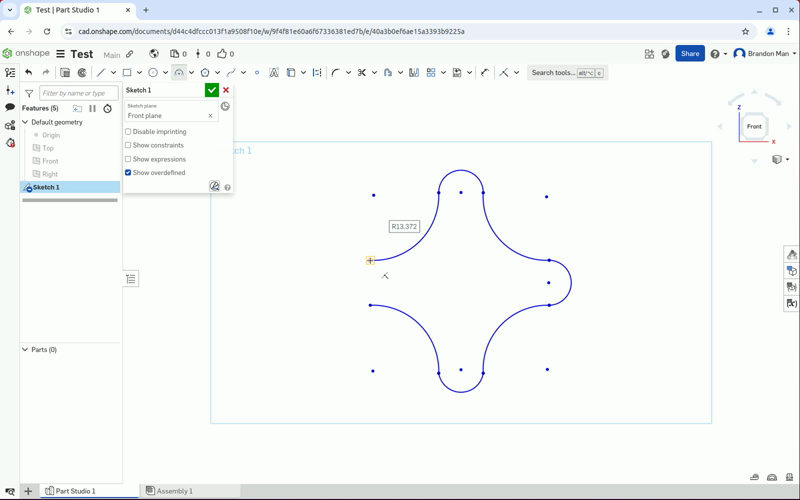
click(370, 260)
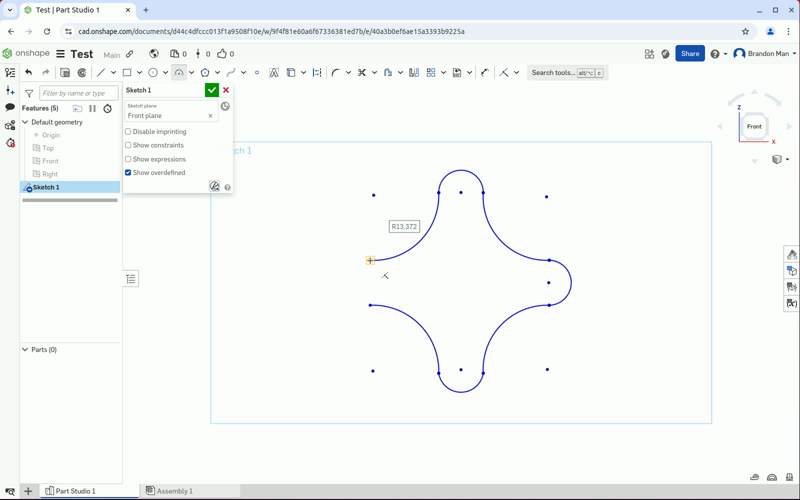
mouse_move(370, 305)
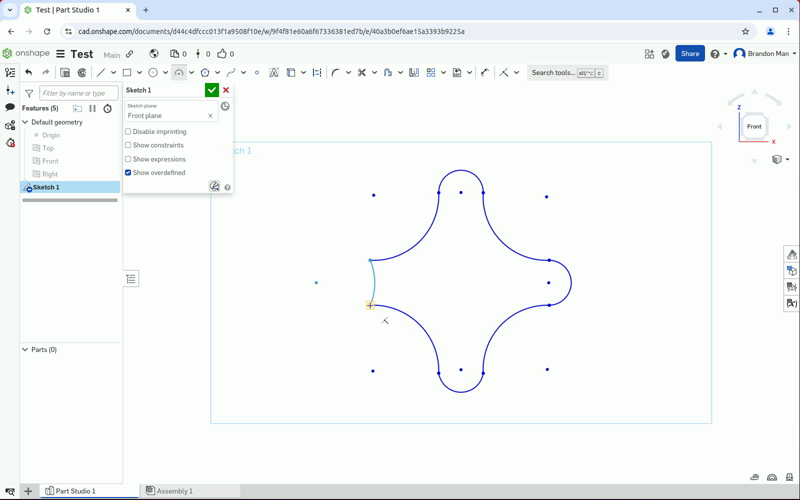
click(370, 305)
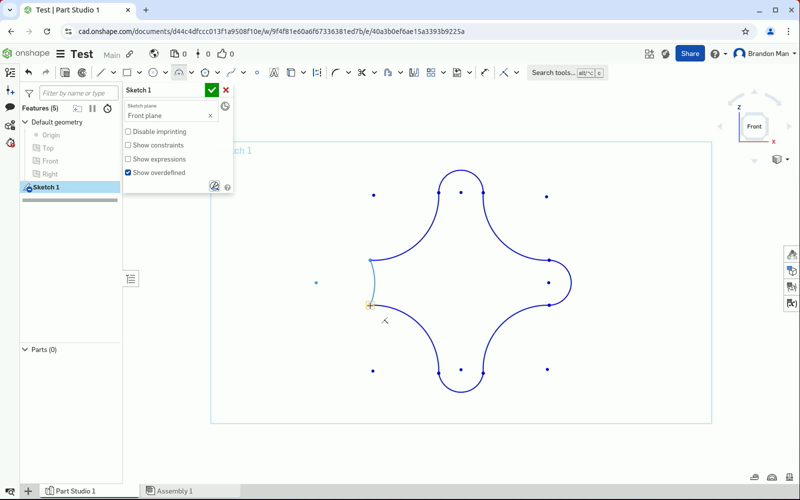
key_down(shift)
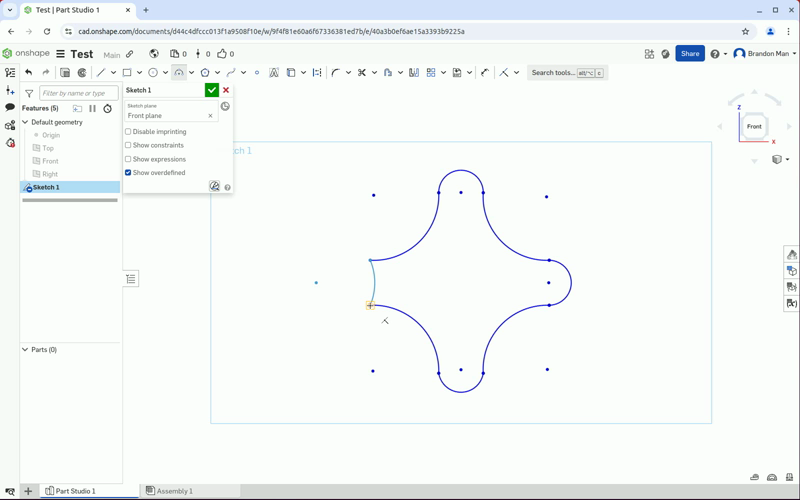
mouse_move(348, 282)
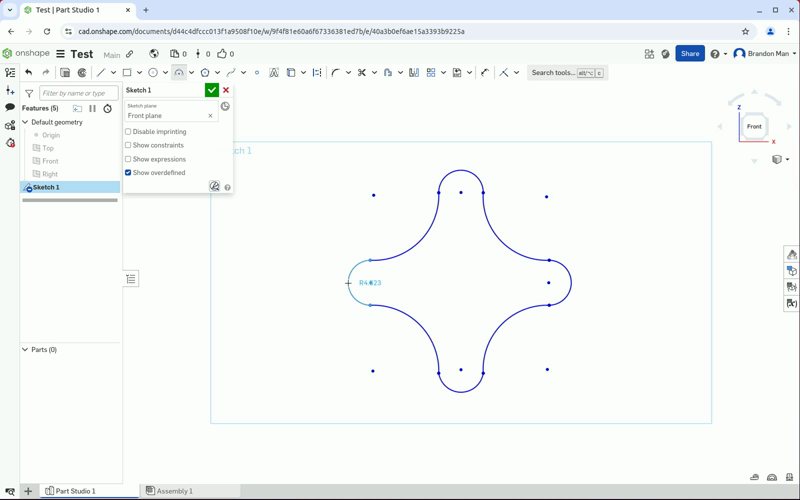
click(348, 282)
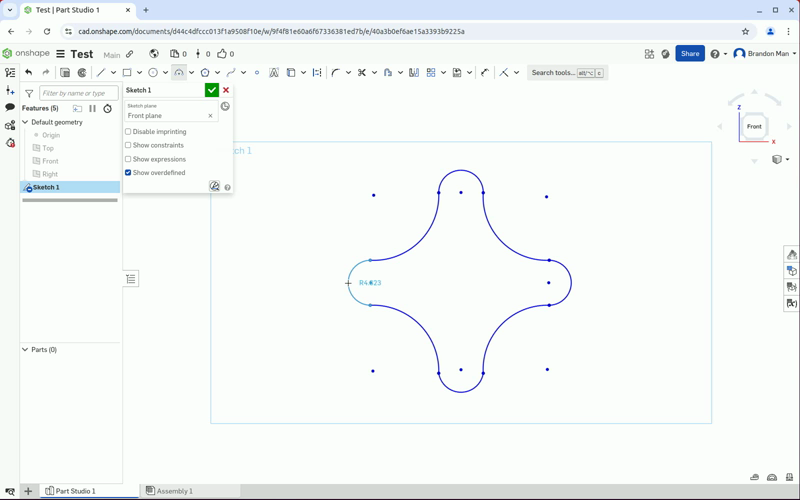
key_up(shift)
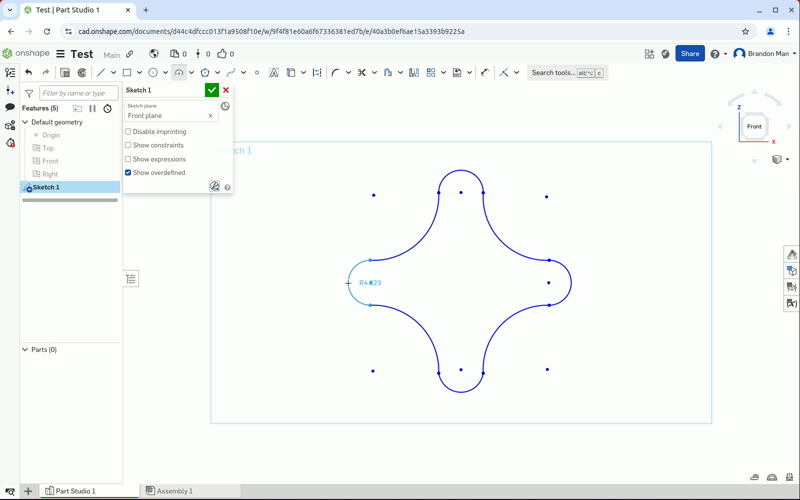
key(esc)
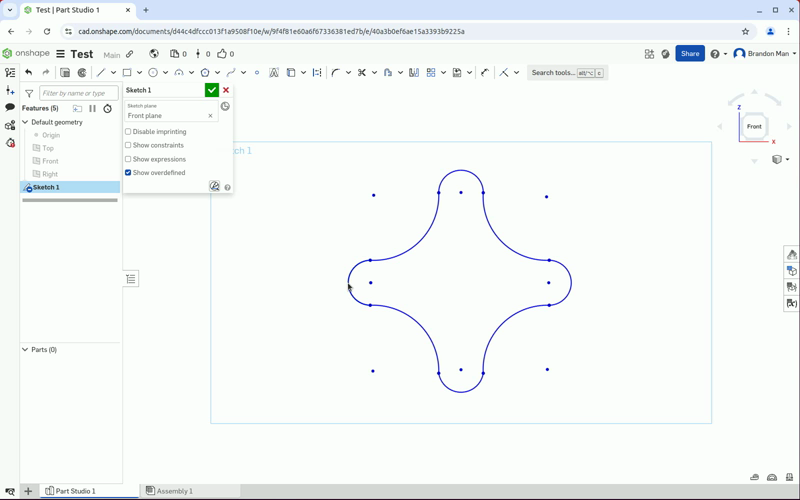
mouse_move(400, 286)
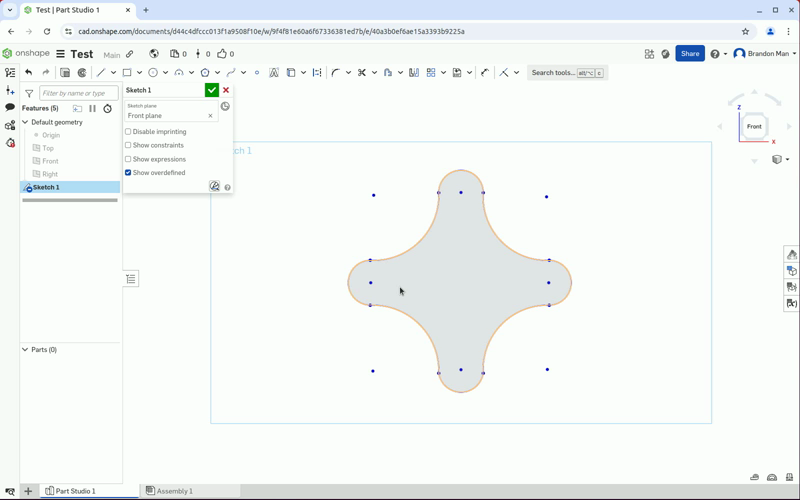
click(400, 286)
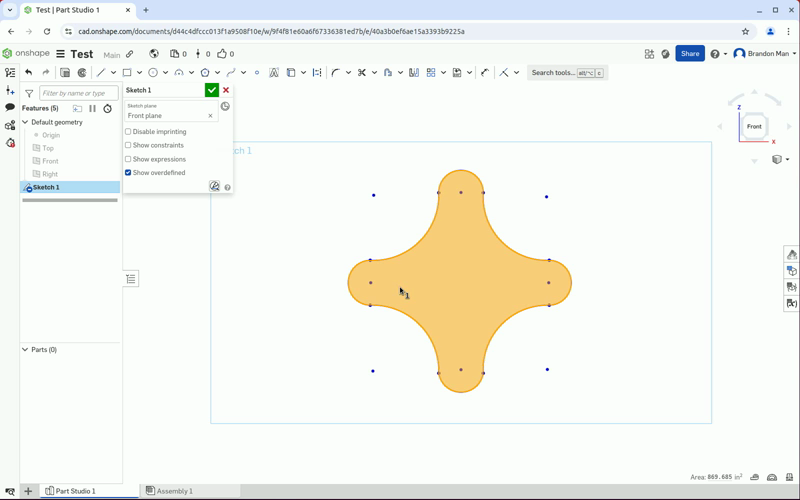
mouse_move(73, 352)
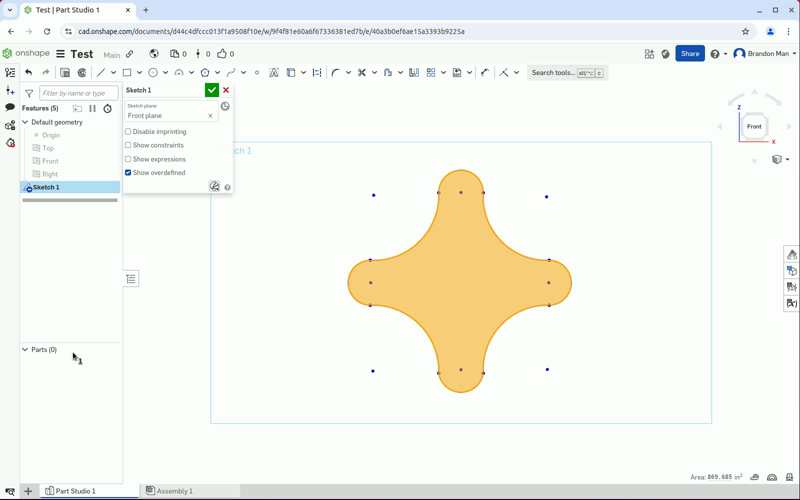
key(shift+y)
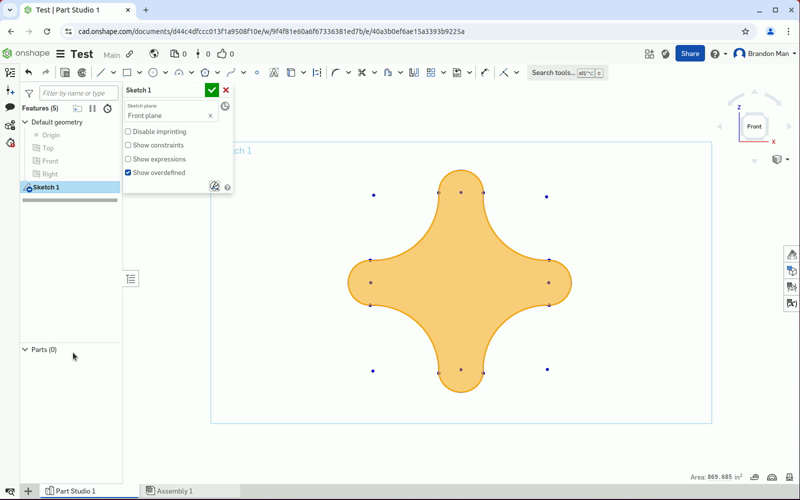
key(shift+e)
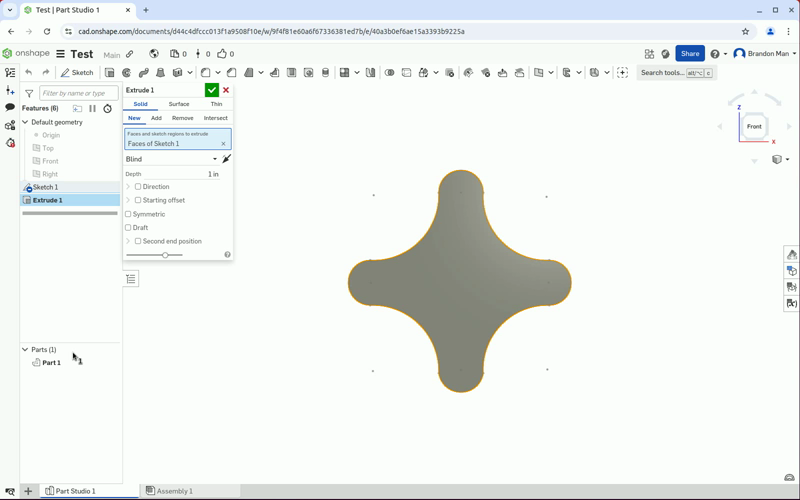
mouse_move(143, 106)
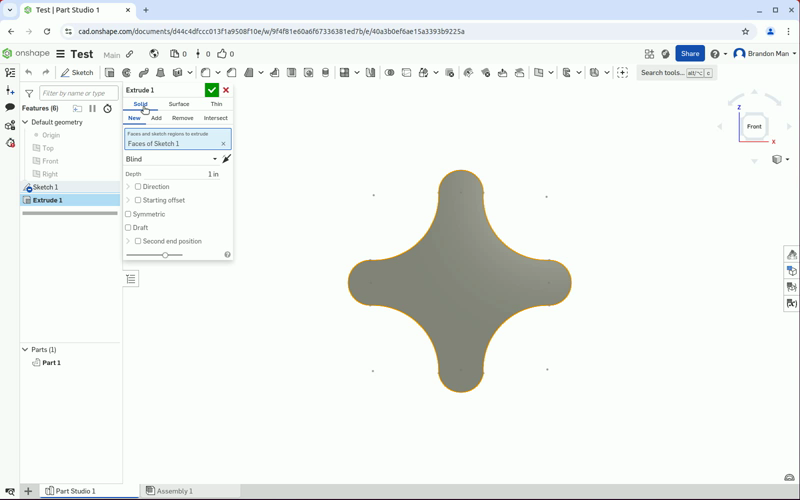
click(143, 106)
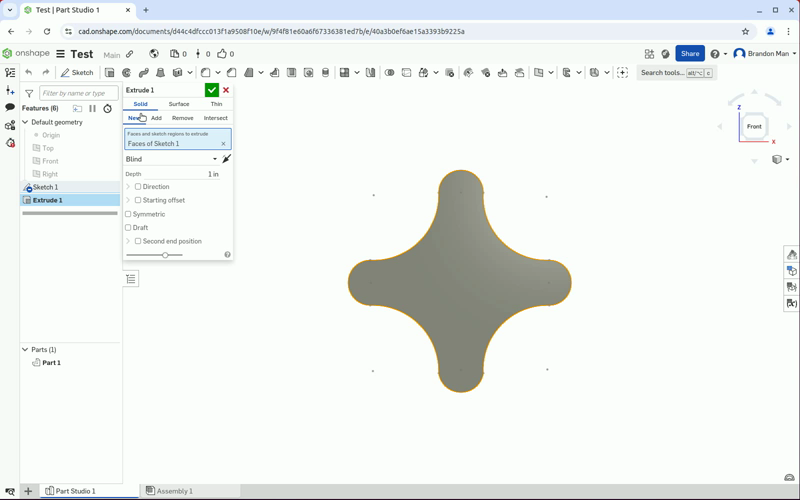
mouse_move(137, 120)
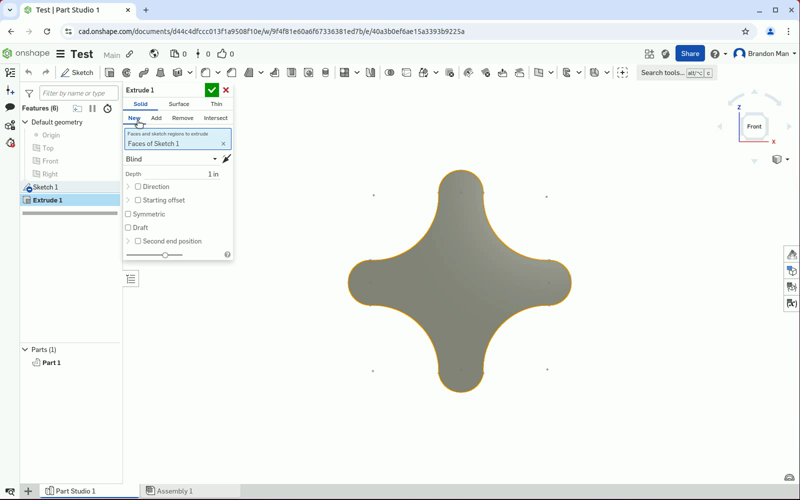
click(137, 120)
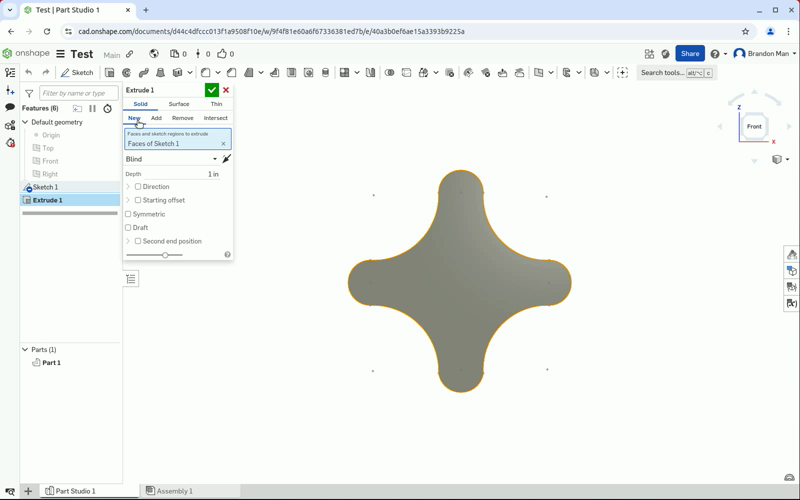
key(tab, 4)
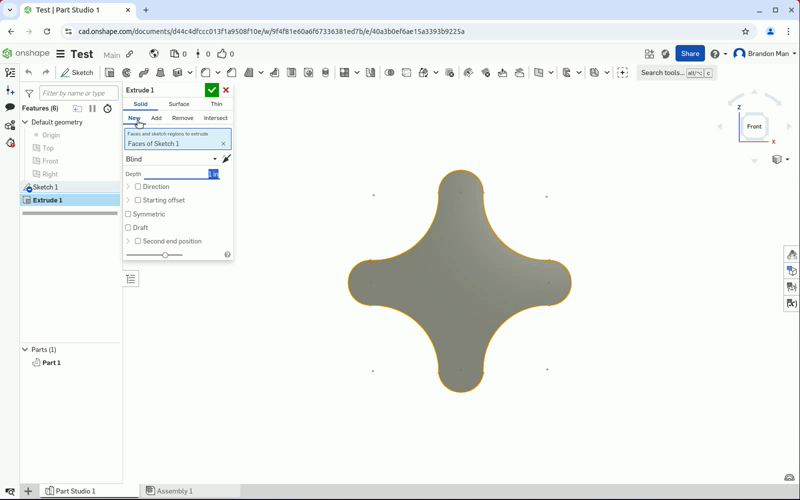
text(6.981)
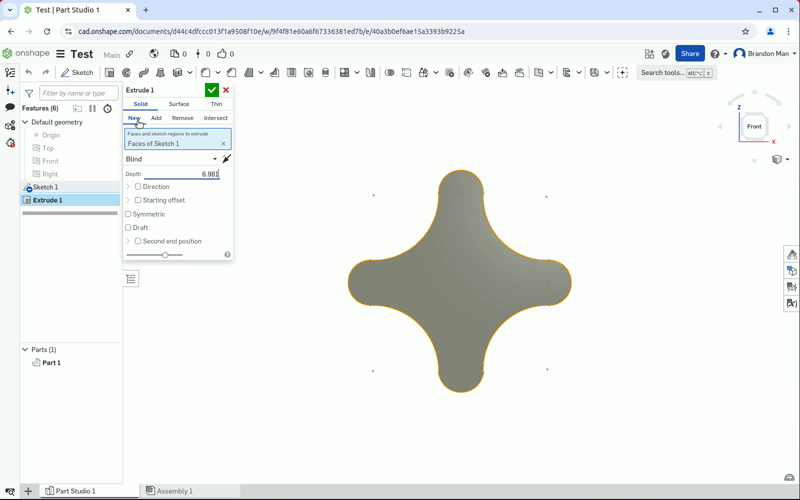
key(enter)
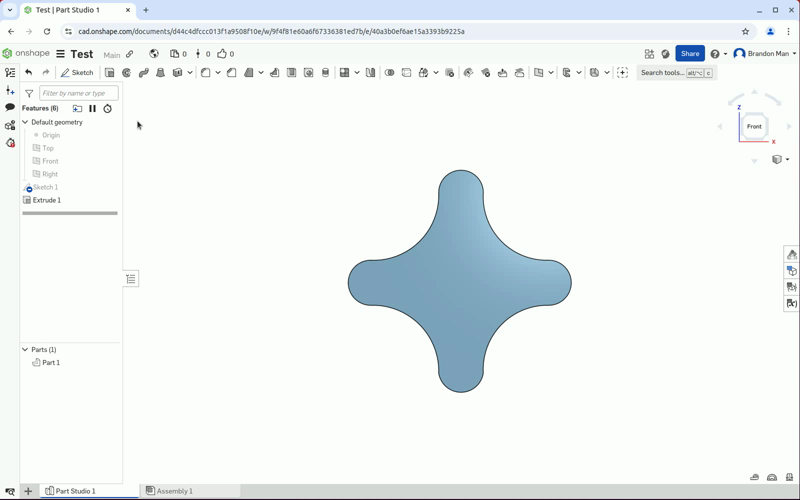
key(shift+h)
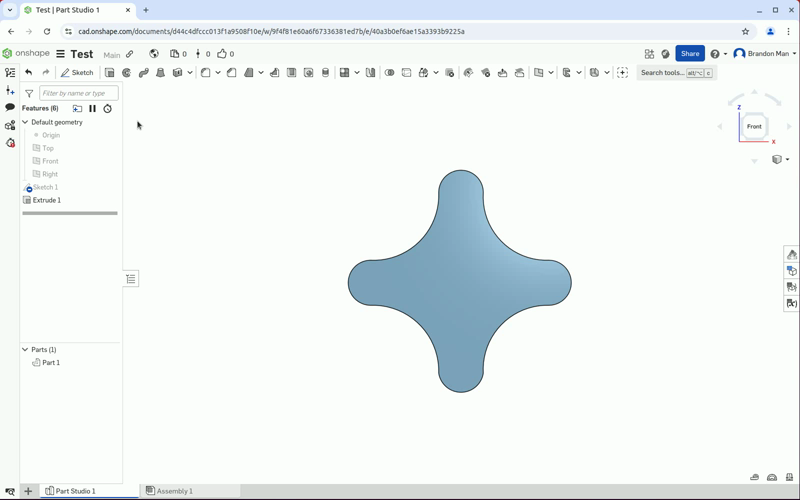
key(shift+h)
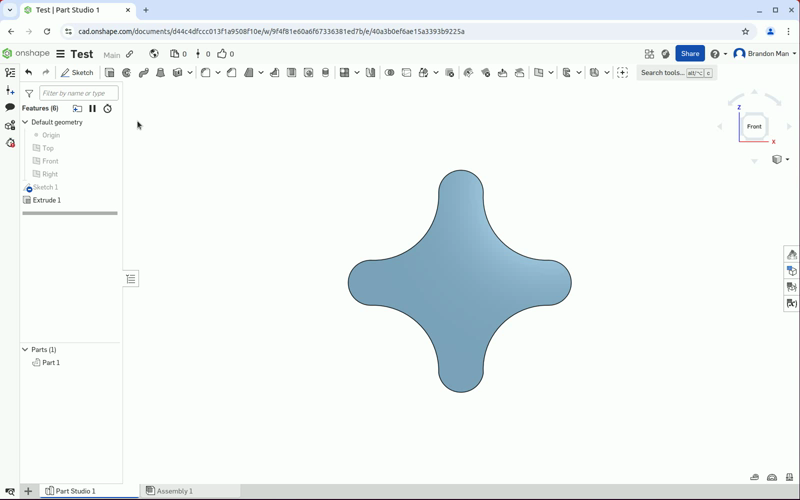
mouse_move(73, 189)
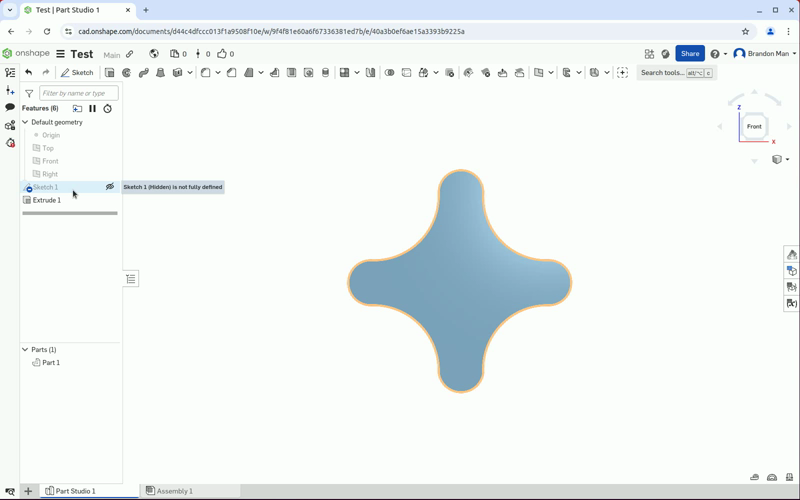
click(73, 189)
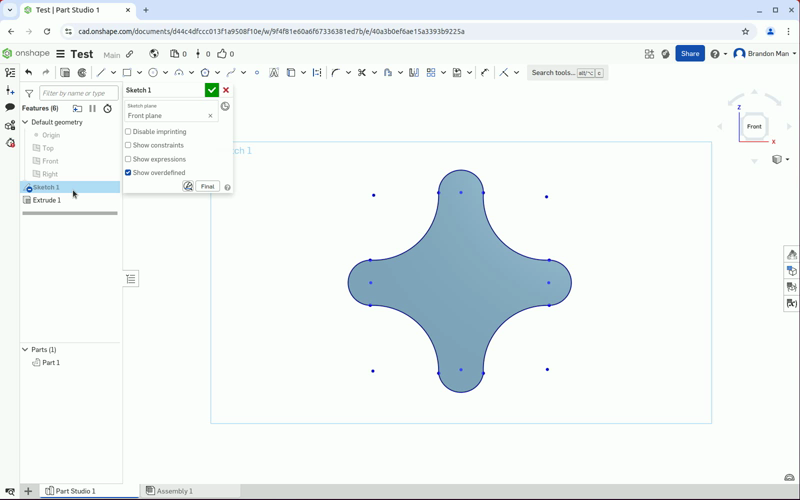
mouse_move(229, 92)
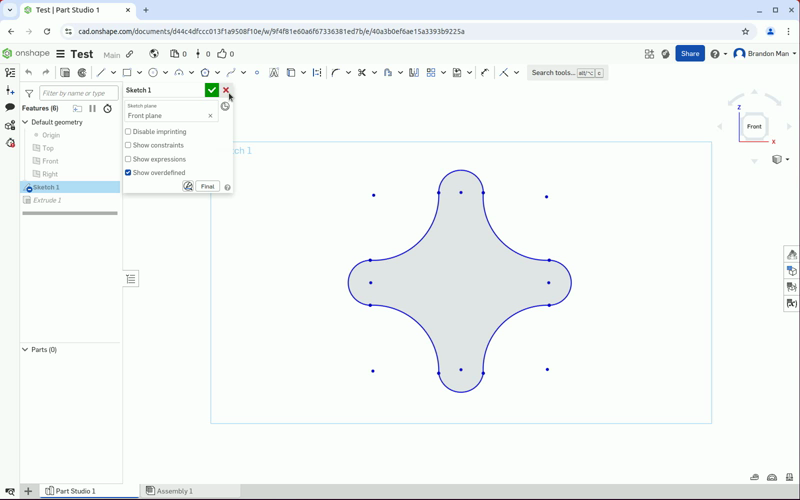
click(229, 92)
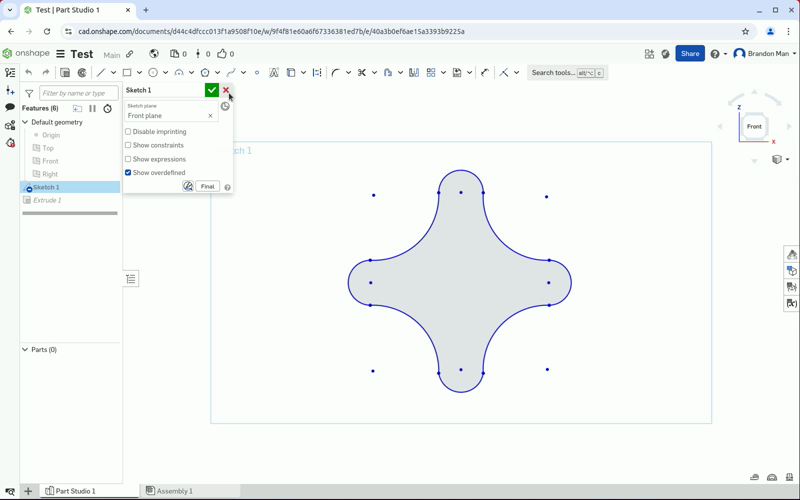
key(shift+s)
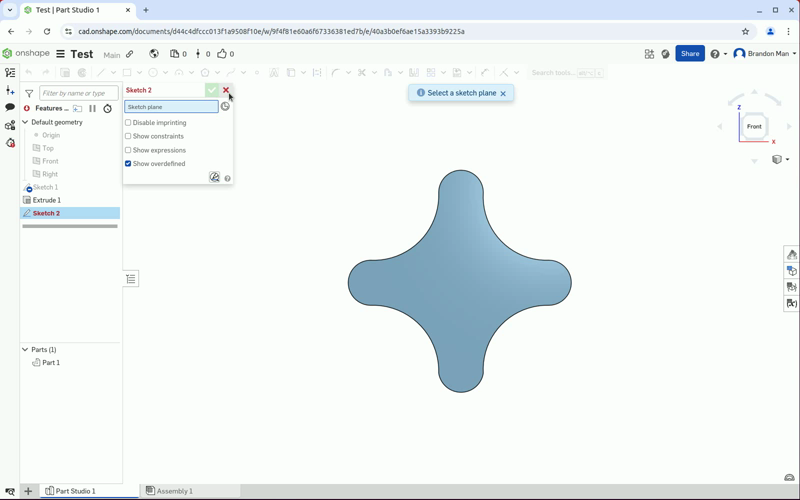
mouse_move(73, 163)
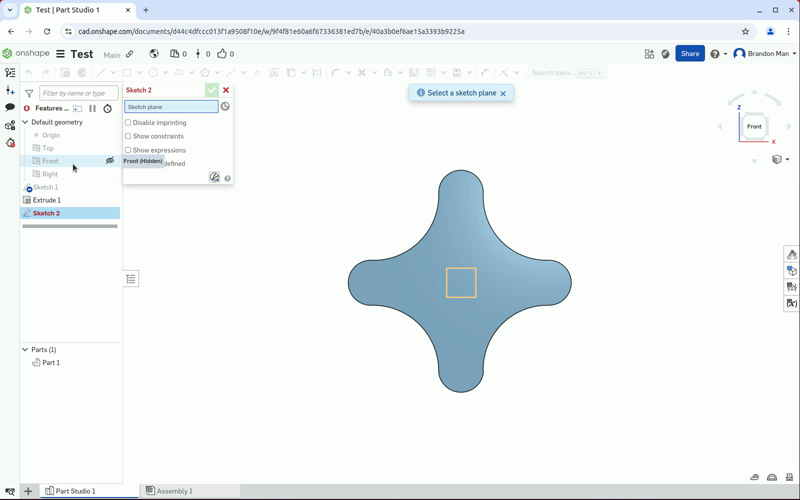
click(73, 163)
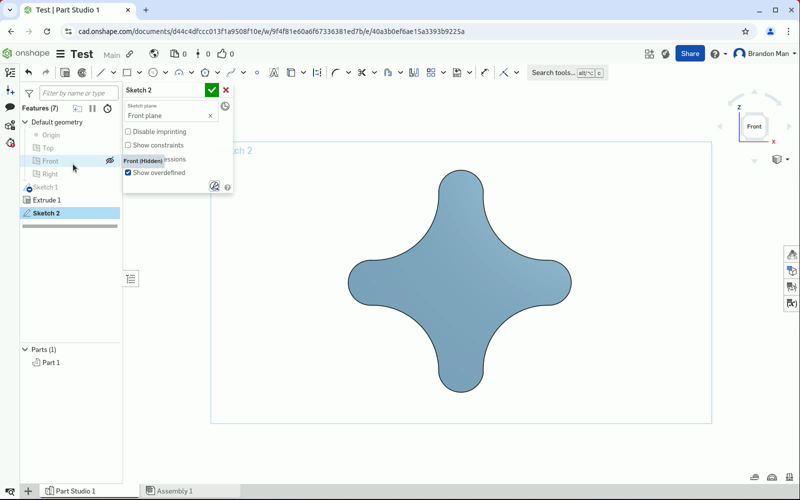
mouse_move(73, 352)
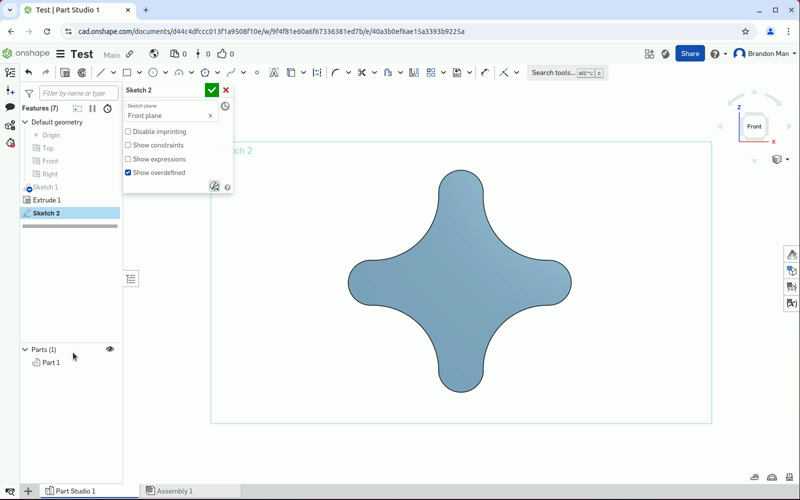
key(y)
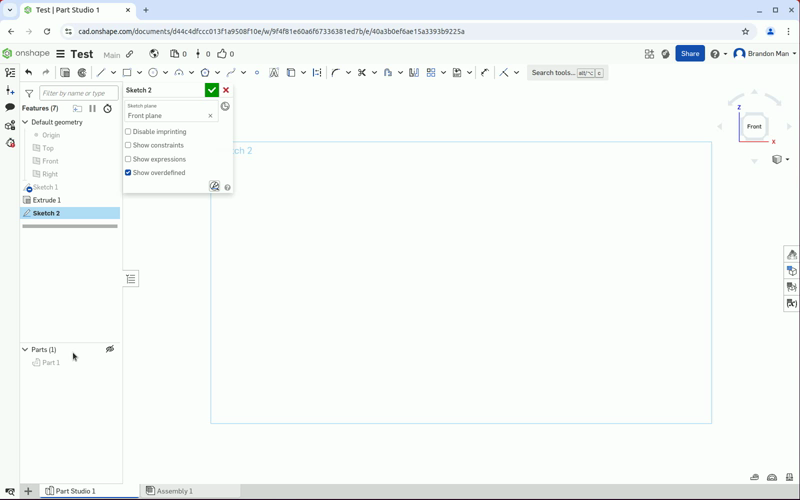
key(c)
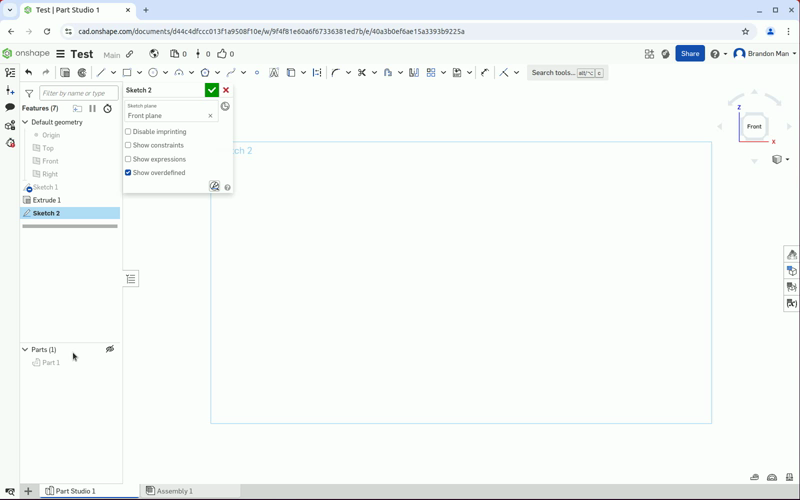
key_down(shift)
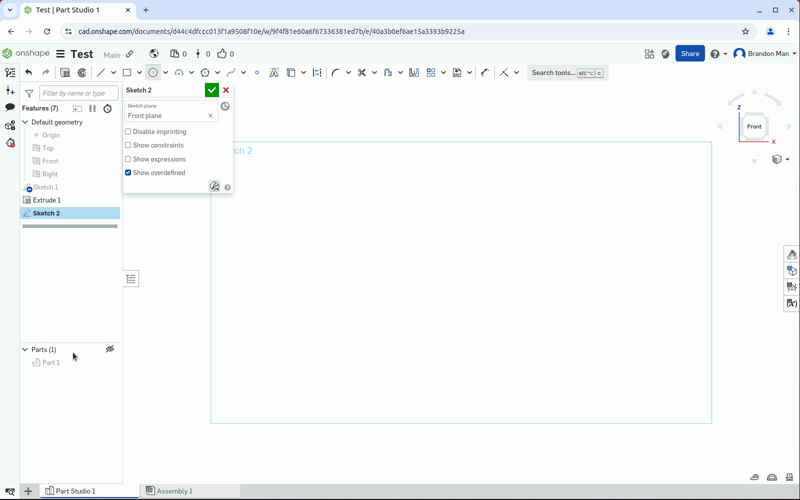
mouse_move(460, 192)
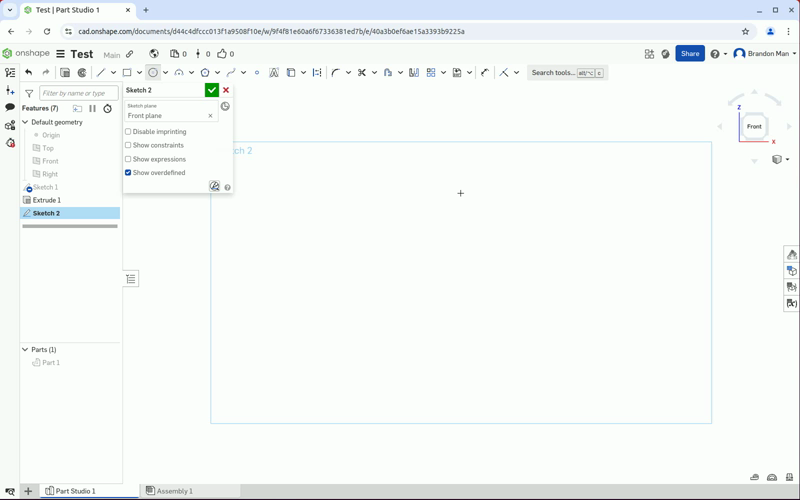
click(460, 192)
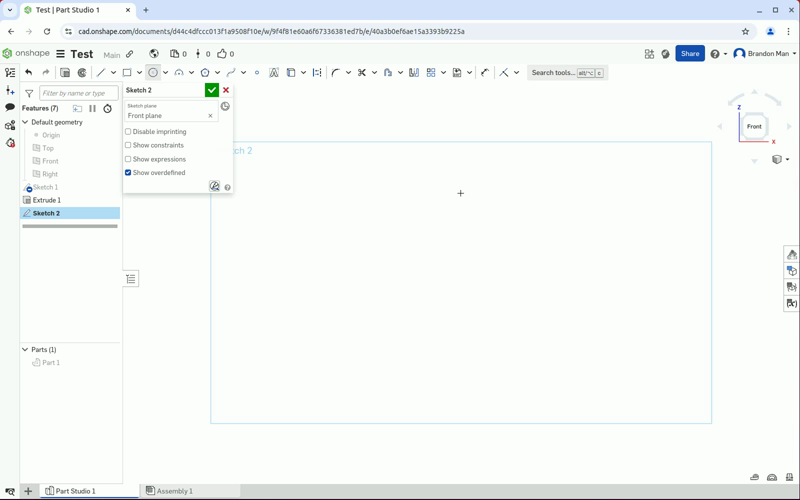
key_up(shift)
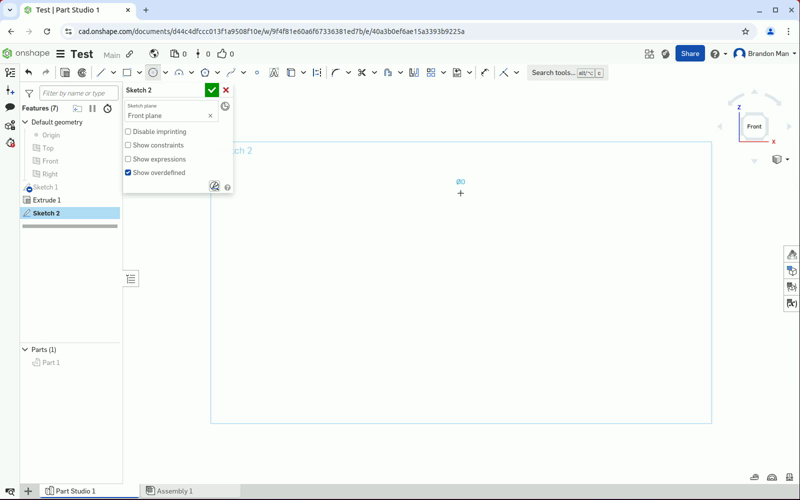
mouse_move(472, 192)
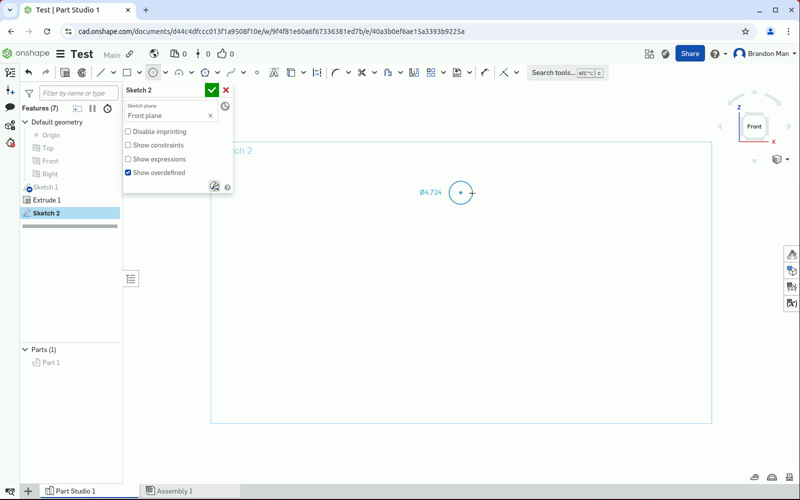
click(472, 192)
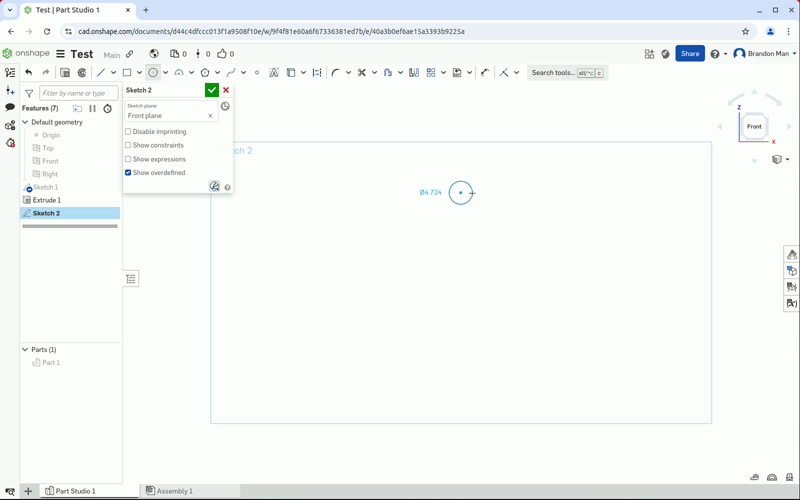
key(esc)
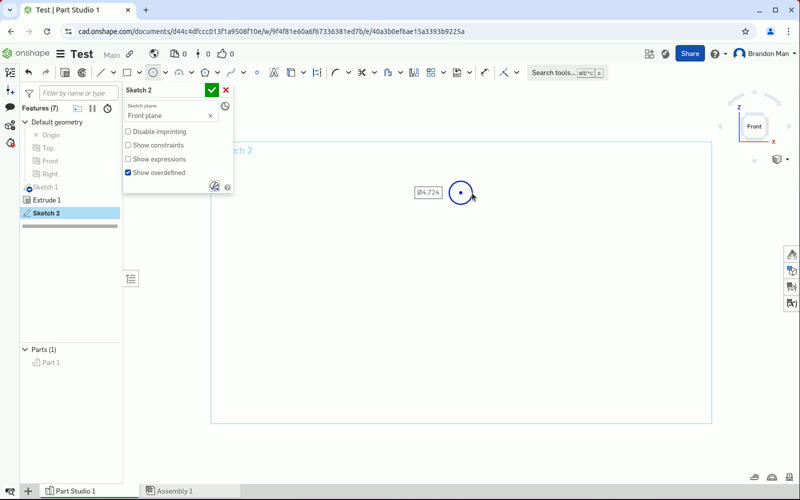
mouse_move(456, 202)
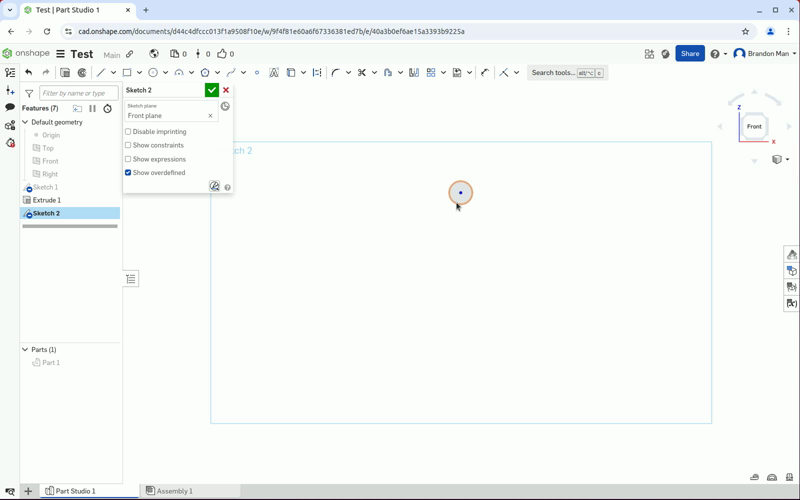
scroll(6)
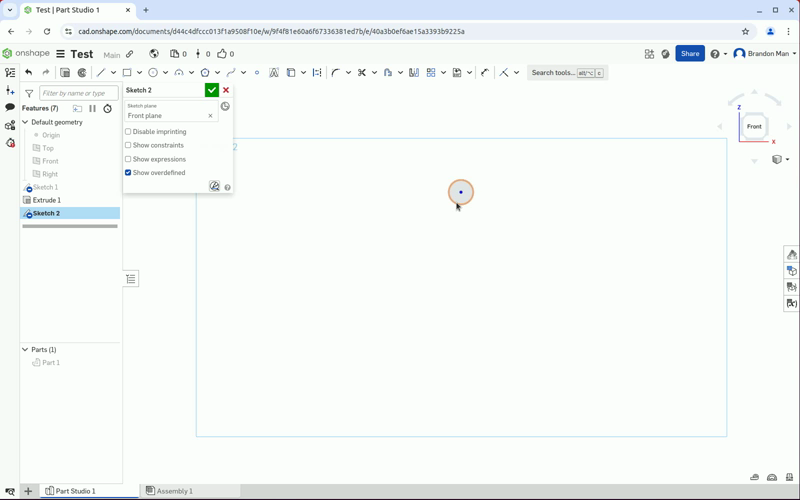
scroll(6)
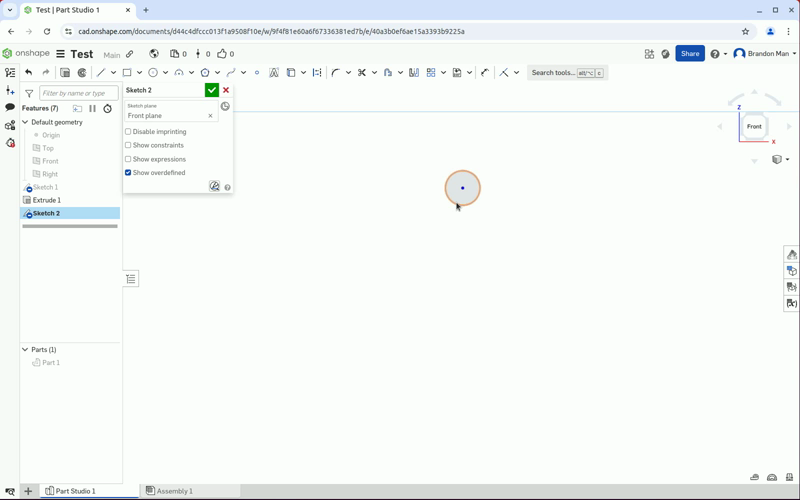
scroll(6)
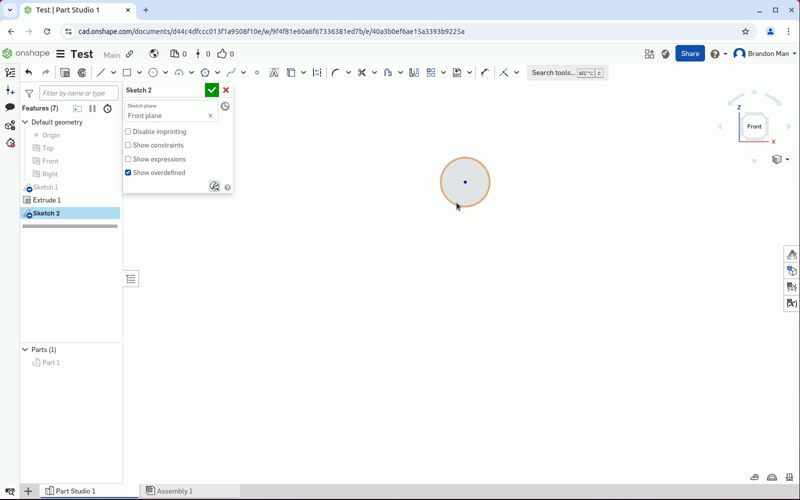
scroll(6)
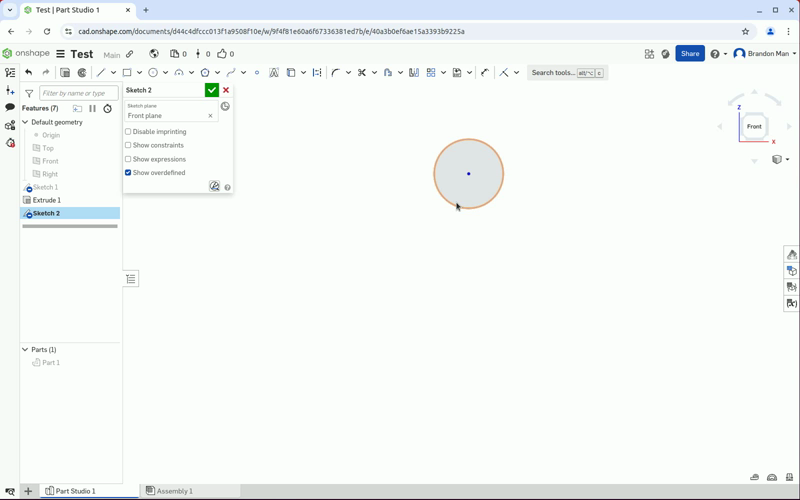
scroll(6)
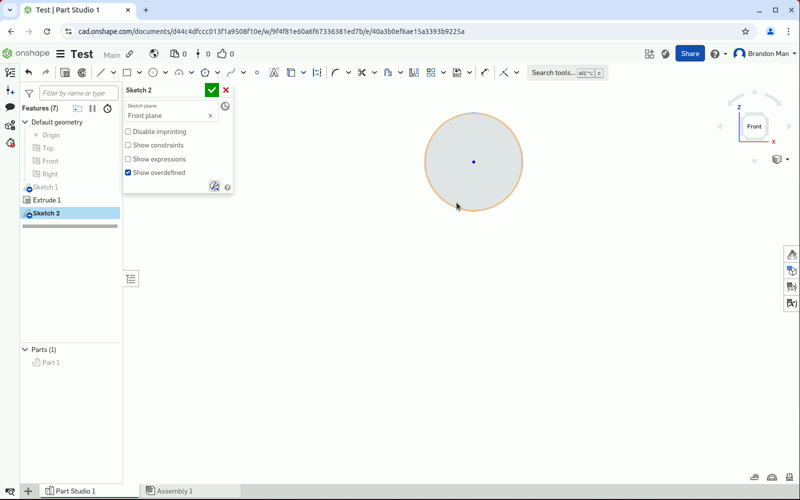
scroll(6)
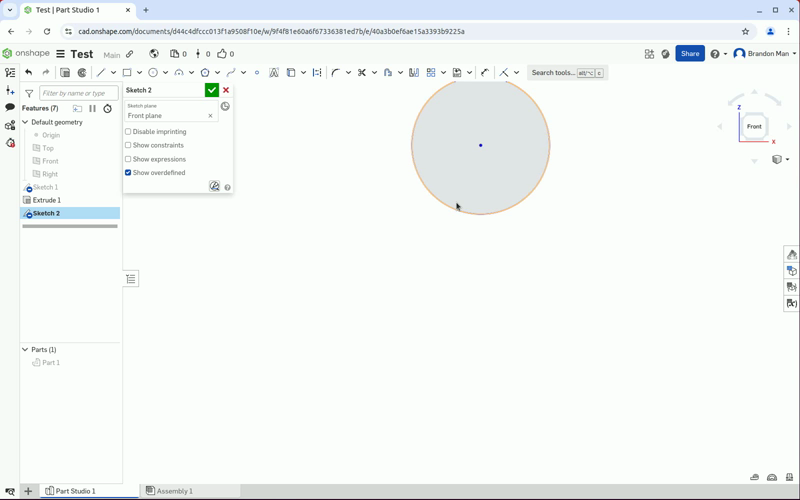
scroll(6)
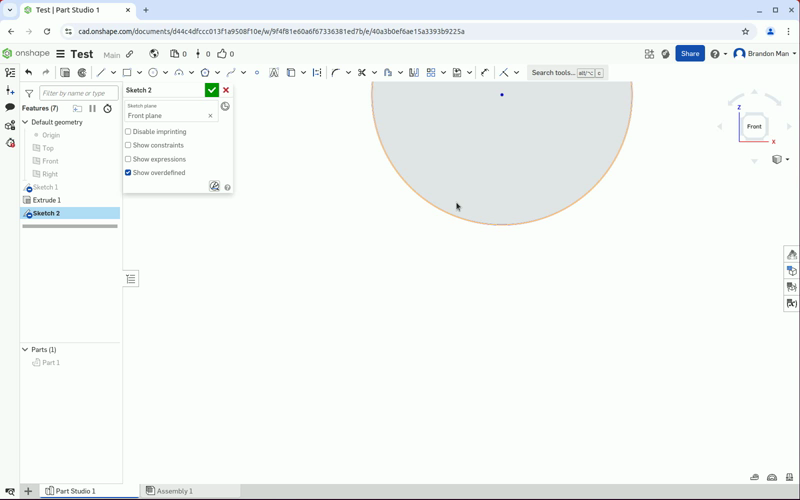
click(456, 202)
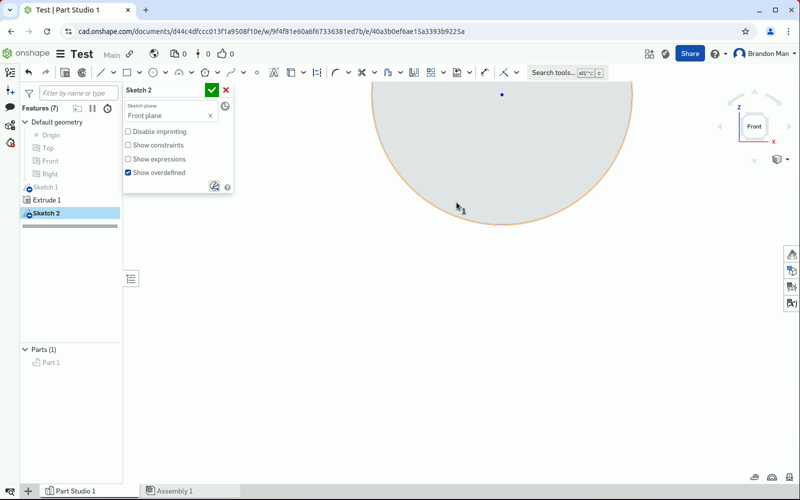
scroll(-6)
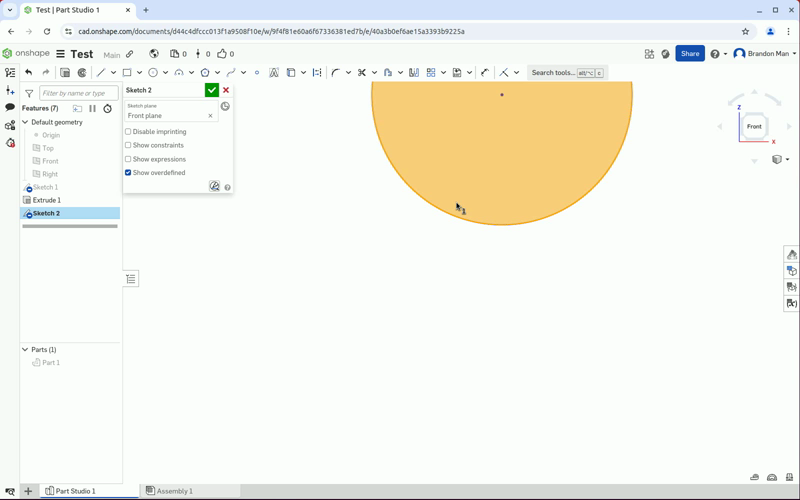
scroll(-6)
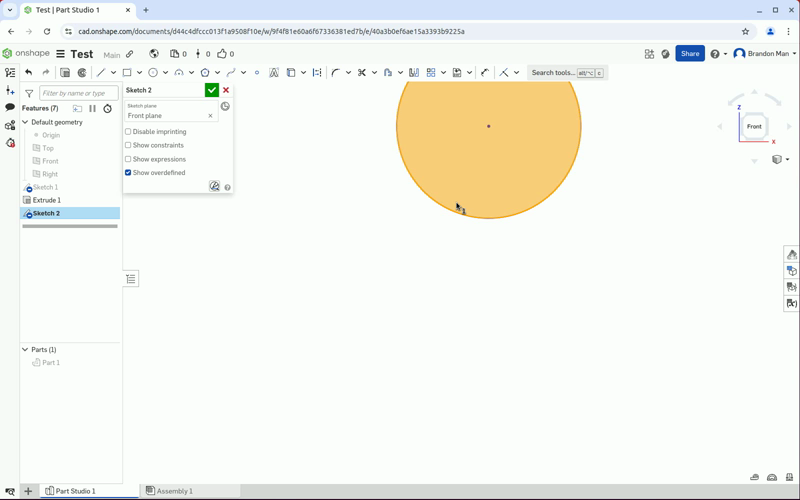
scroll(-6)
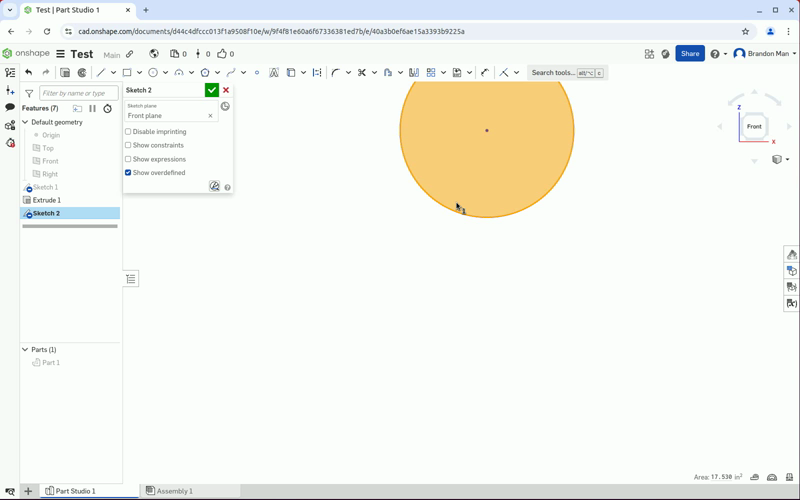
scroll(-6)
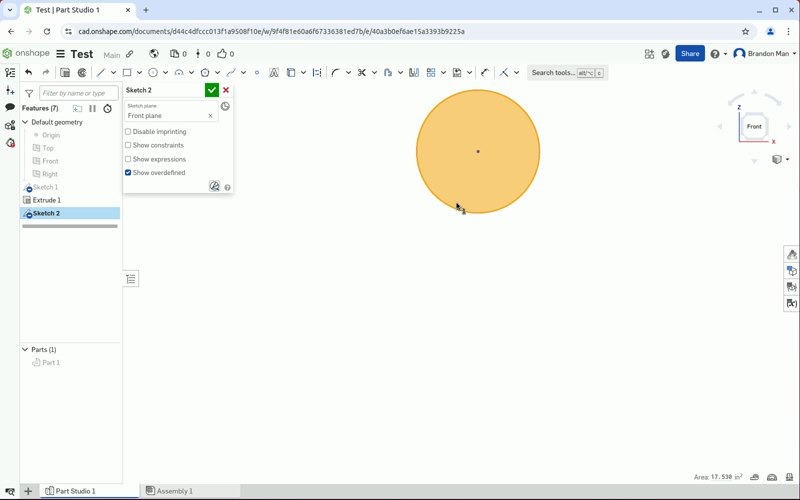
scroll(-6)
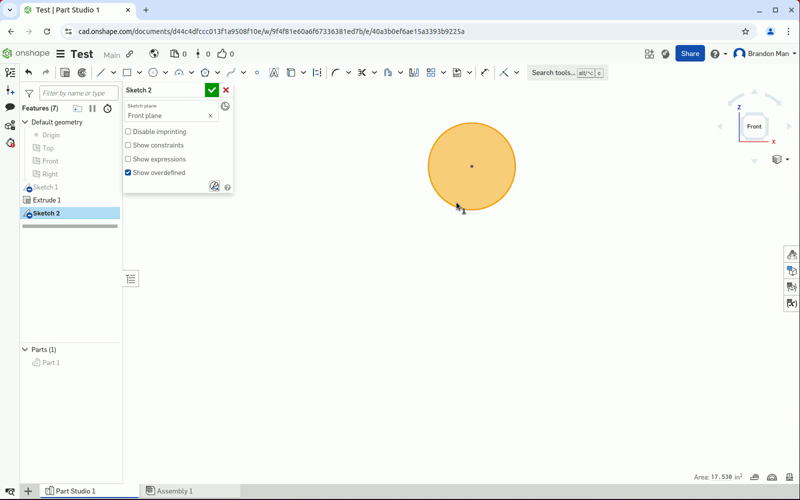
scroll(-6)
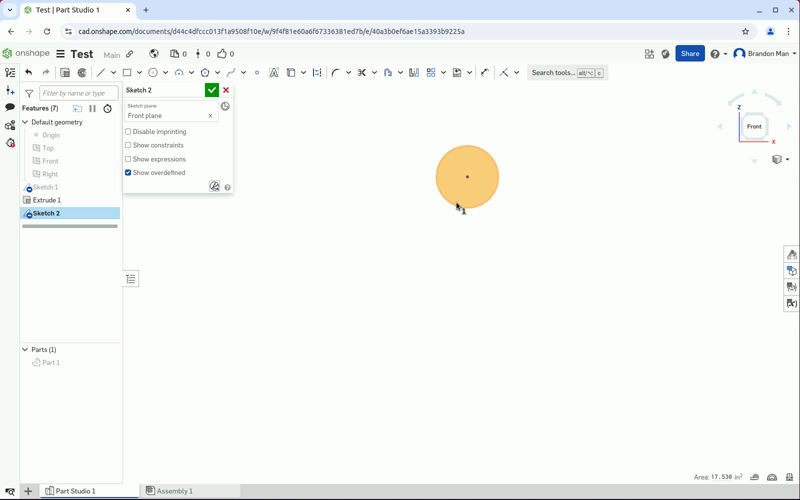
scroll(-6)
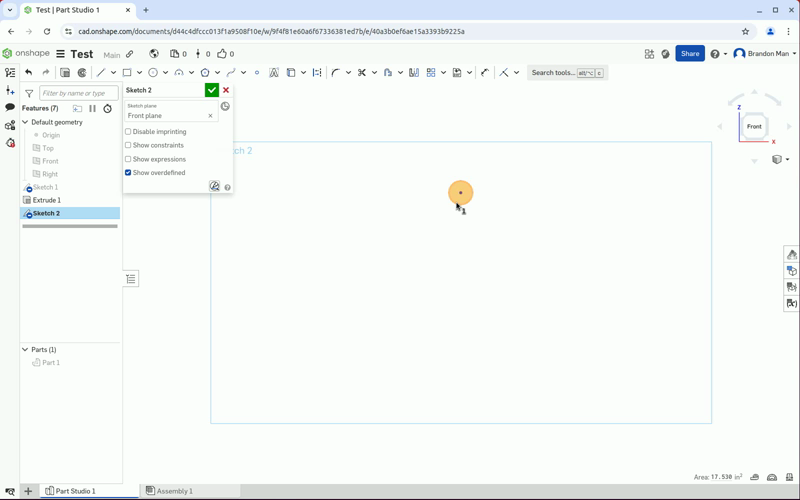
mouse_move(73, 352)
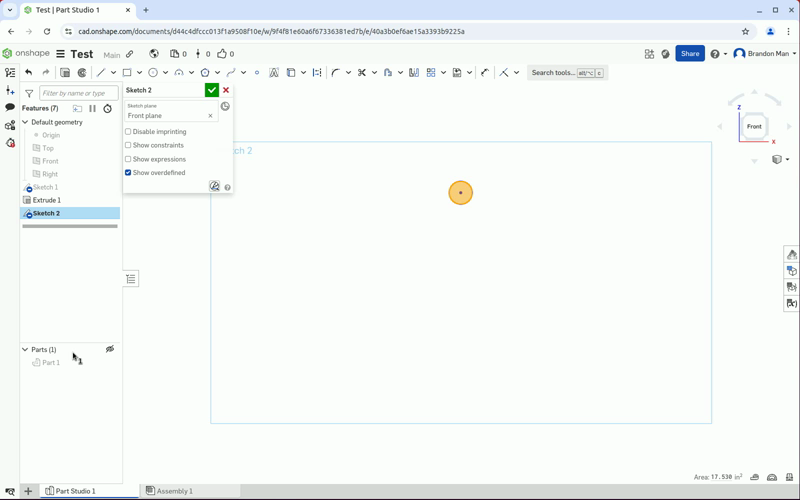
key(shift+y)
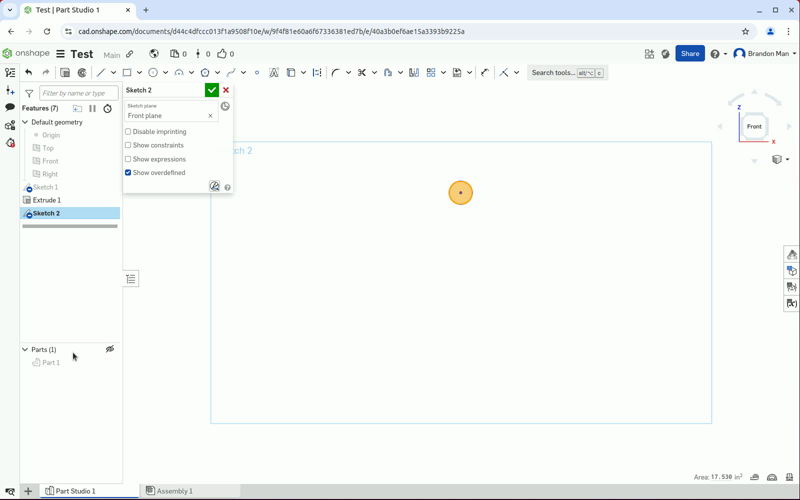
key(shift+e)
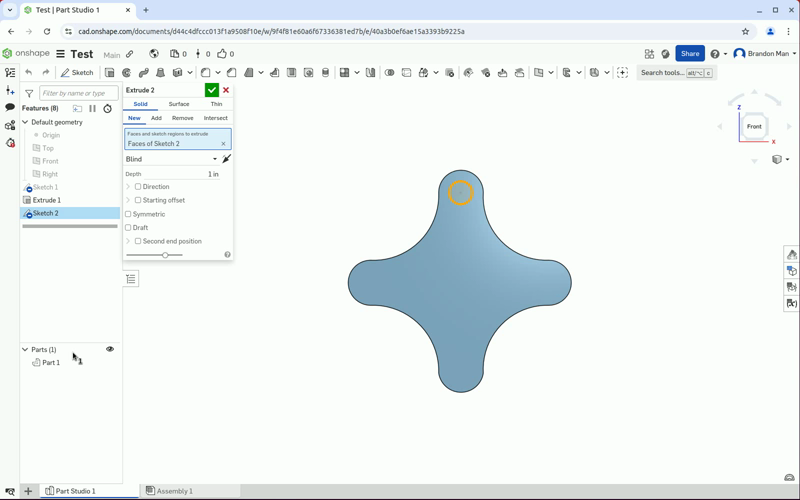
mouse_move(143, 106)
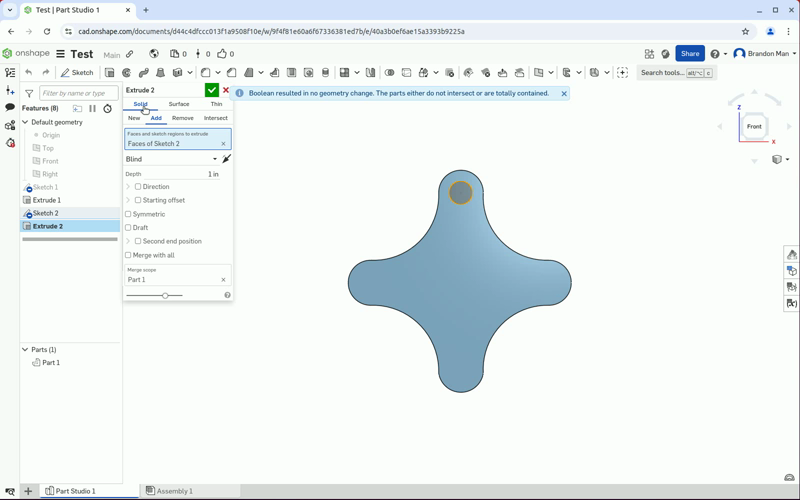
click(143, 106)
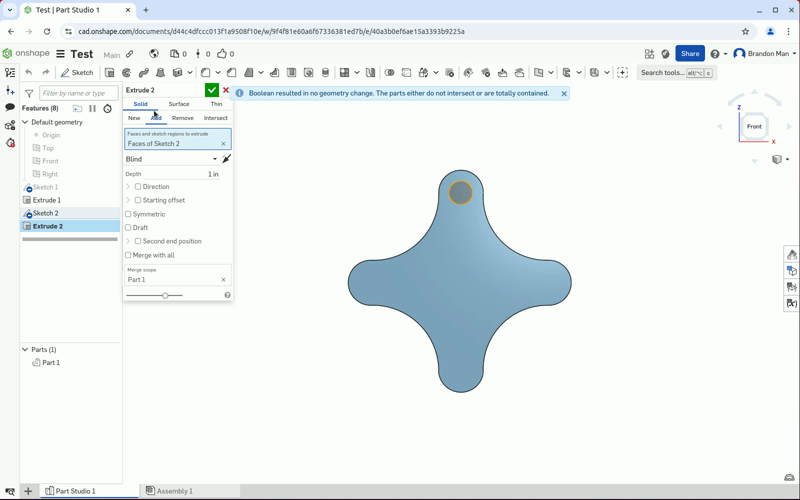
mouse_move(186, 120)
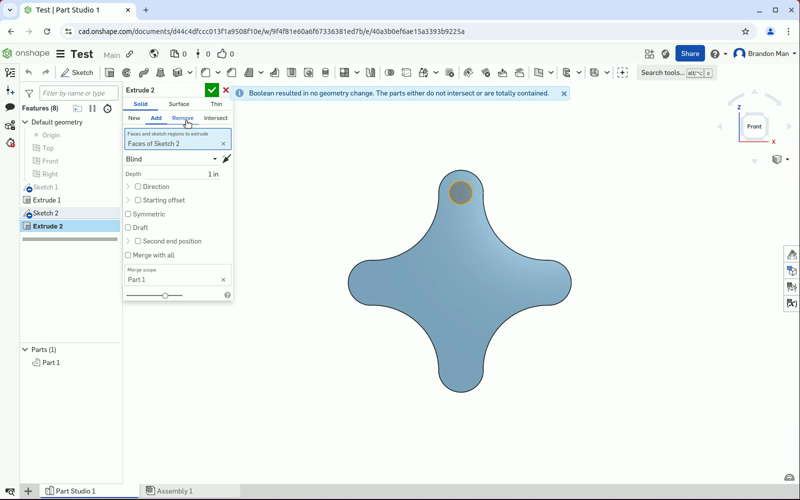
click(186, 120)
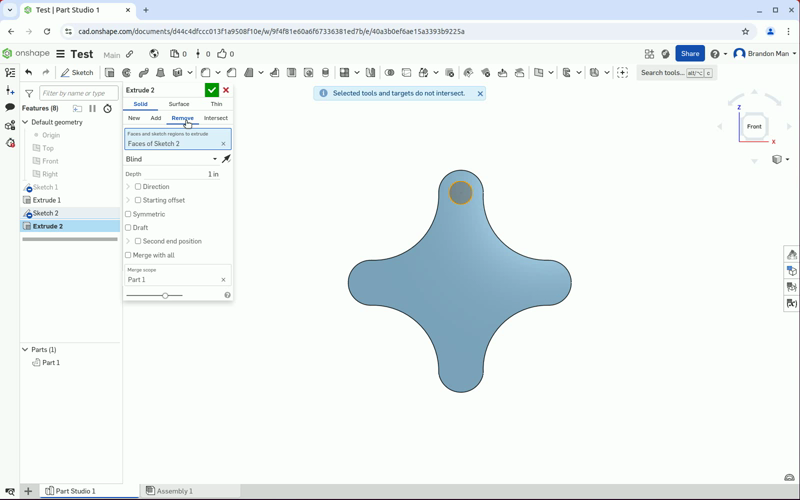
key(tab, 4)
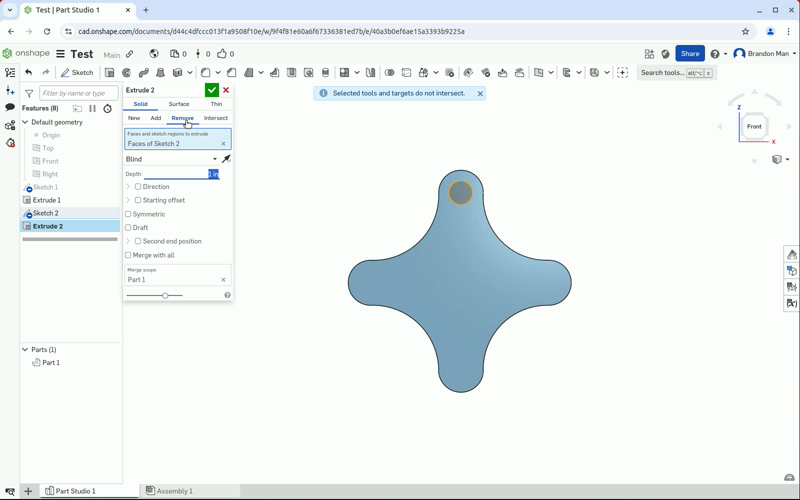
text(-18.535)
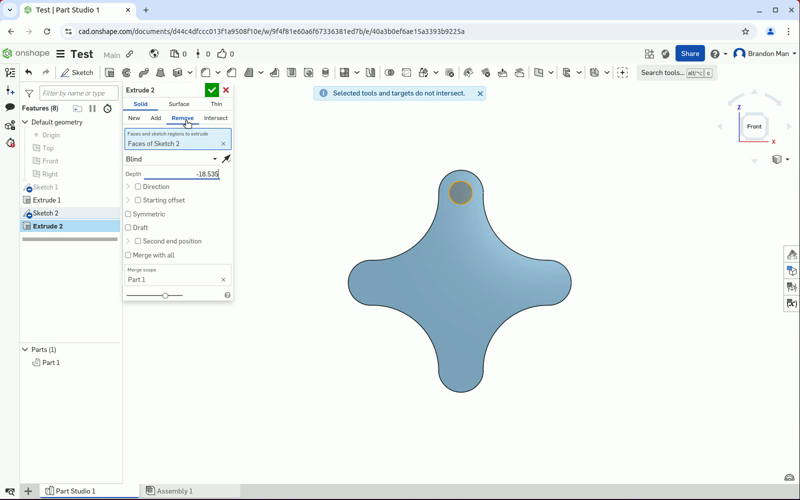
key(tab, 6)
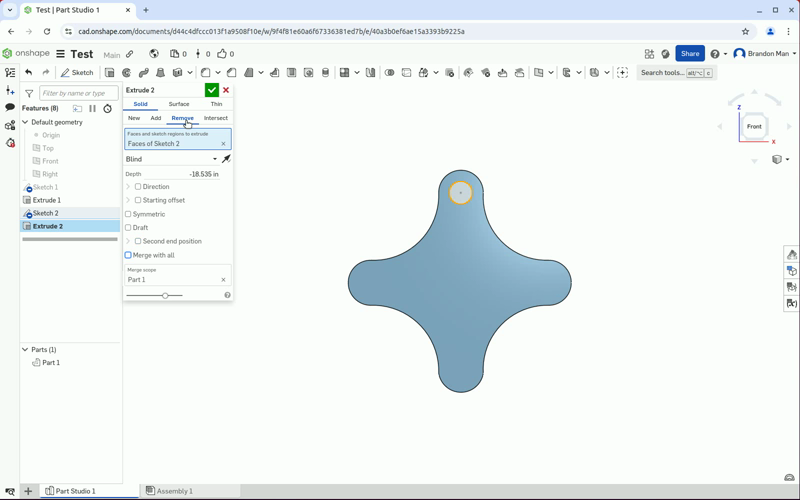
key(space)
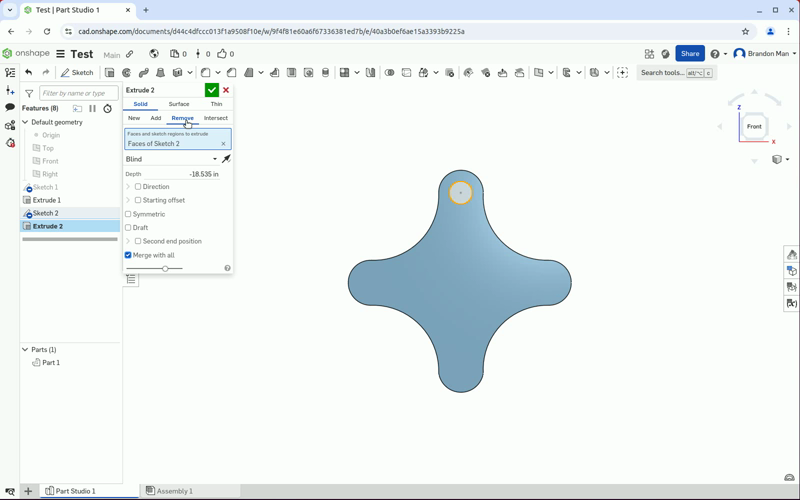
key(enter)
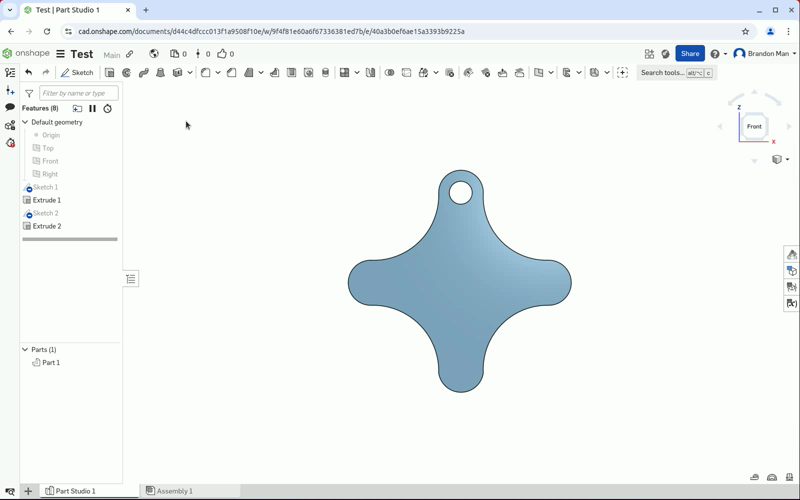
key(shift+h)
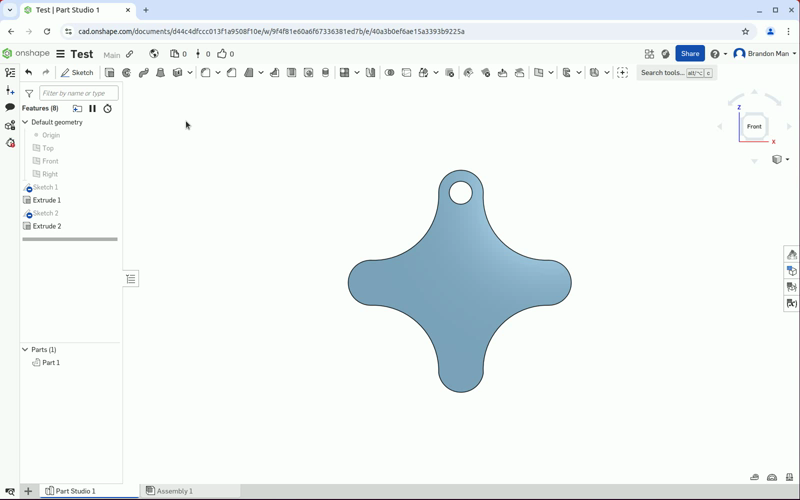
key(shift+h)
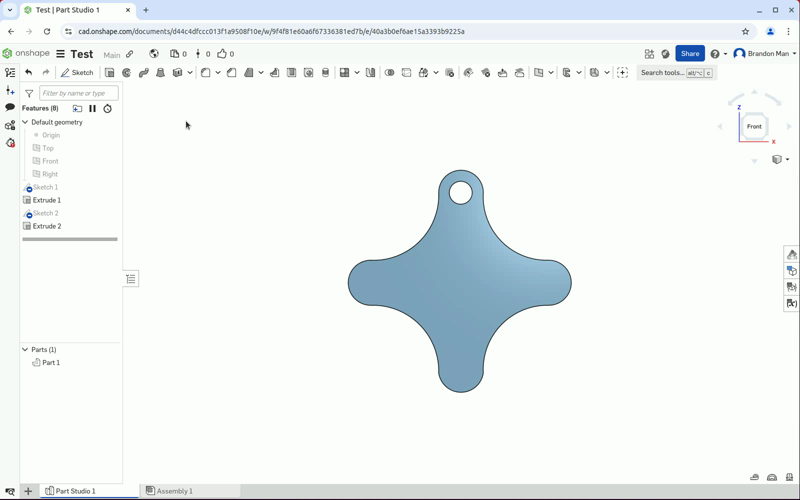
mouse_move(73, 189)
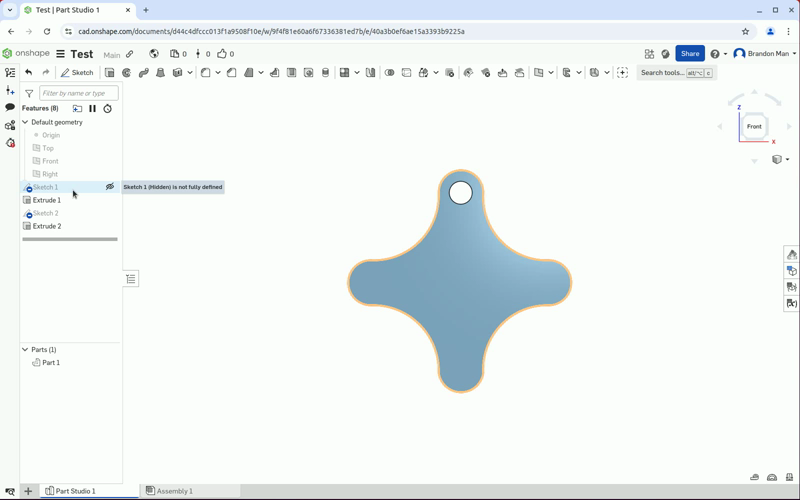
click(73, 189)
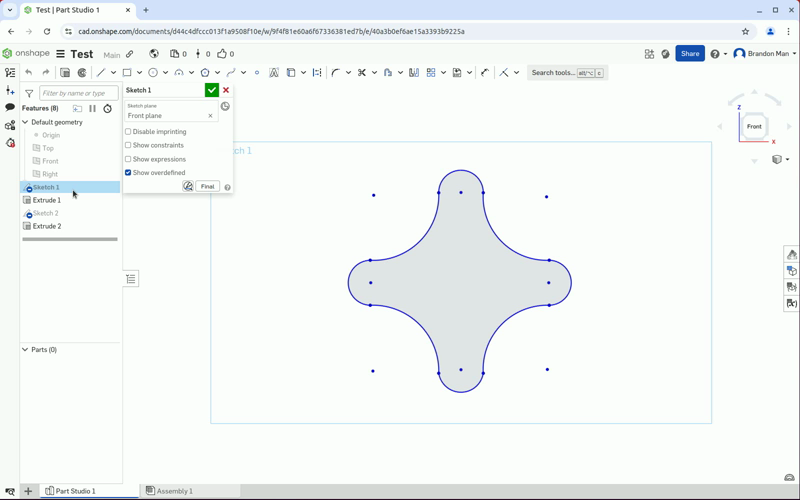
mouse_move(229, 92)
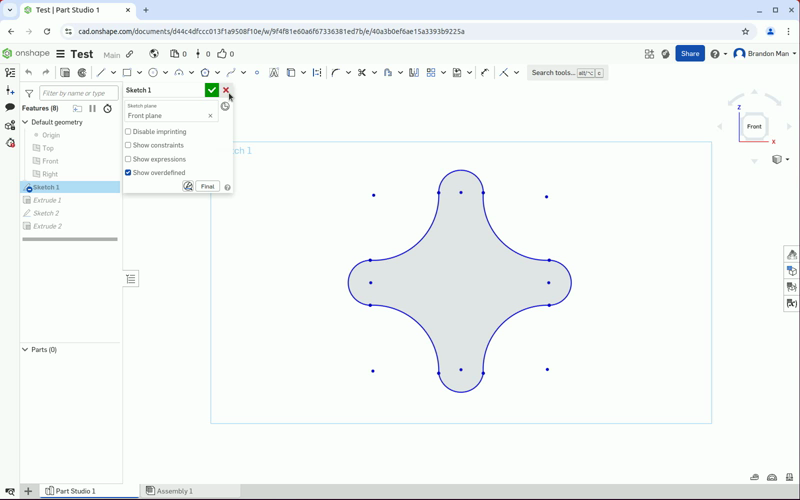
click(229, 92)
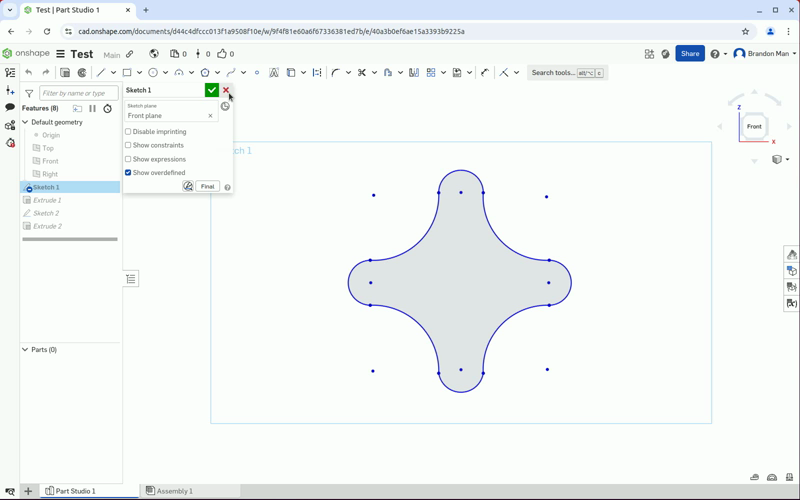
key(shift+s)
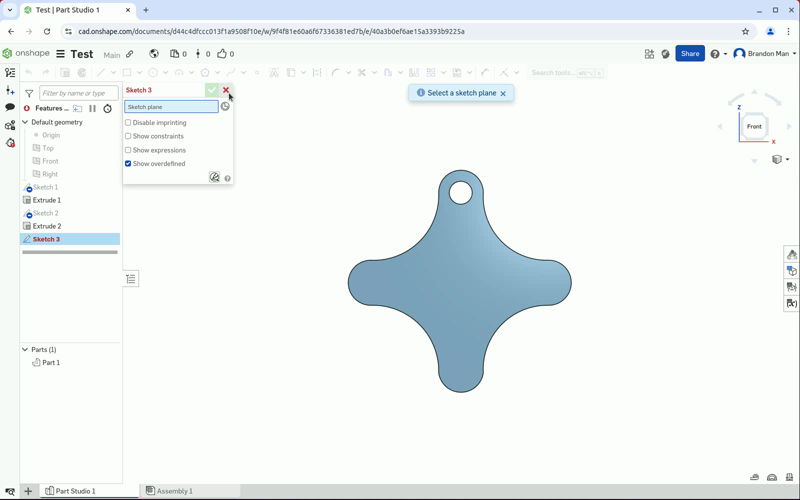
mouse_move(73, 163)
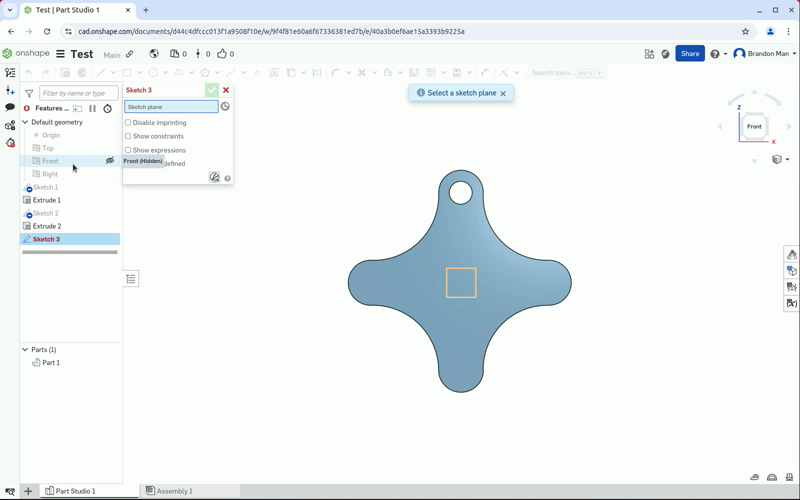
click(73, 163)
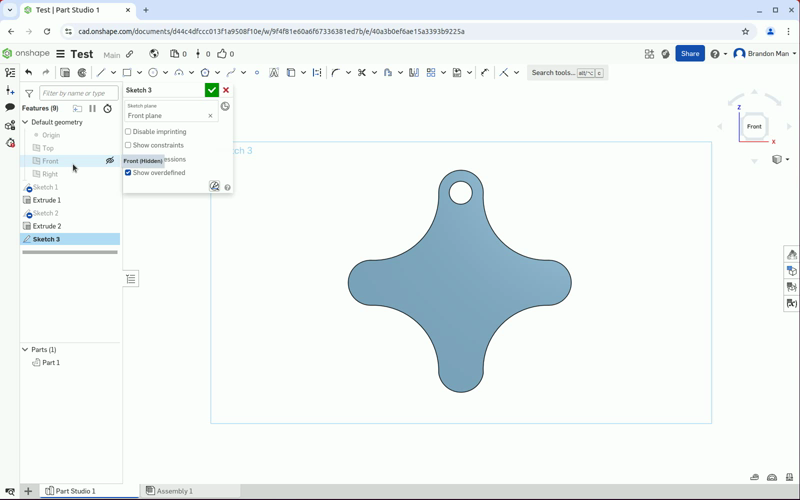
mouse_move(73, 352)
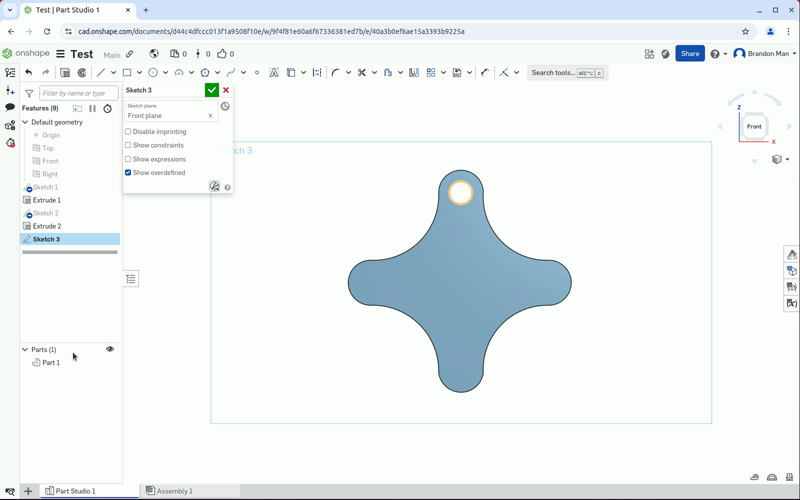
key(y)
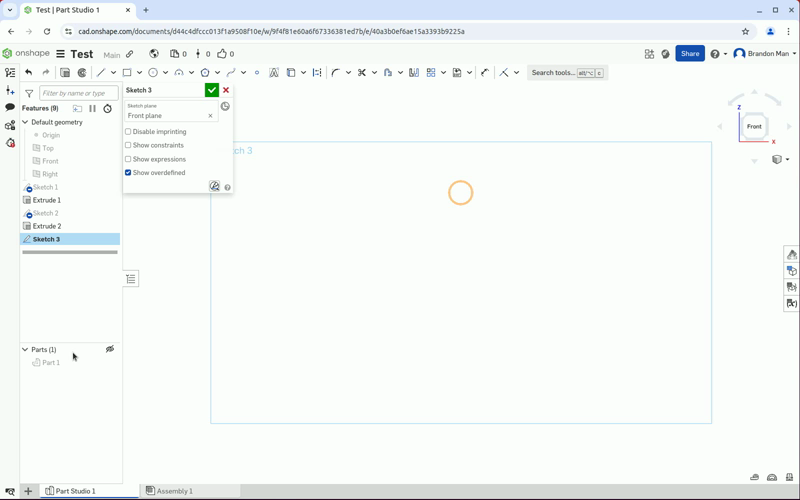
key(c)
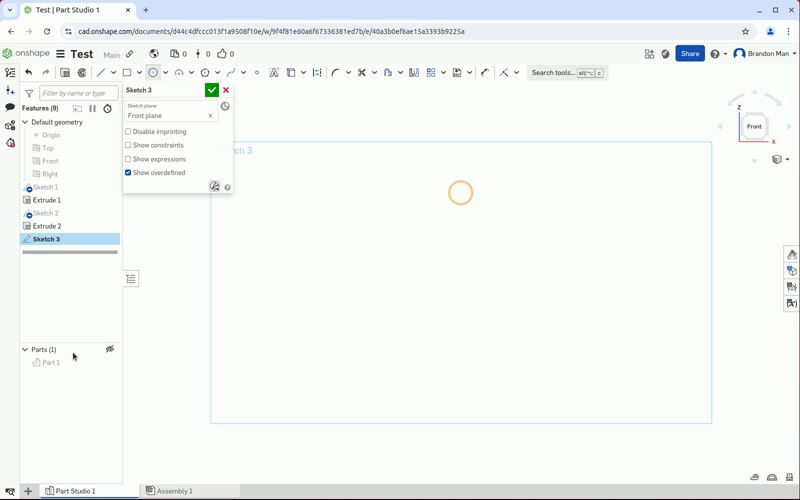
key_down(shift)
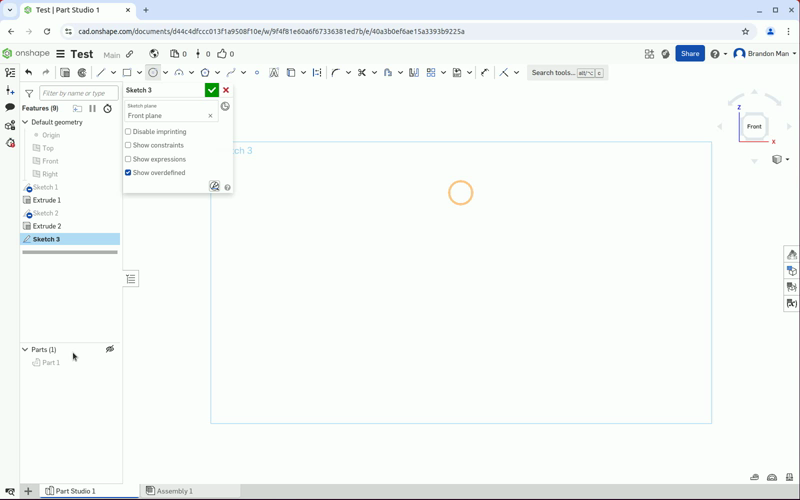
mouse_move(551, 282)
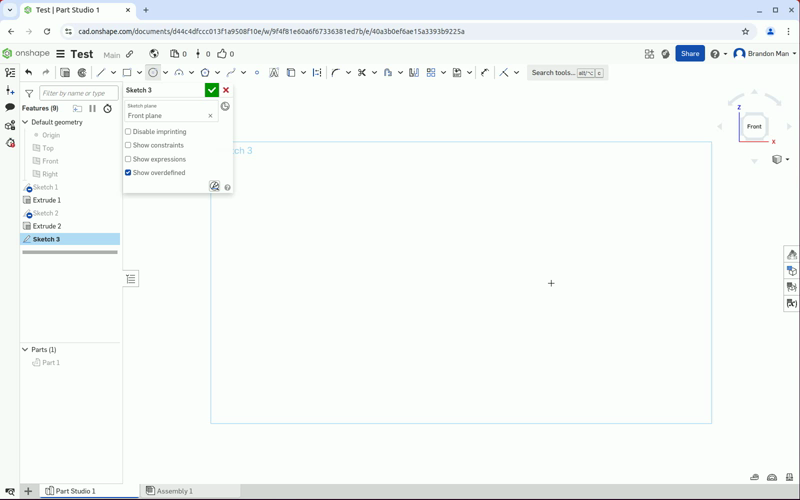
click(551, 282)
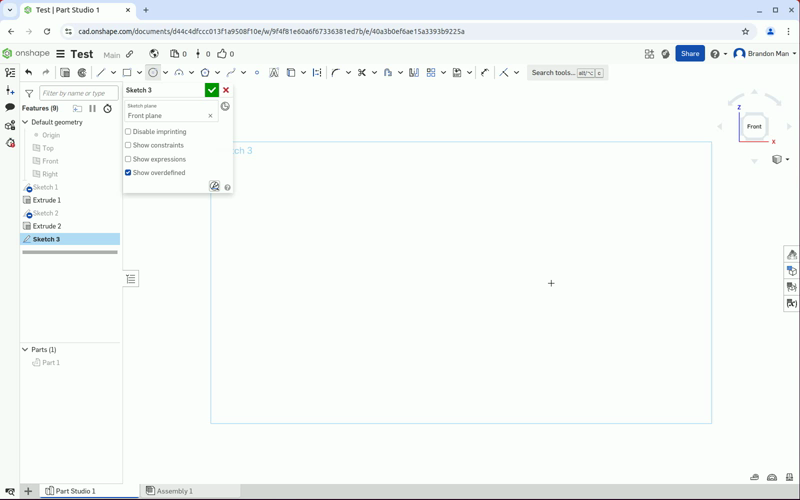
key_up(shift)
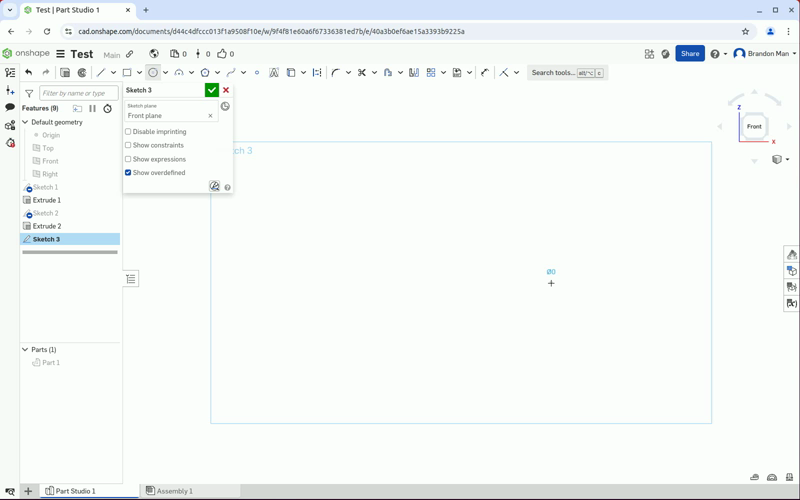
mouse_move(562, 282)
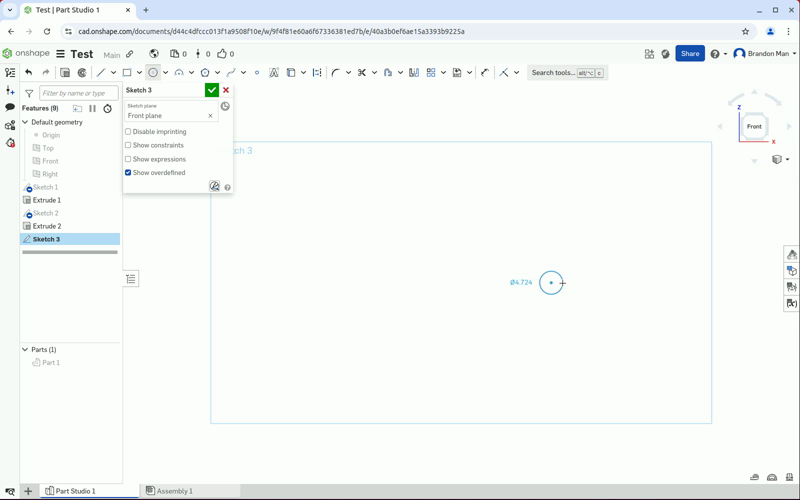
click(562, 282)
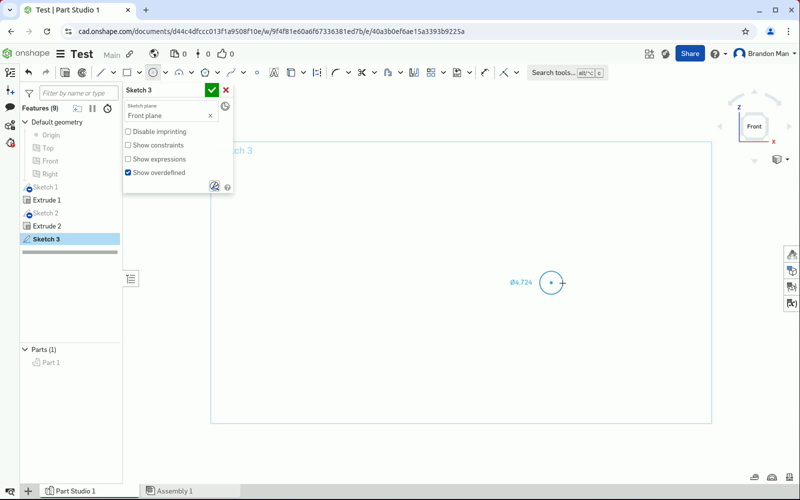
key(esc)
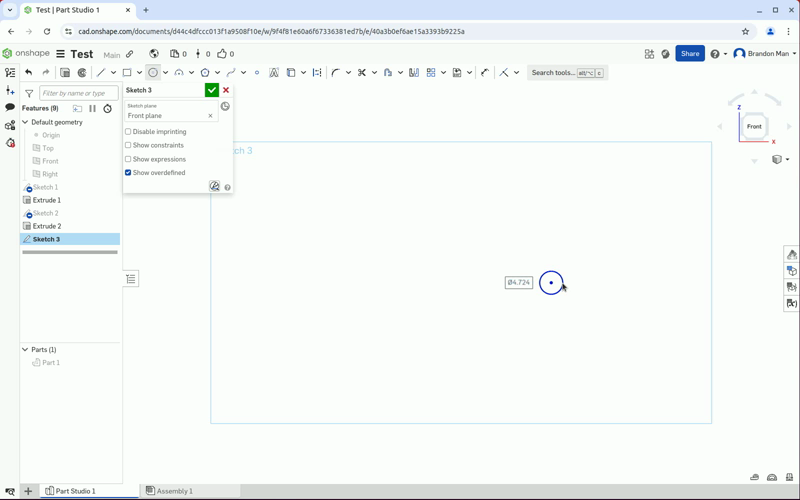
mouse_move(553, 279)
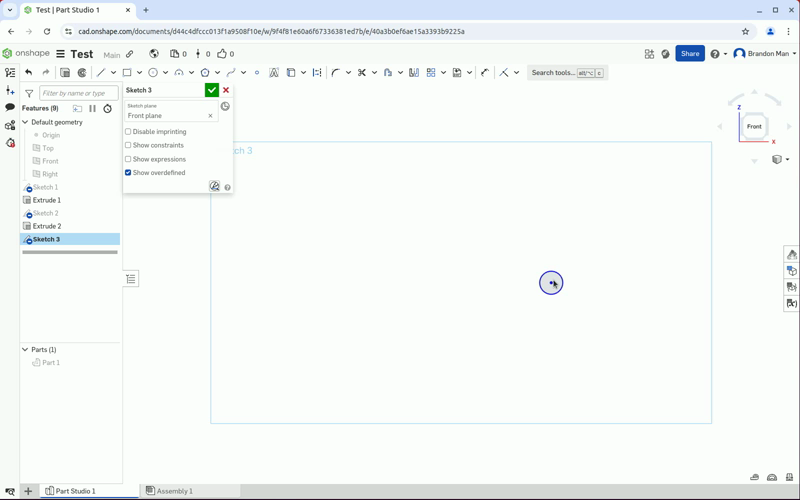
scroll(6)
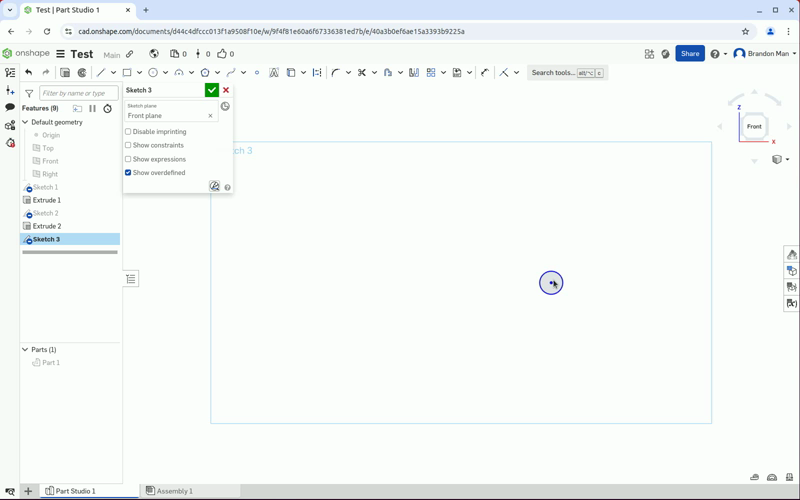
scroll(6)
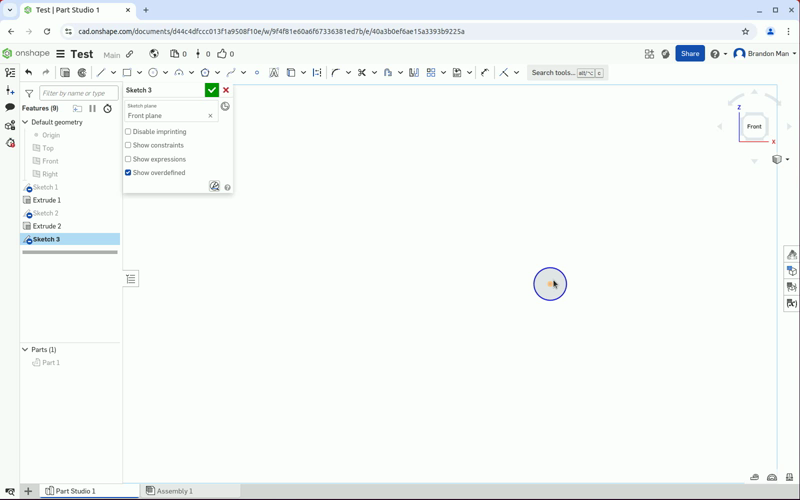
scroll(6)
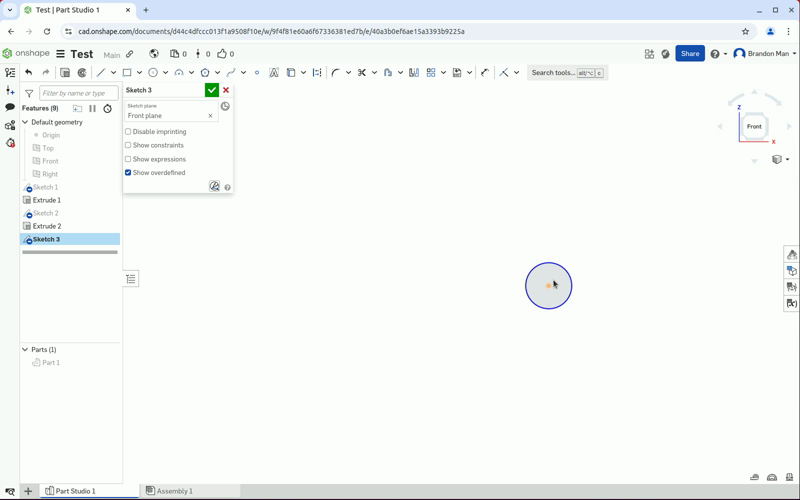
scroll(6)
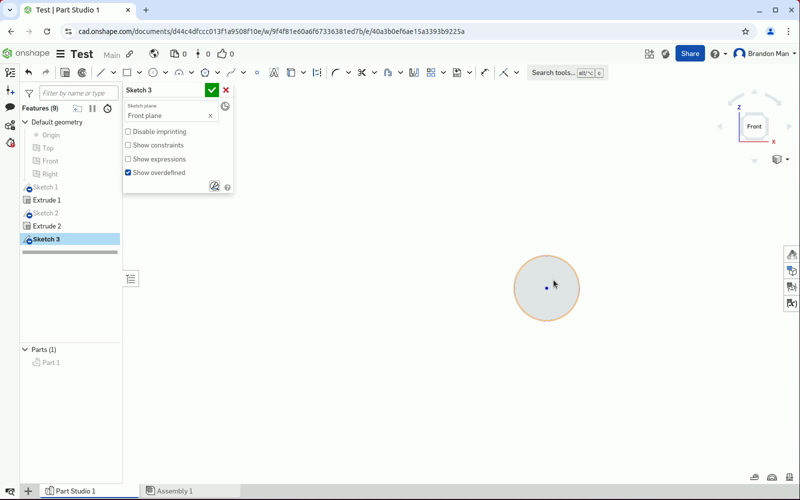
scroll(6)
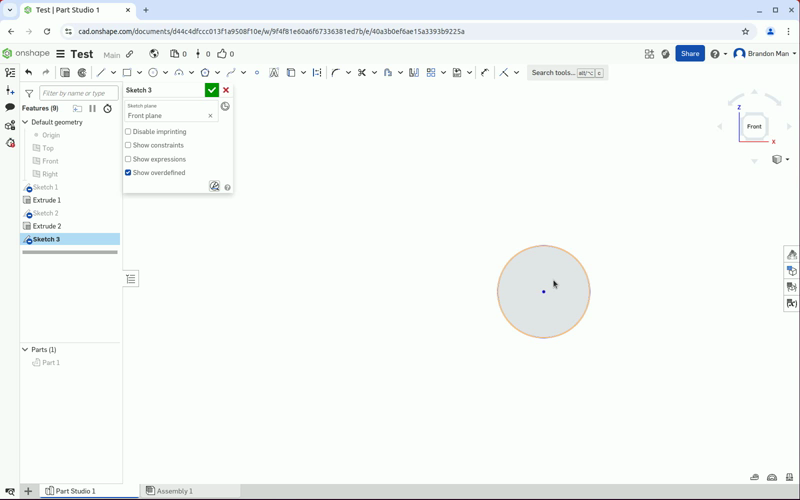
scroll(6)
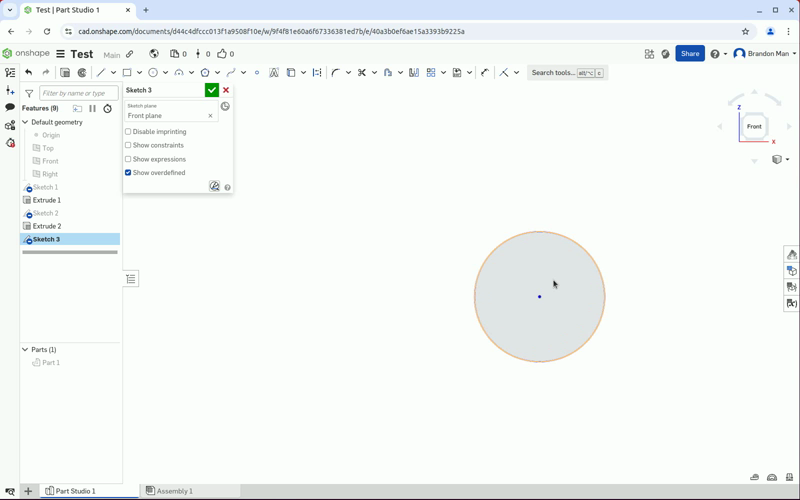
scroll(6)
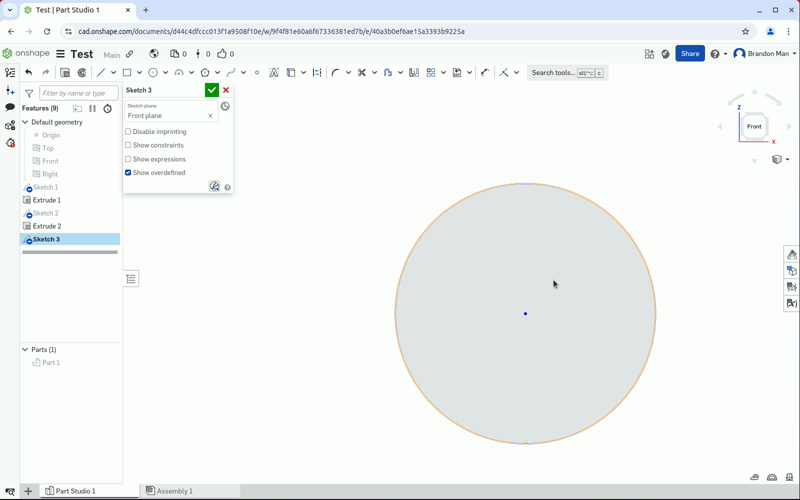
click(553, 279)
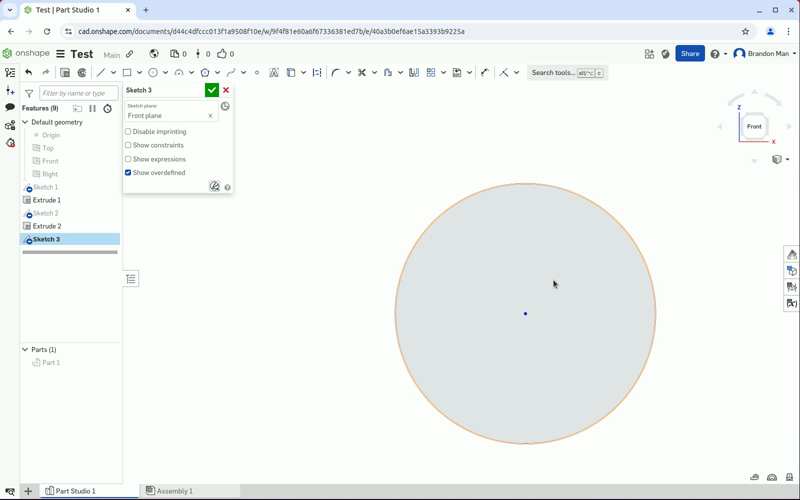
scroll(-6)
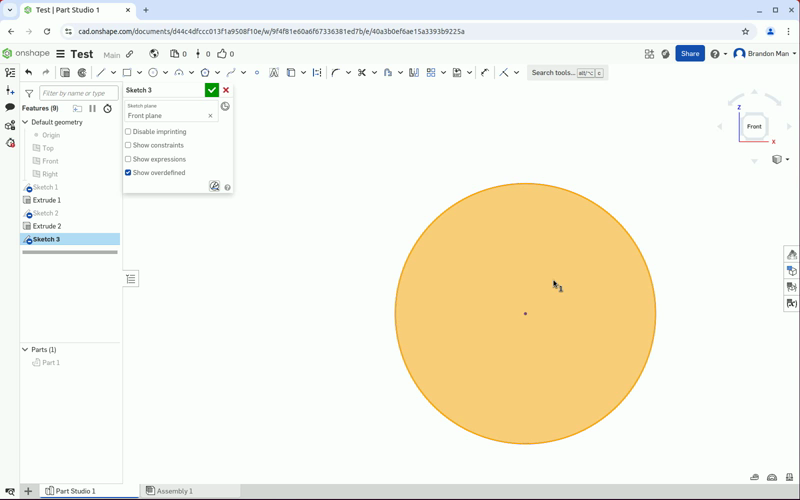
scroll(-6)
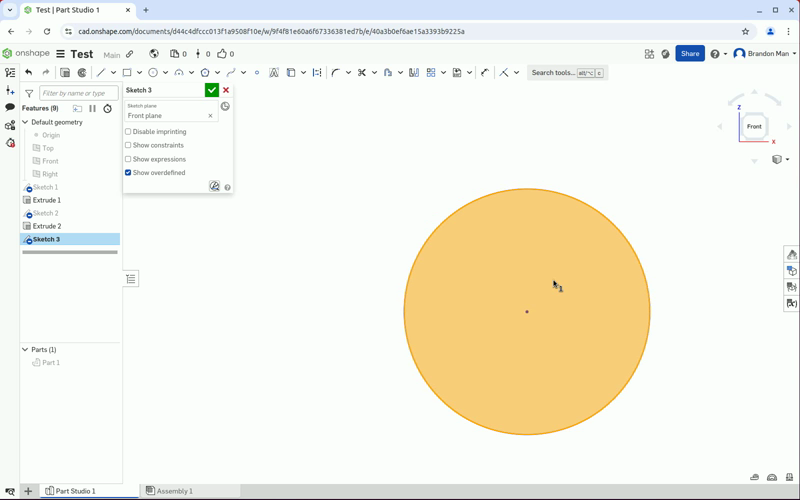
scroll(-6)
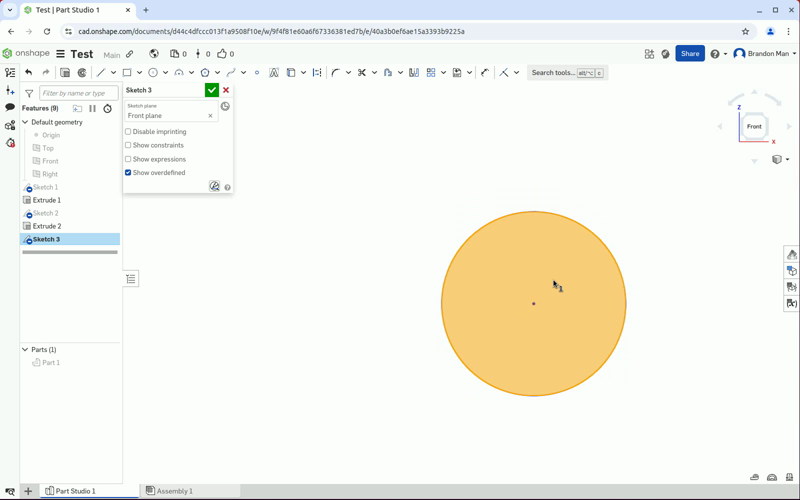
scroll(-6)
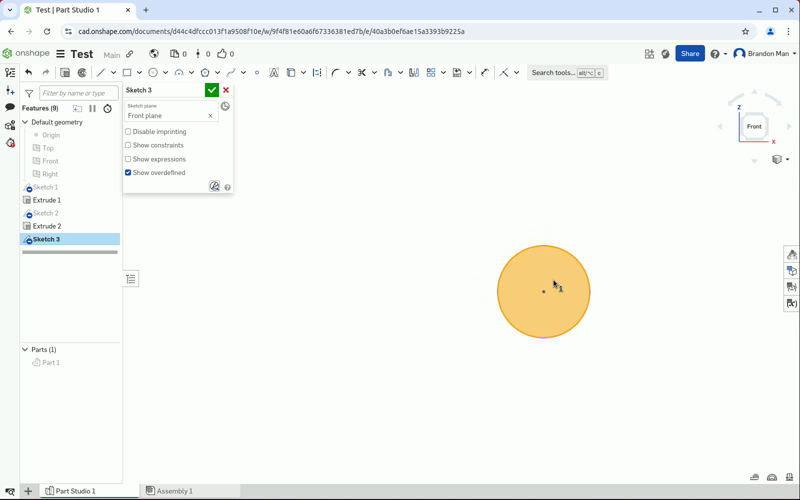
scroll(-6)
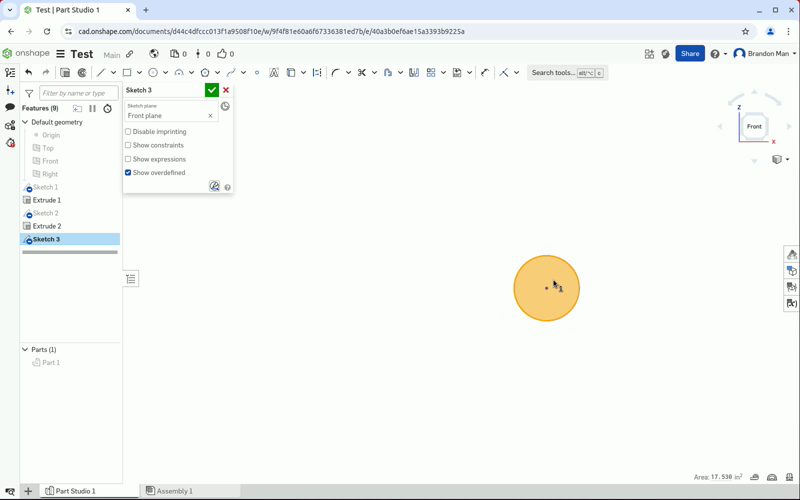
scroll(-6)
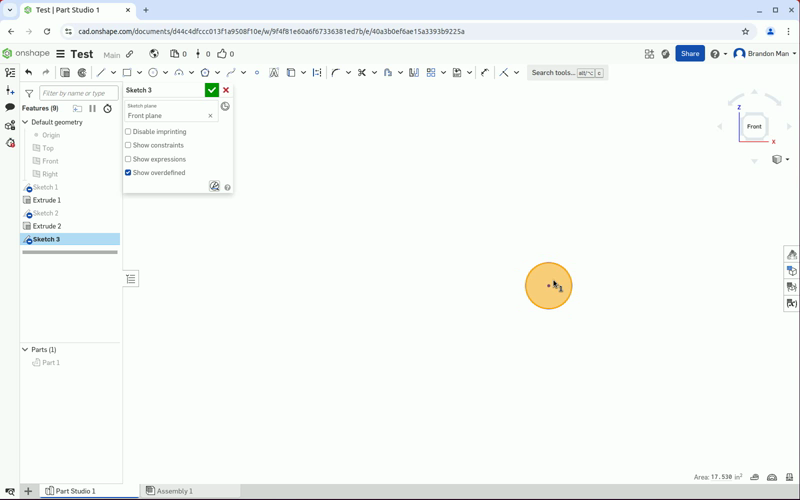
scroll(-6)
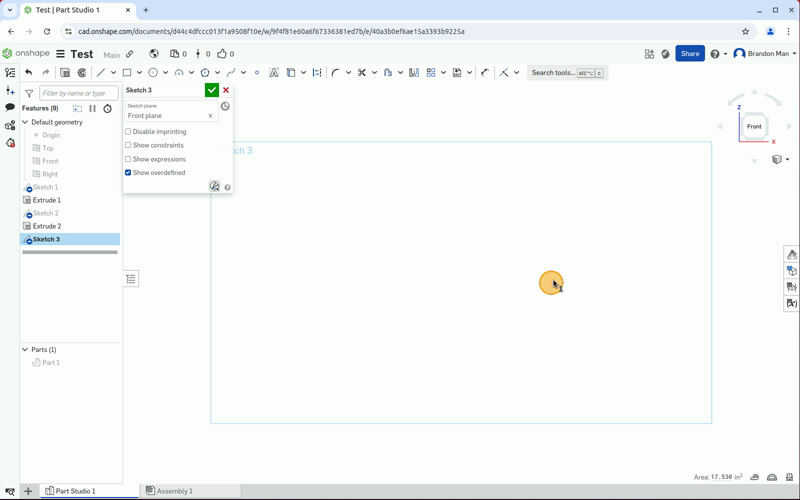
mouse_move(73, 352)
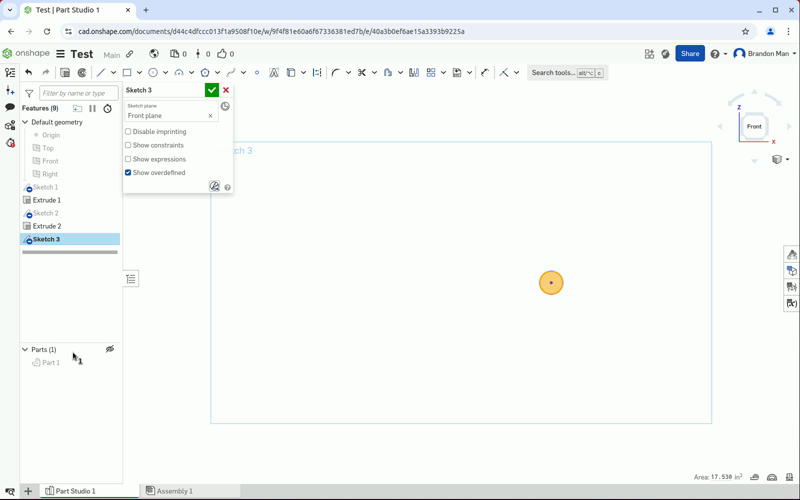
key(shift+y)
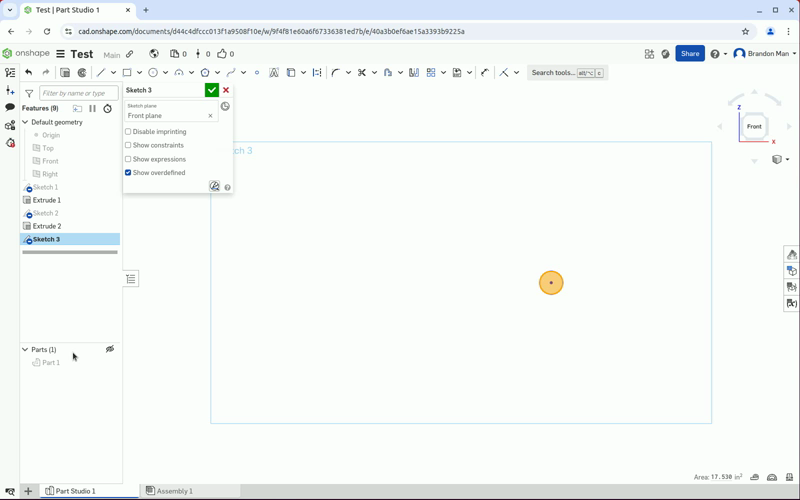
key(shift+e)
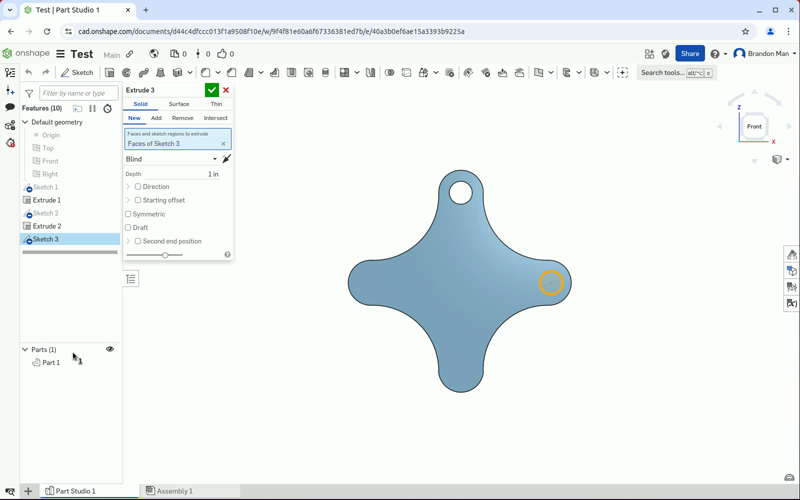
mouse_move(143, 106)
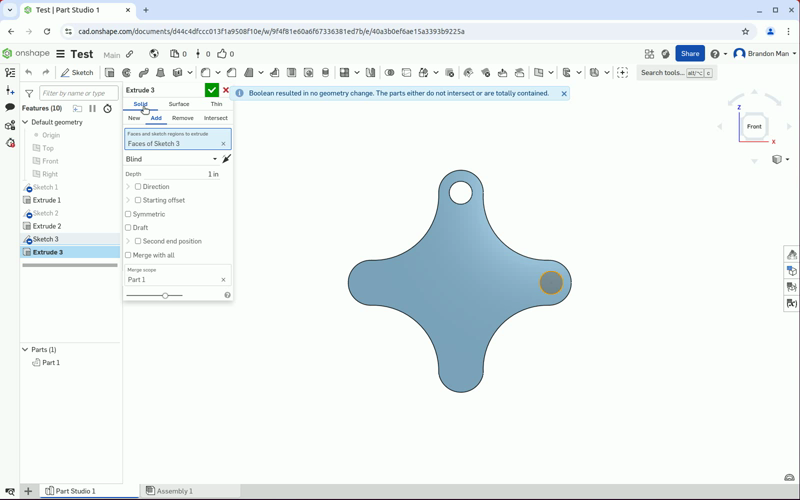
click(143, 106)
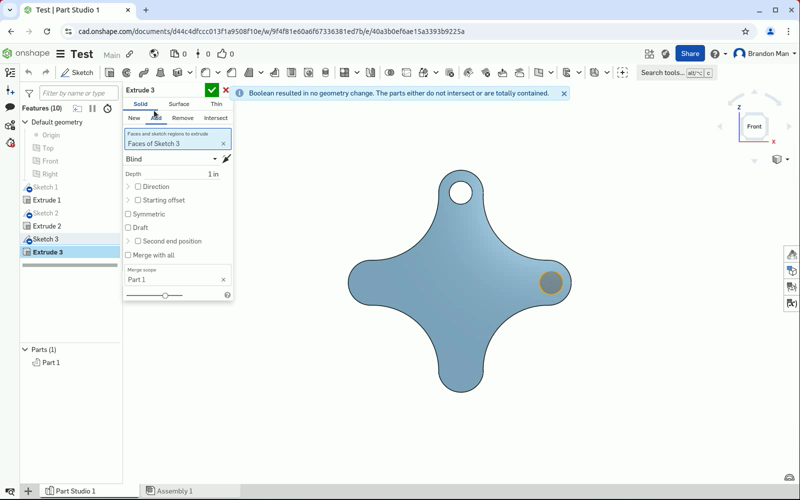
mouse_move(186, 120)
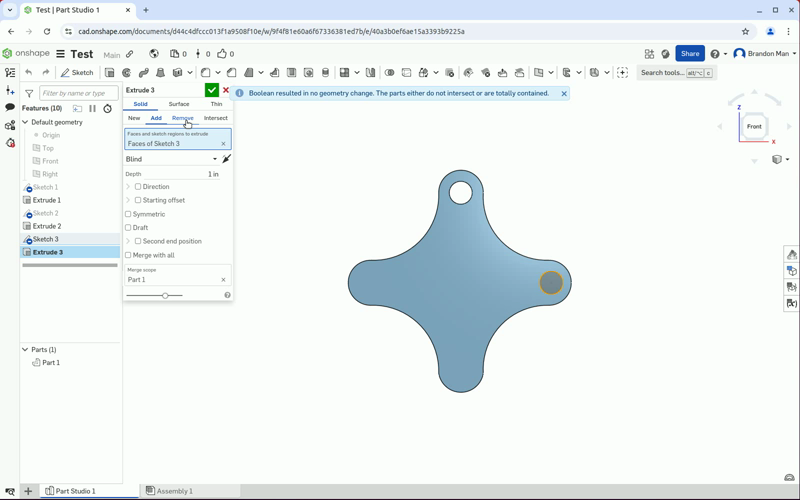
click(186, 120)
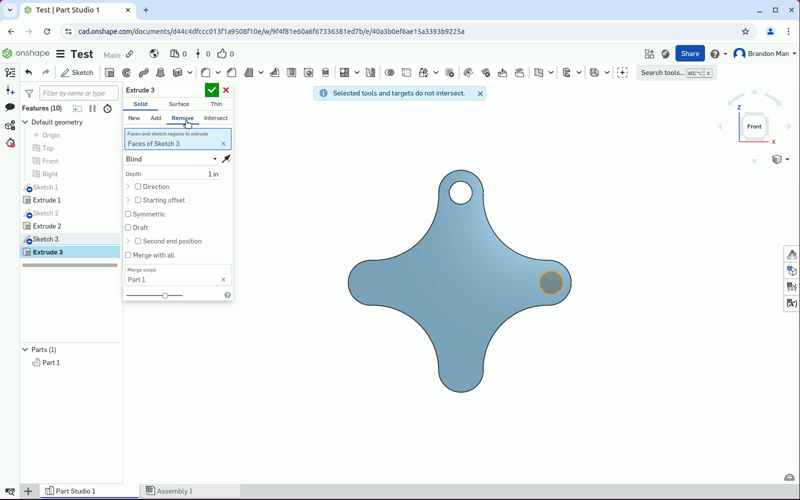
key(tab, 4)
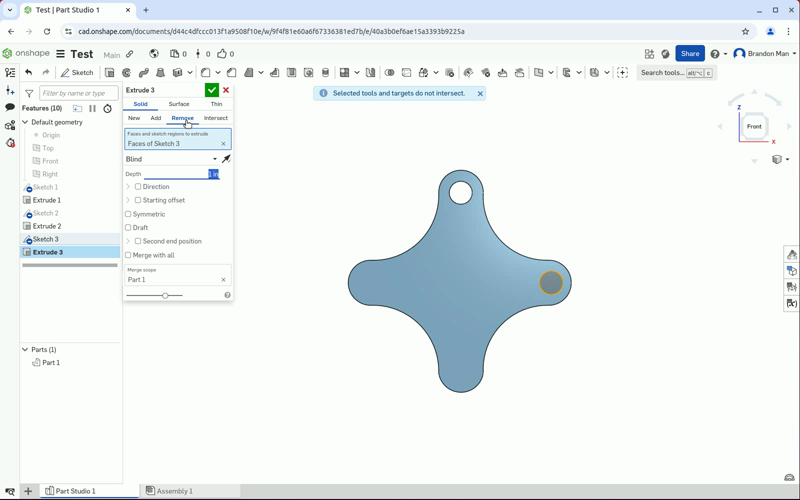
text(-18.535)
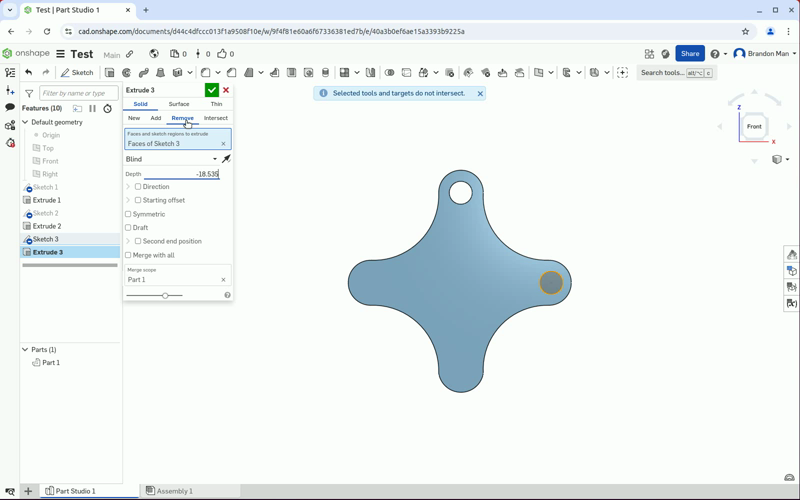
key(tab, 6)
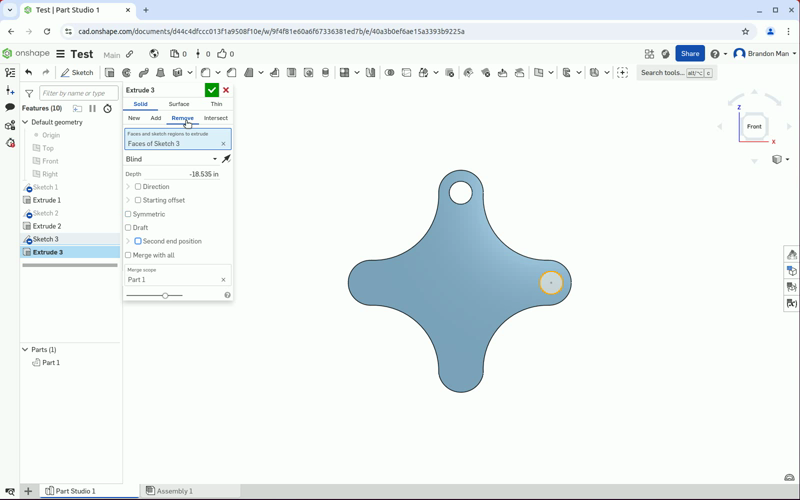
key(space)
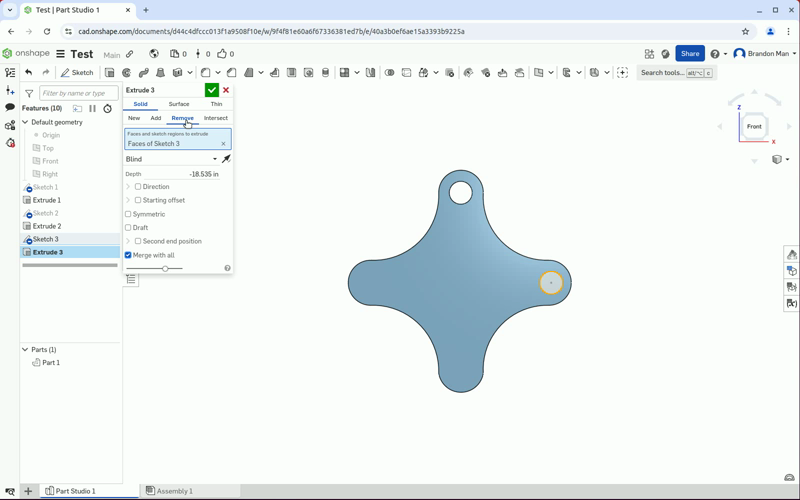
key(enter)
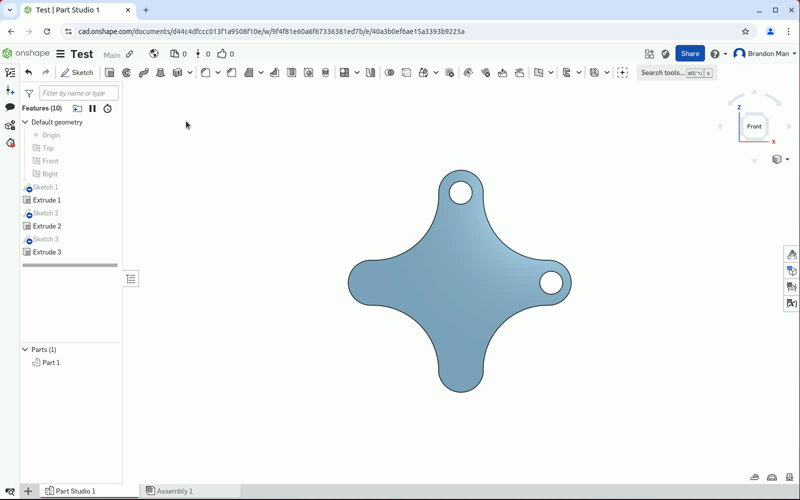
key(shift+h)
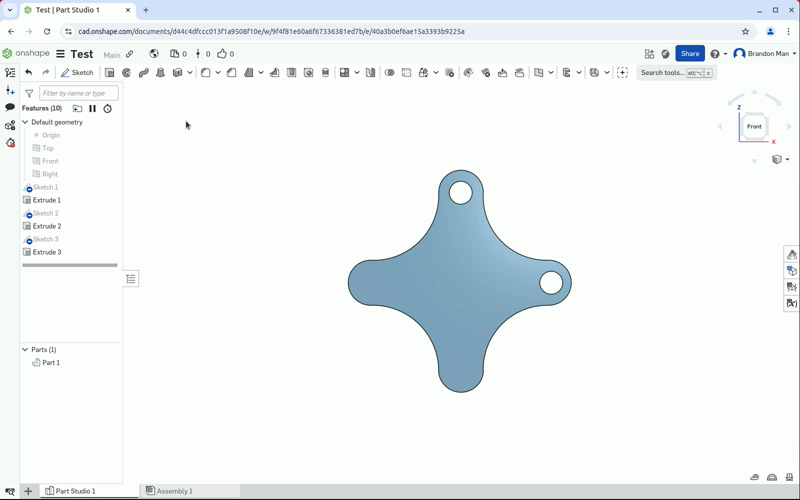
key(shift+h)
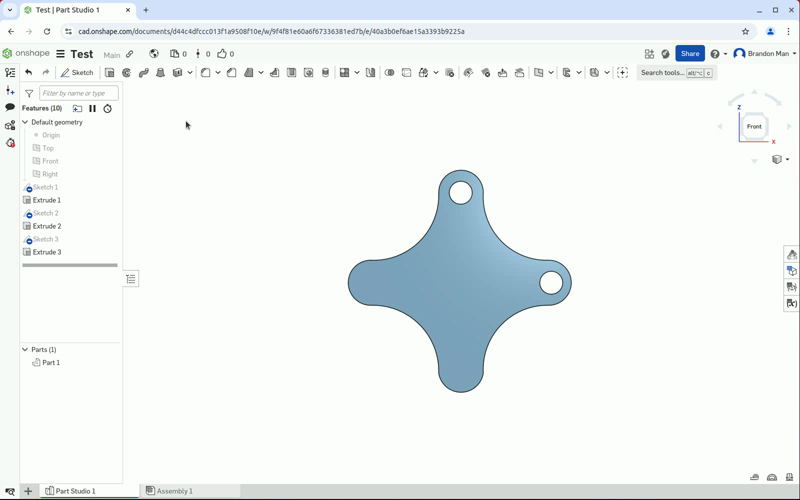
mouse_move(73, 189)
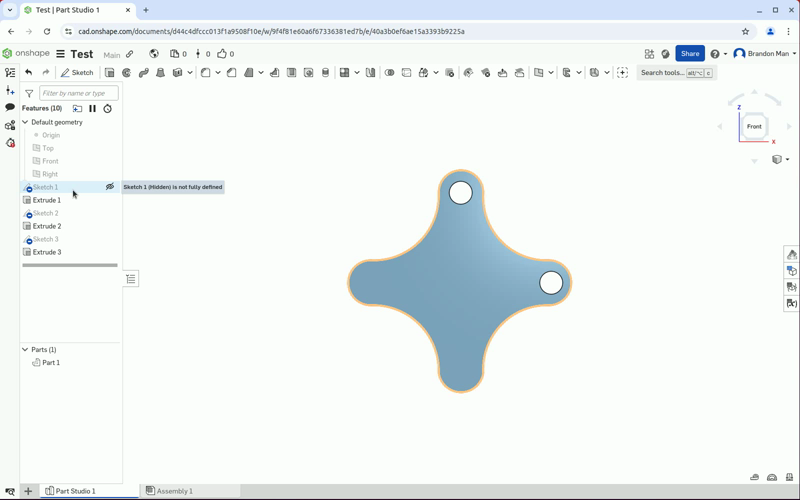
click(73, 189)
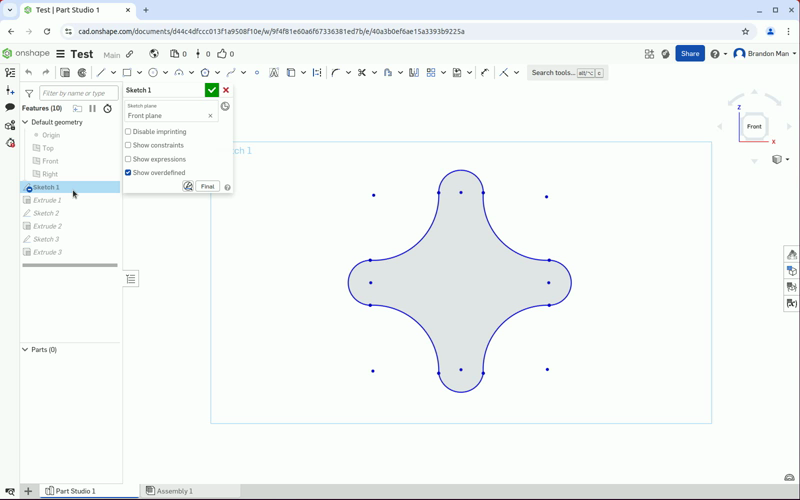
mouse_move(229, 92)
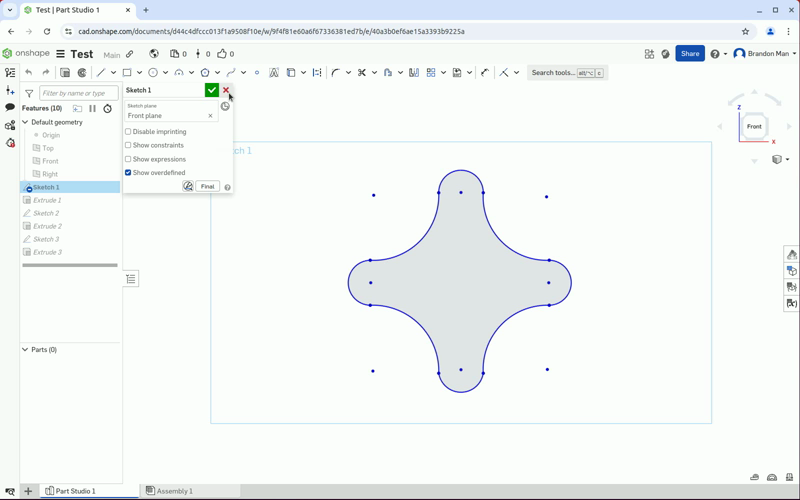
click(229, 92)
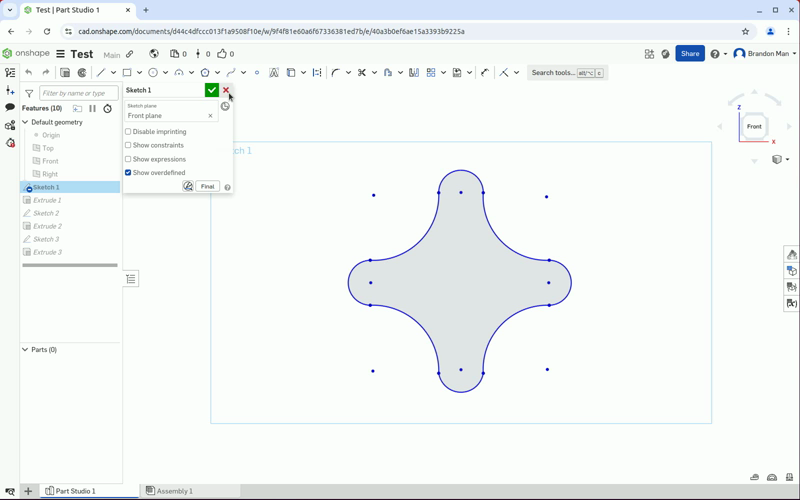
key(shift+s)
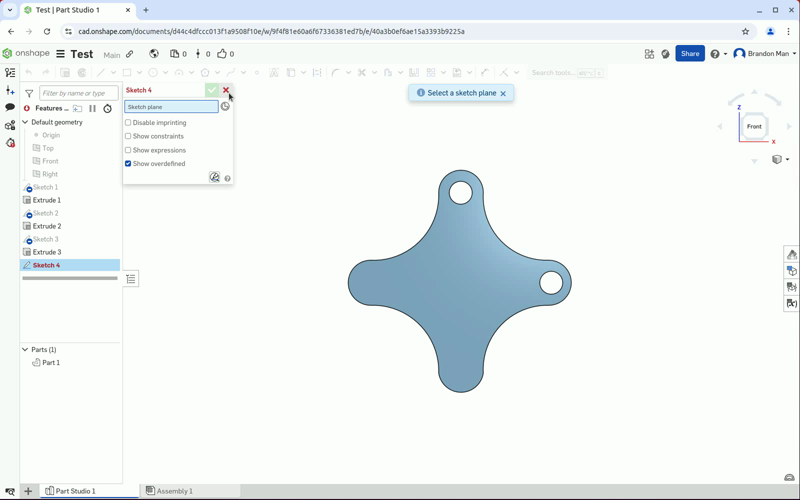
mouse_move(73, 163)
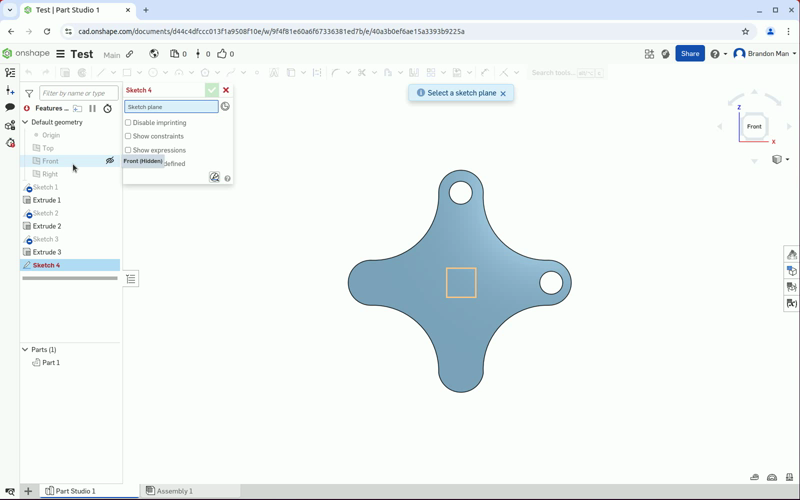
click(73, 163)
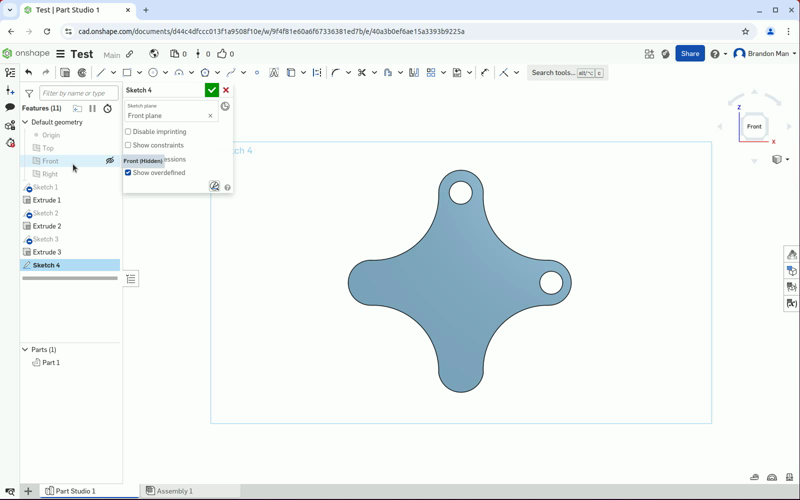
mouse_move(73, 352)
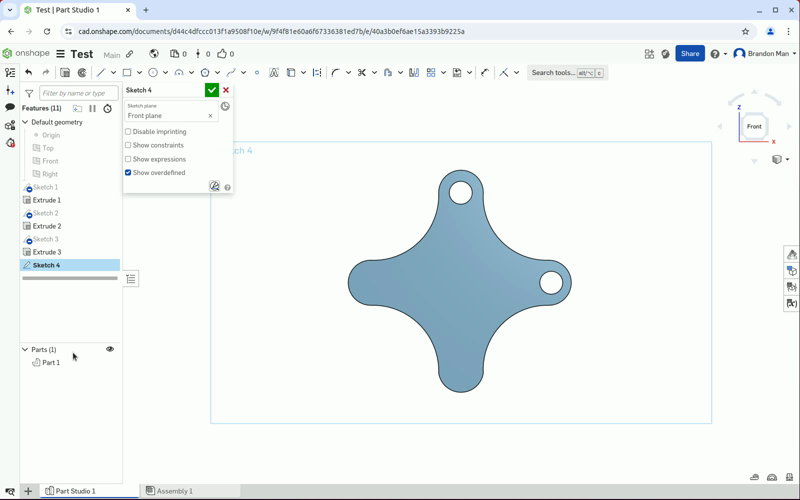
key(y)
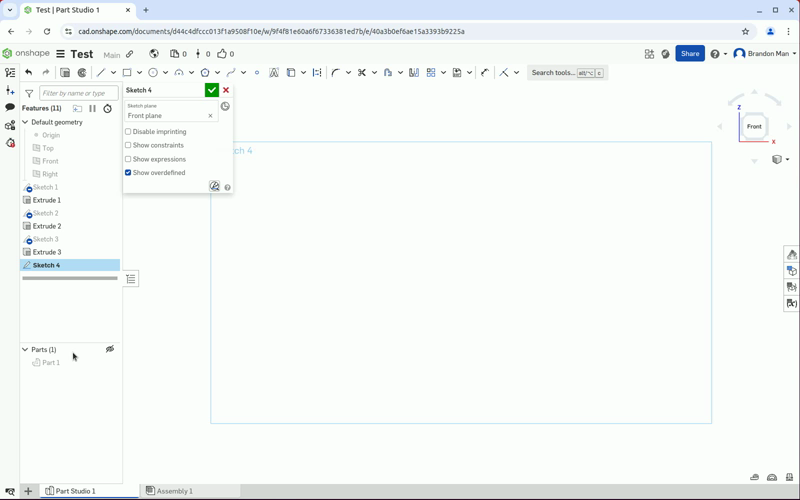
key(c)
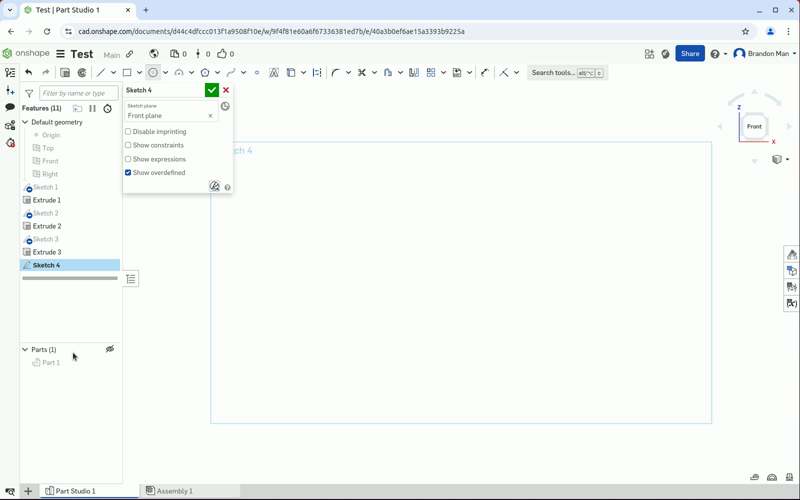
key_down(shift)
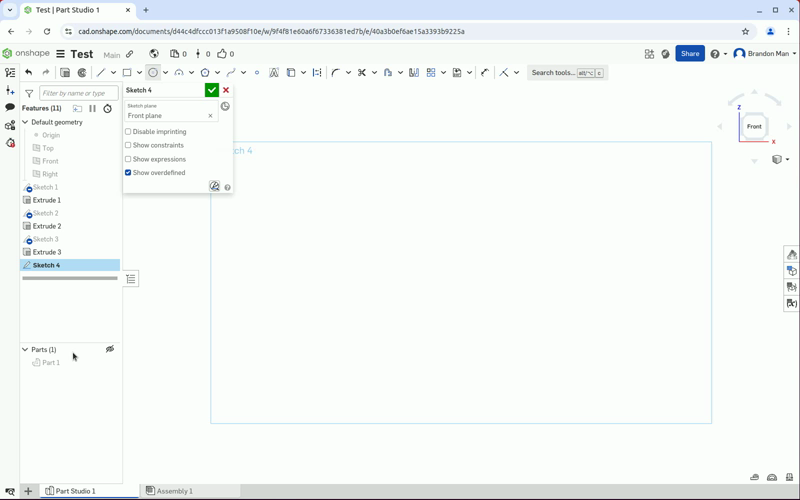
mouse_move(460, 373)
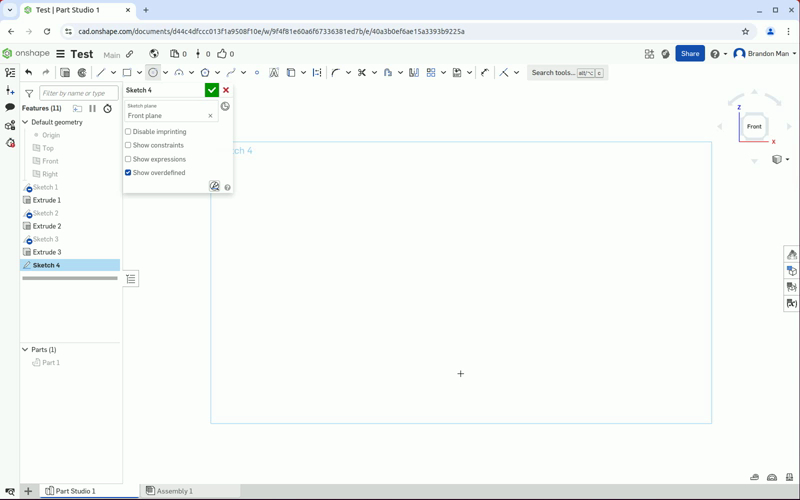
click(460, 373)
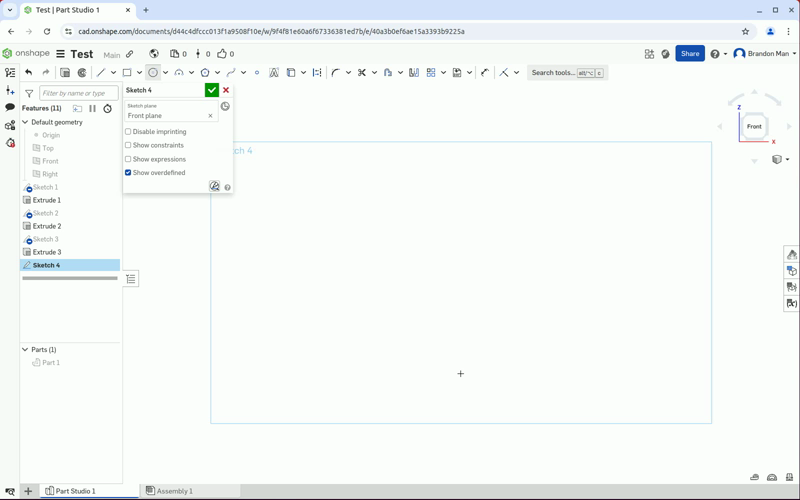
key_up(shift)
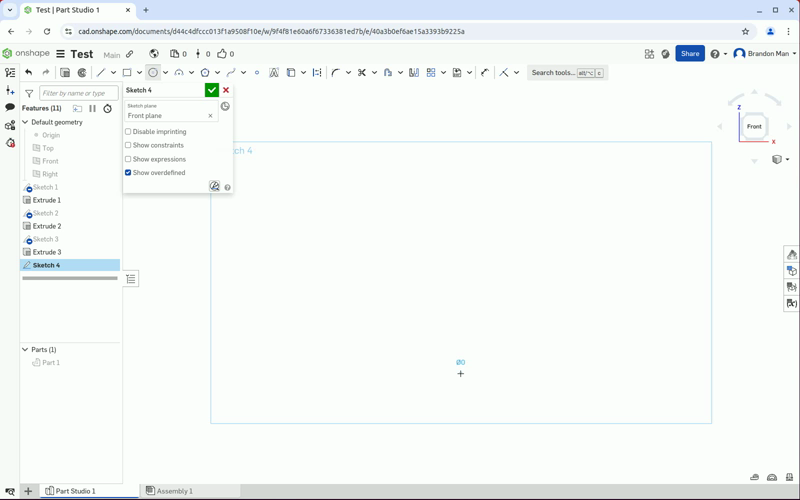
mouse_move(472, 373)
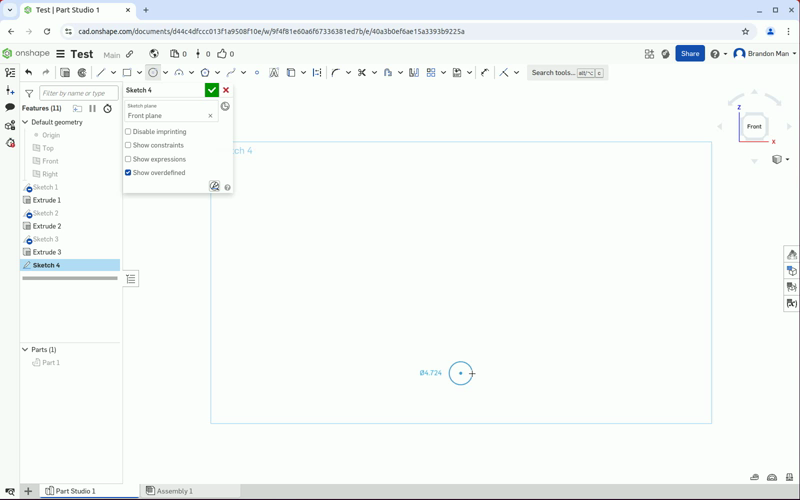
click(472, 373)
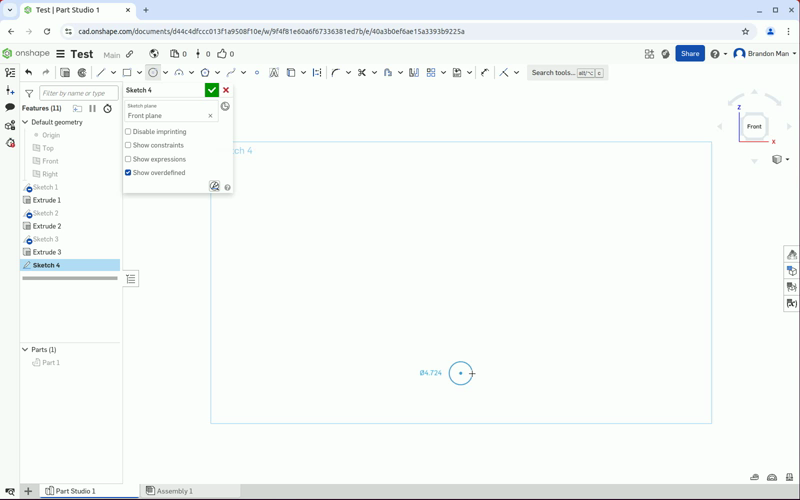
key(esc)
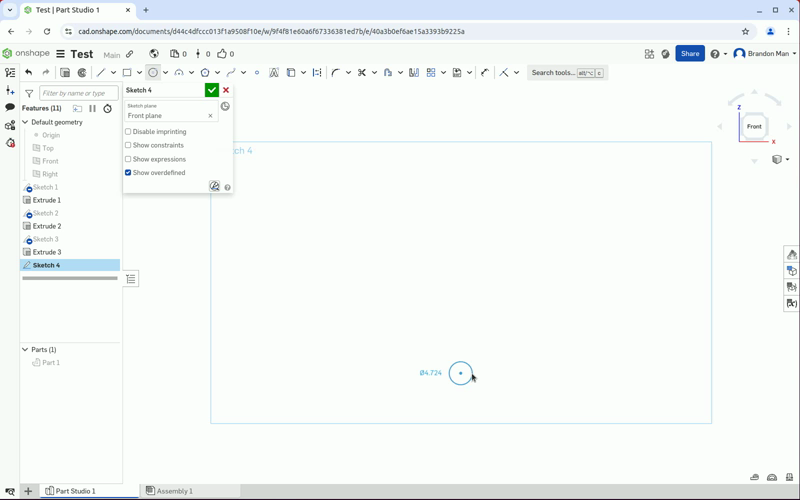
mouse_move(450, 376)
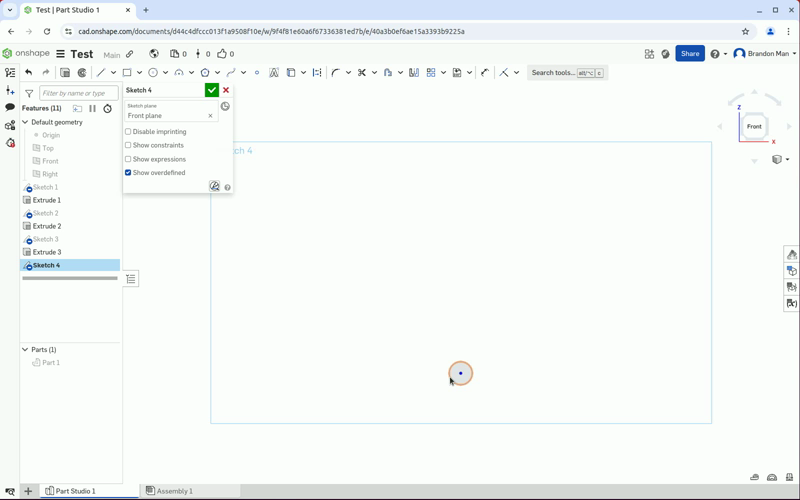
scroll(6)
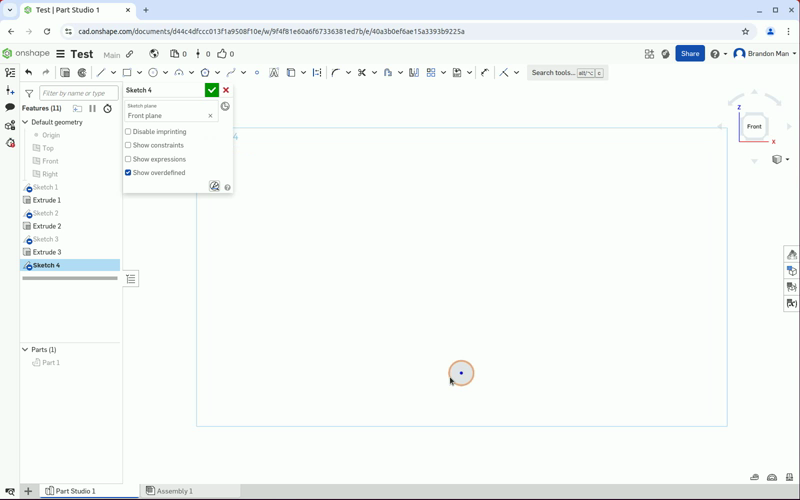
scroll(6)
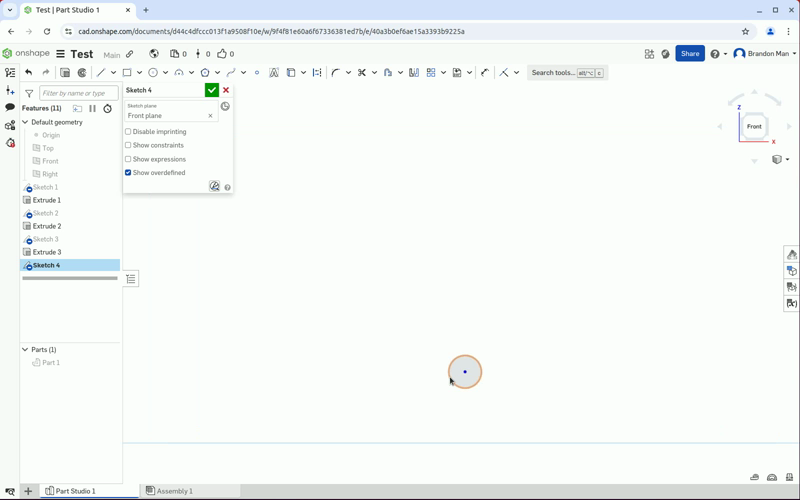
scroll(6)
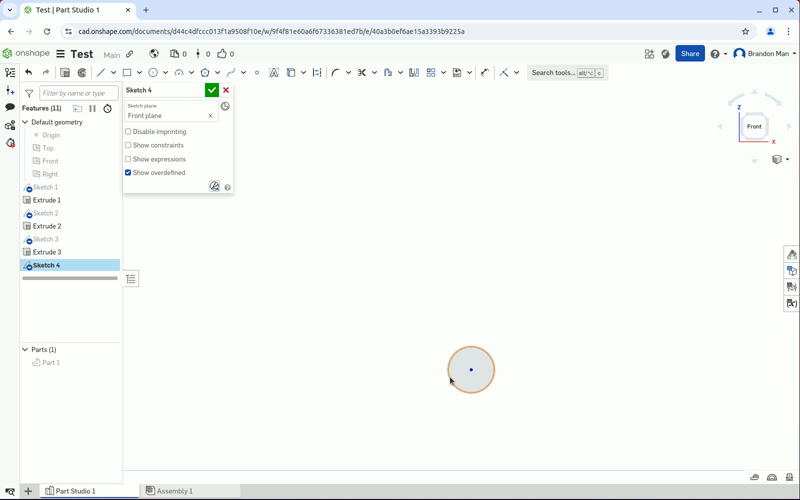
scroll(6)
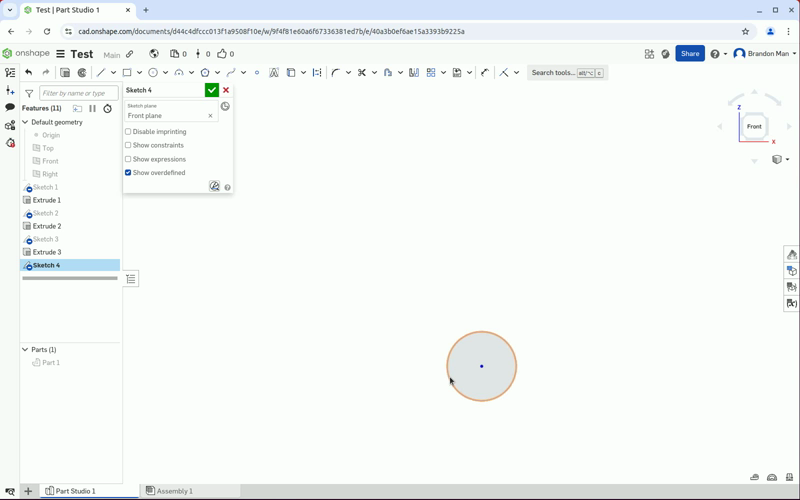
scroll(6)
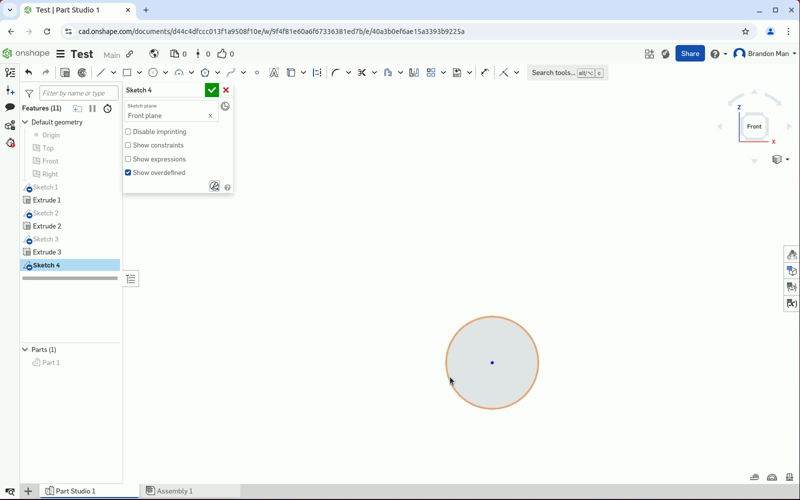
scroll(6)
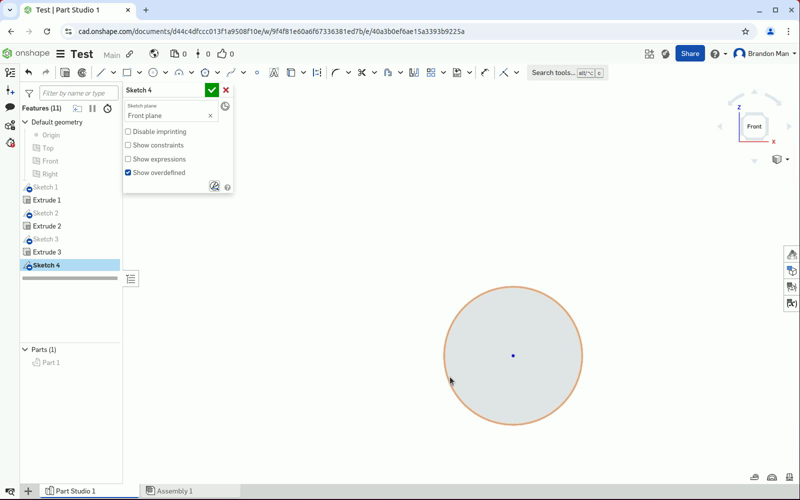
scroll(6)
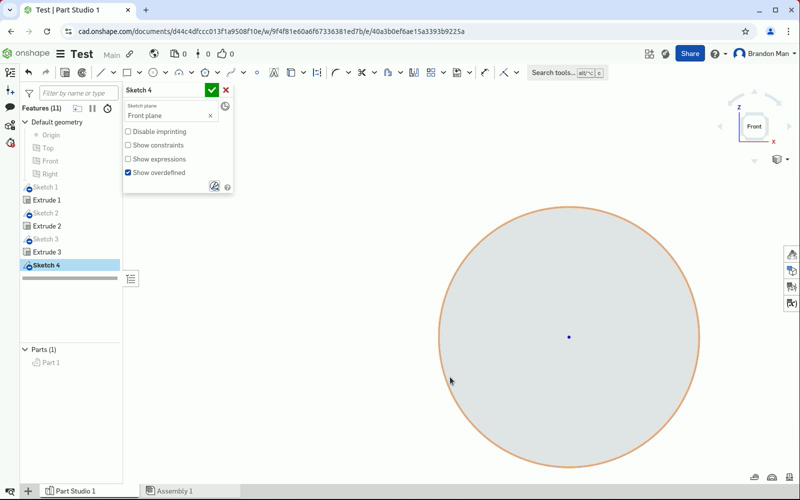
click(450, 376)
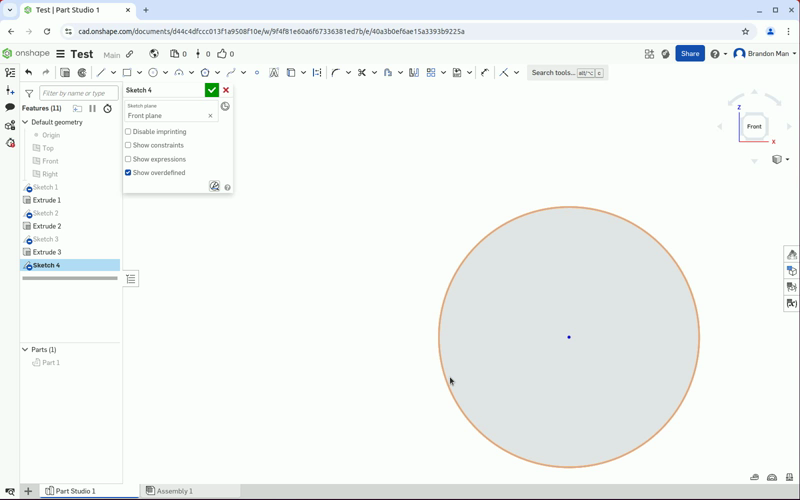
scroll(-6)
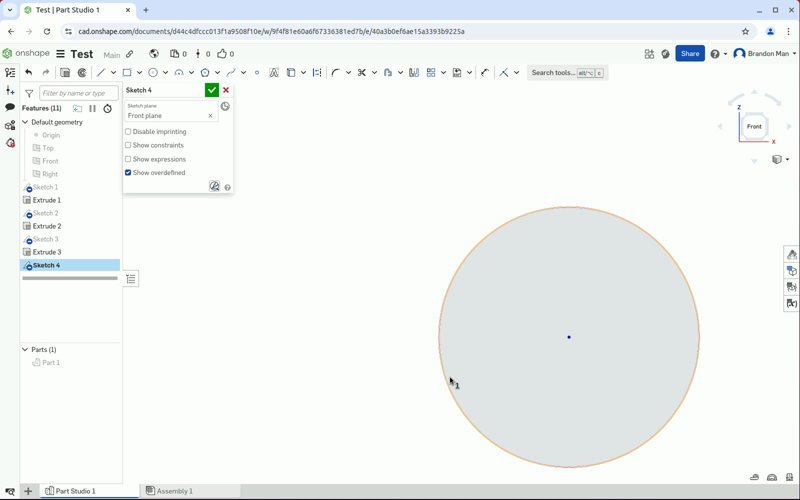
scroll(-6)
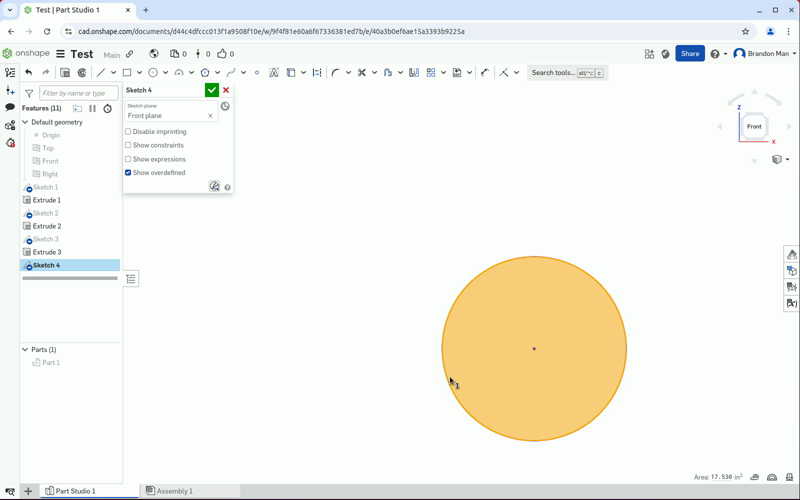
scroll(-6)
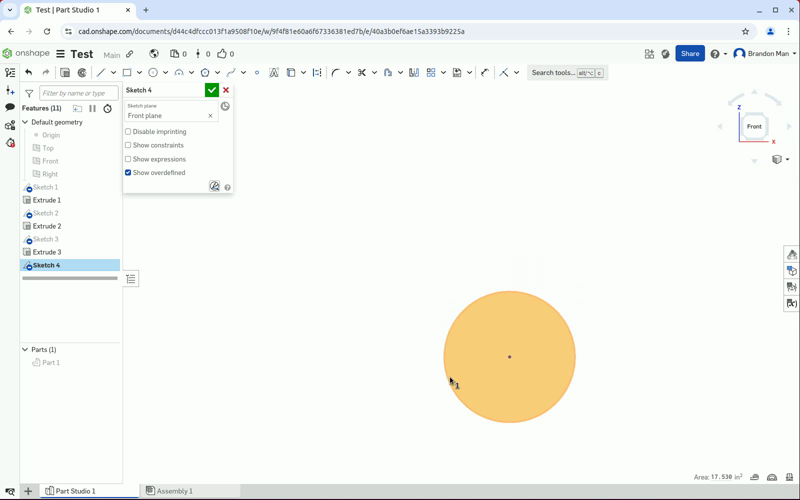
scroll(-6)
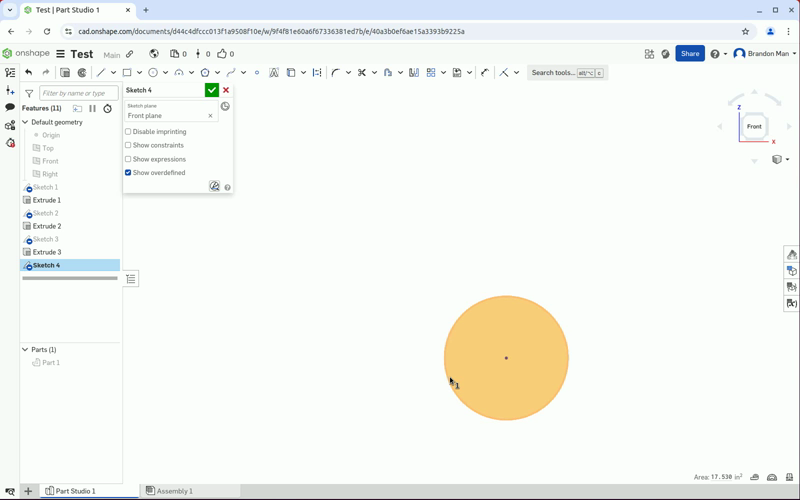
scroll(-6)
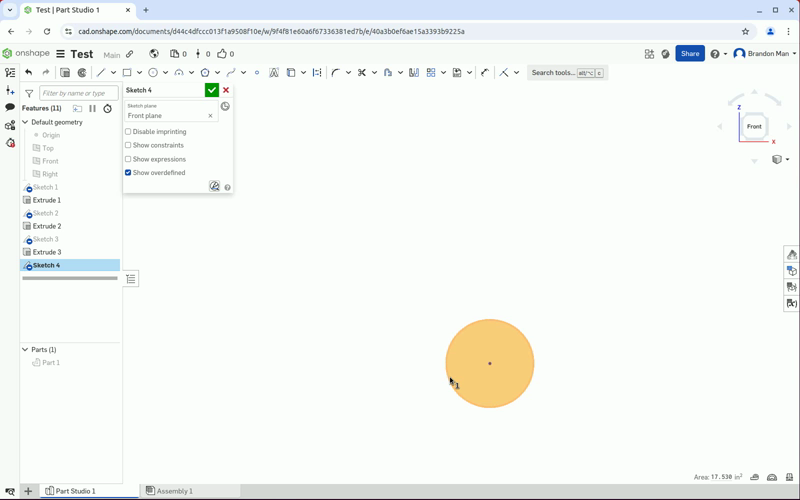
scroll(-6)
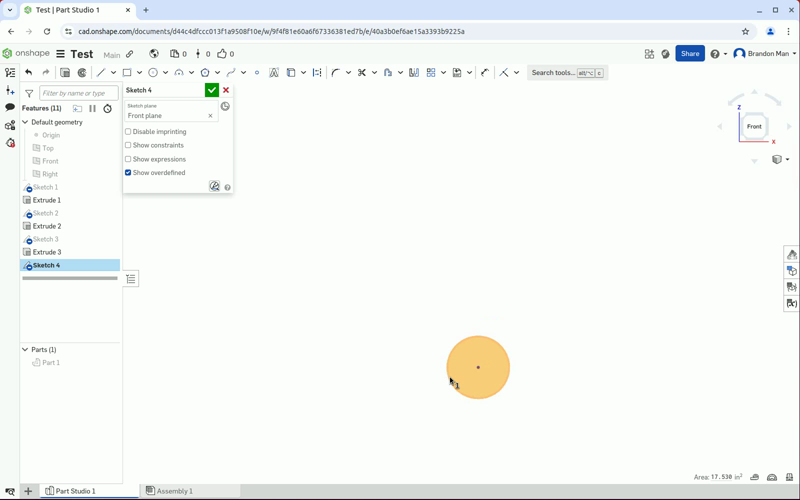
scroll(-6)
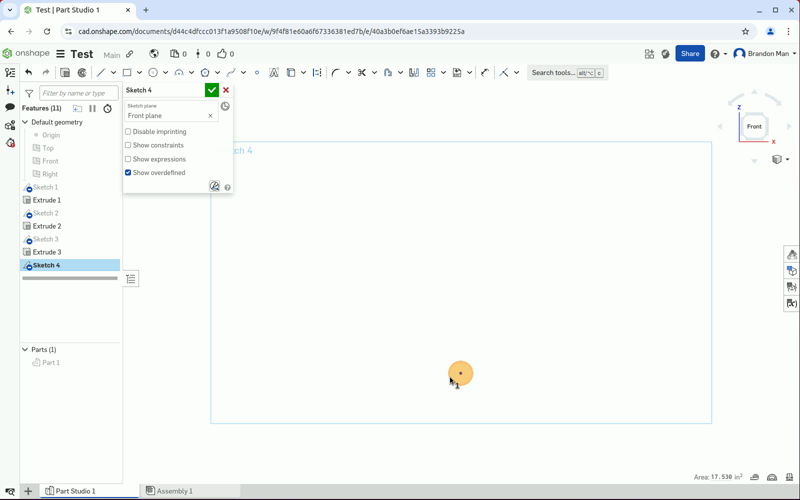
mouse_move(73, 352)
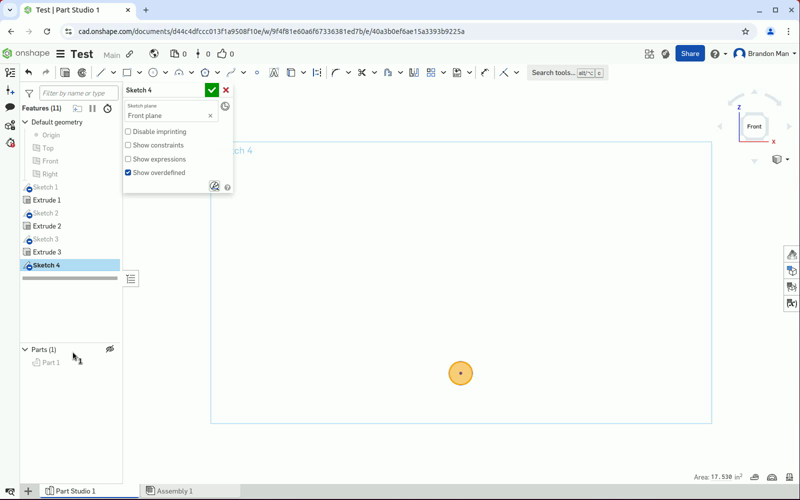
key(shift+y)
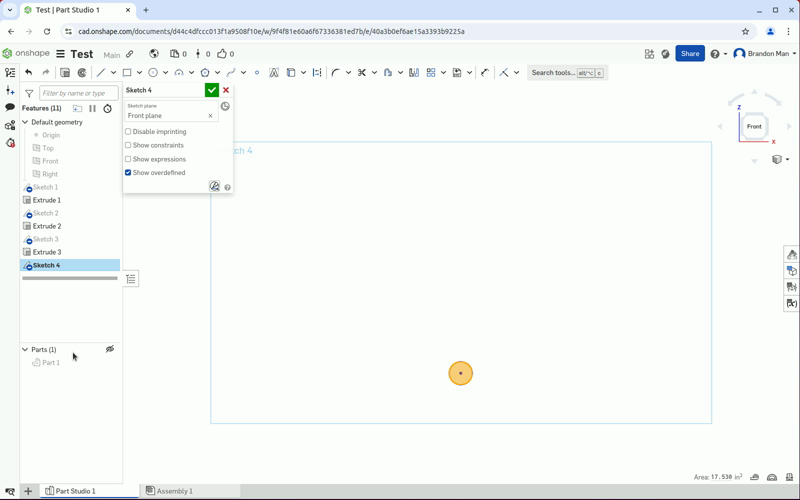
key(shift+e)
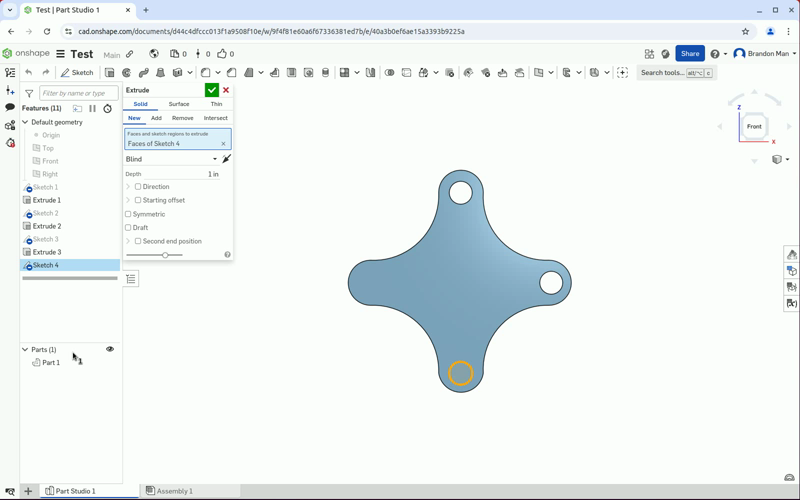
mouse_move(143, 106)
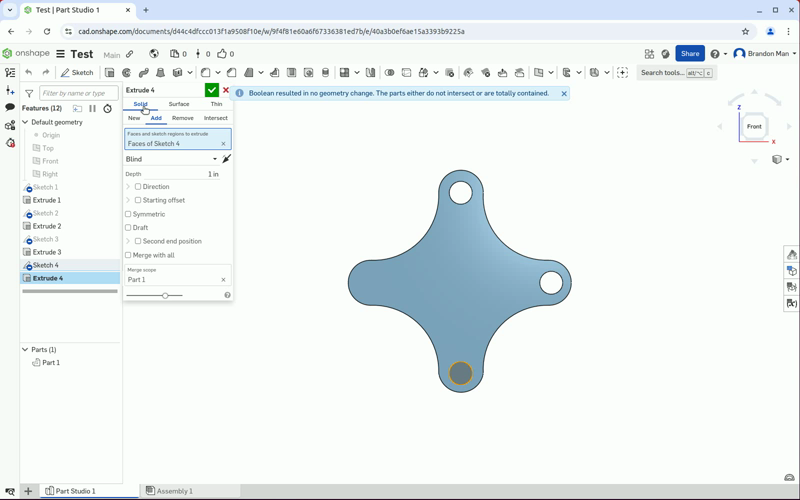
click(143, 106)
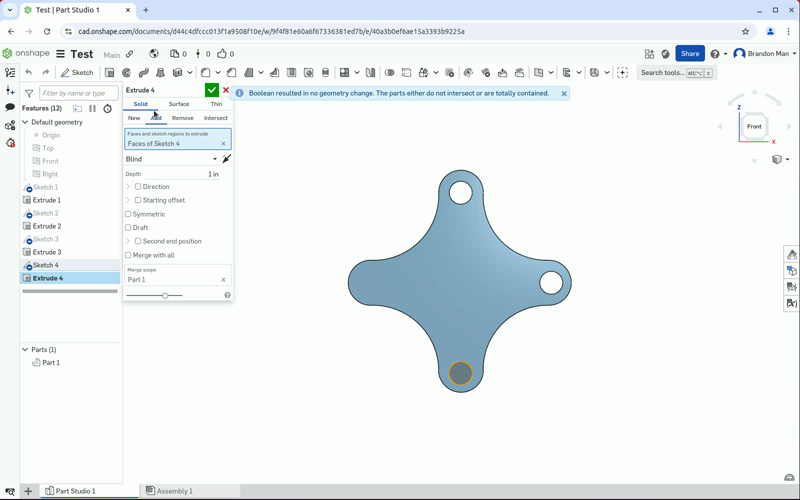
mouse_move(186, 120)
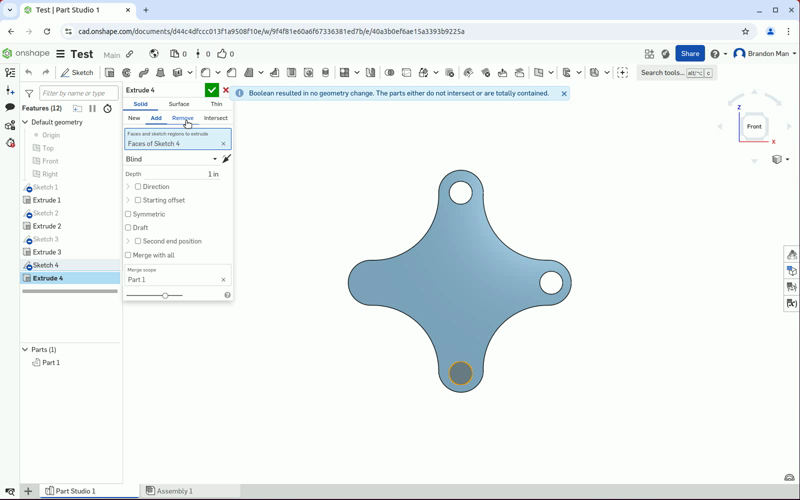
click(186, 120)
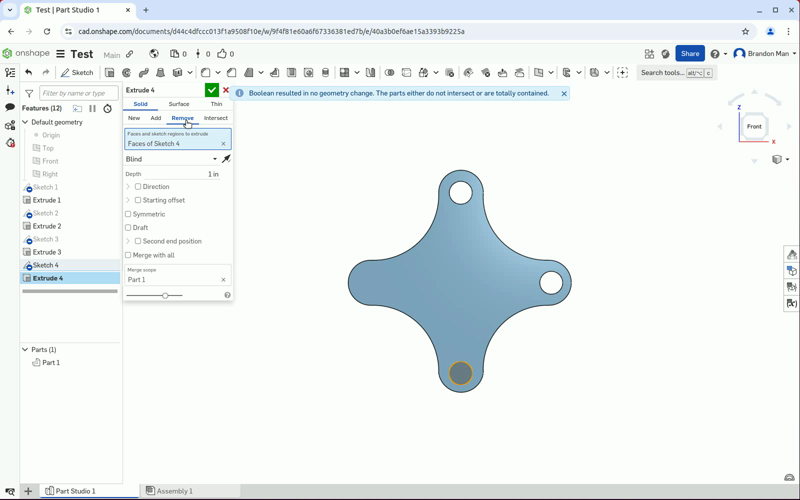
key(tab, 4)
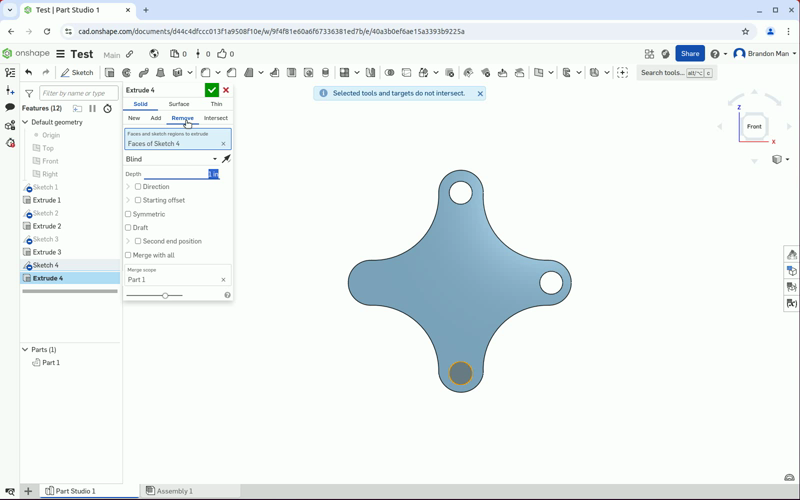
text(-18.535)
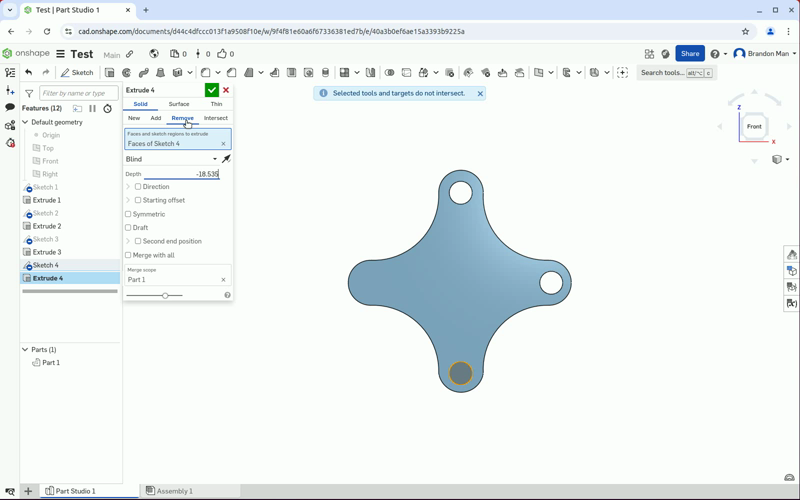
key(tab, 6)
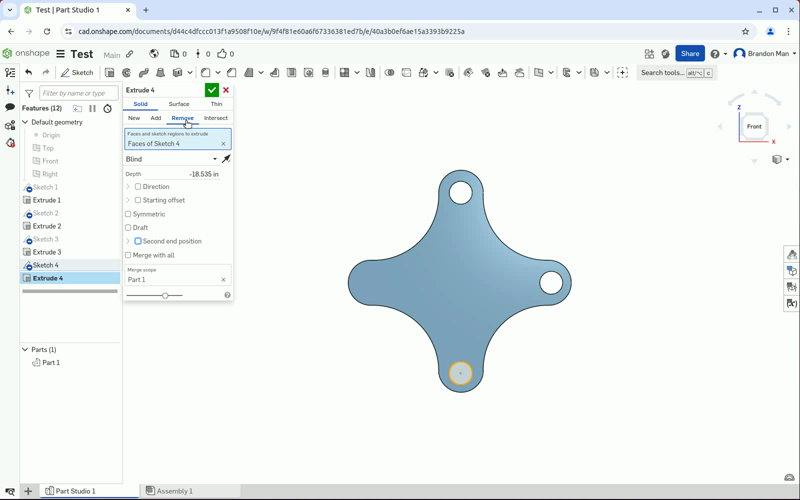
key(space)
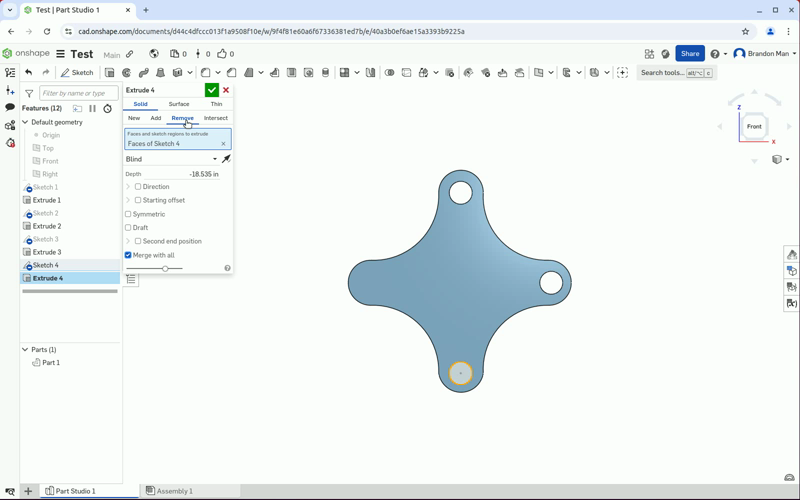
key(enter)
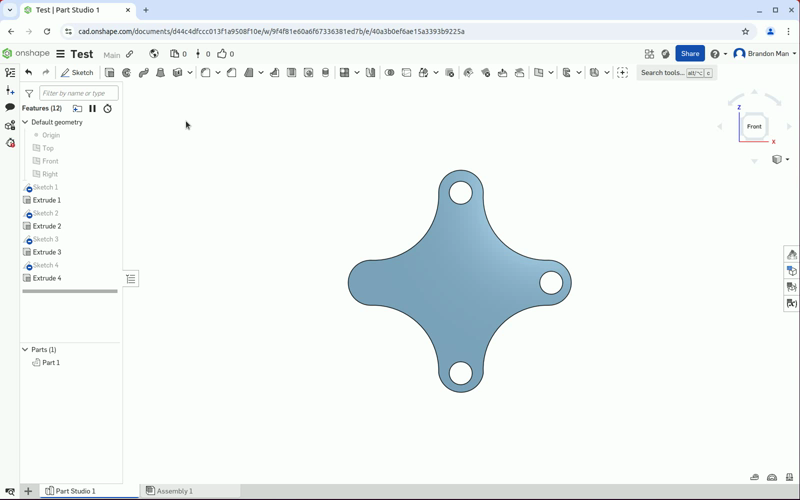
key(shift+h)
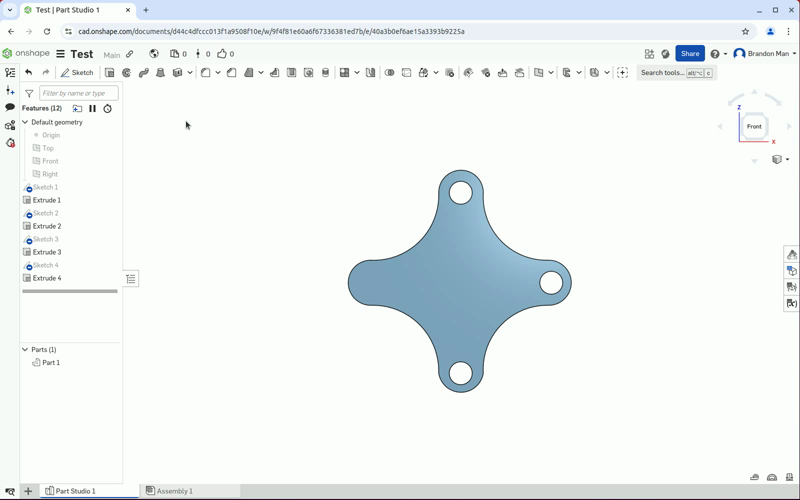
key(shift+h)
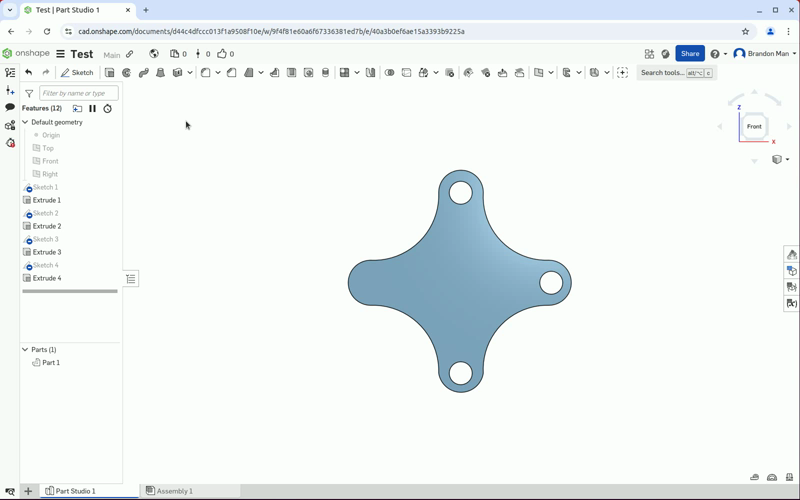
mouse_move(73, 189)
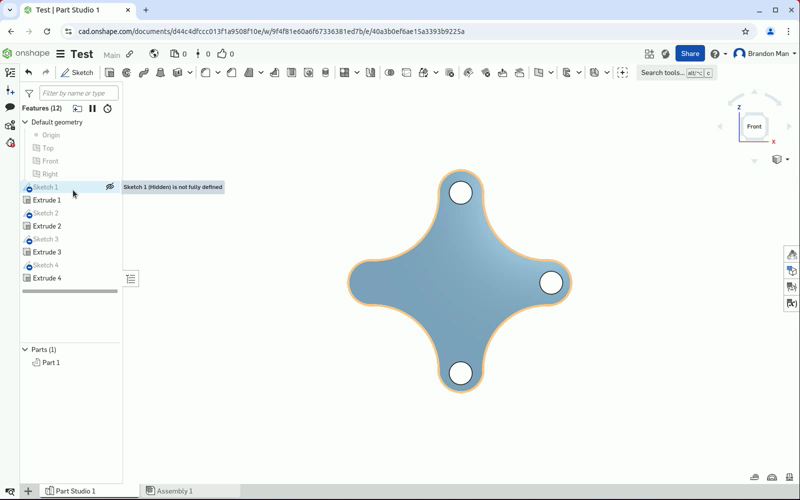
click(73, 189)
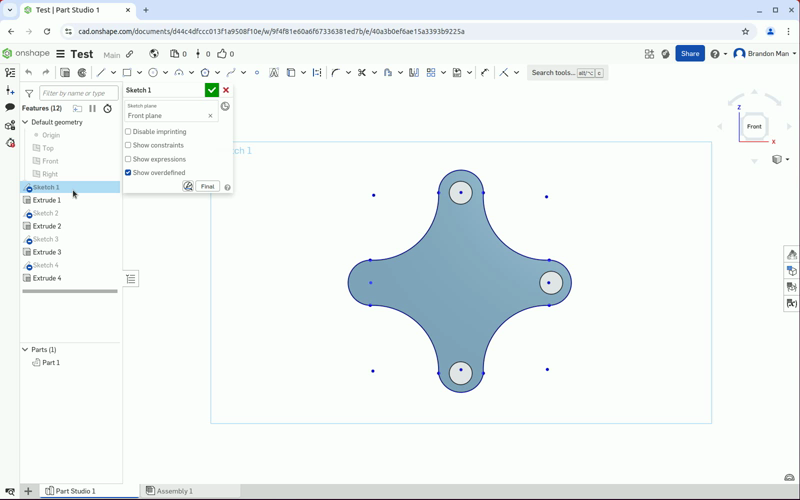
mouse_move(229, 92)
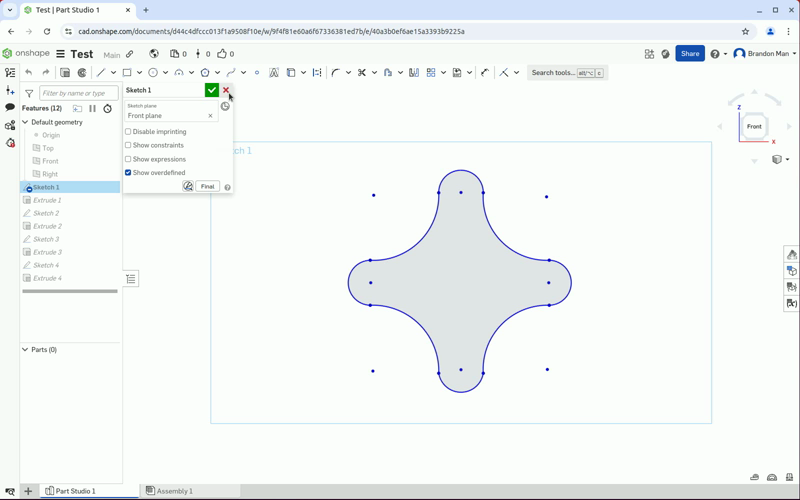
click(229, 92)
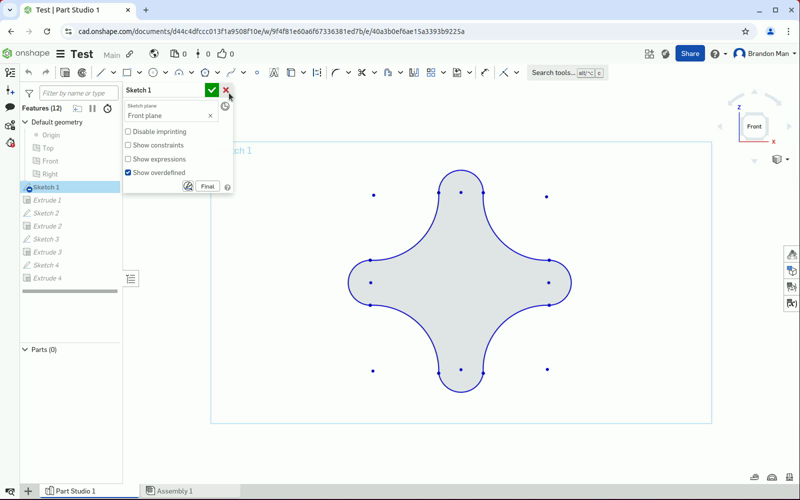
key(shift+s)
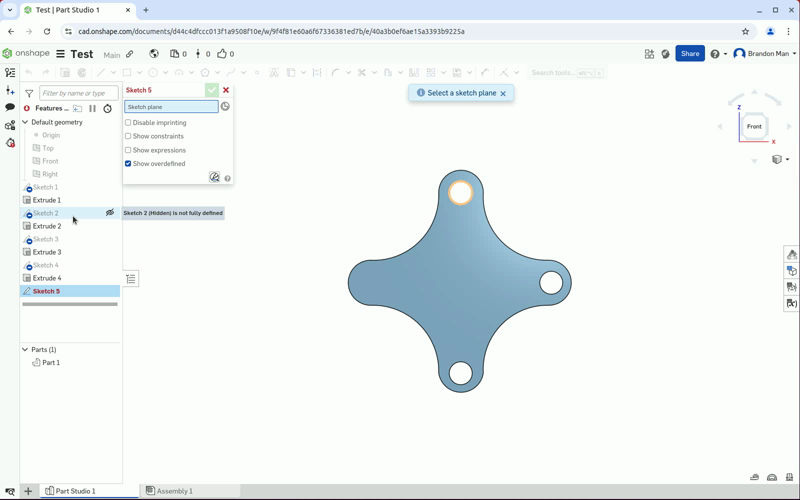
scroll(3)
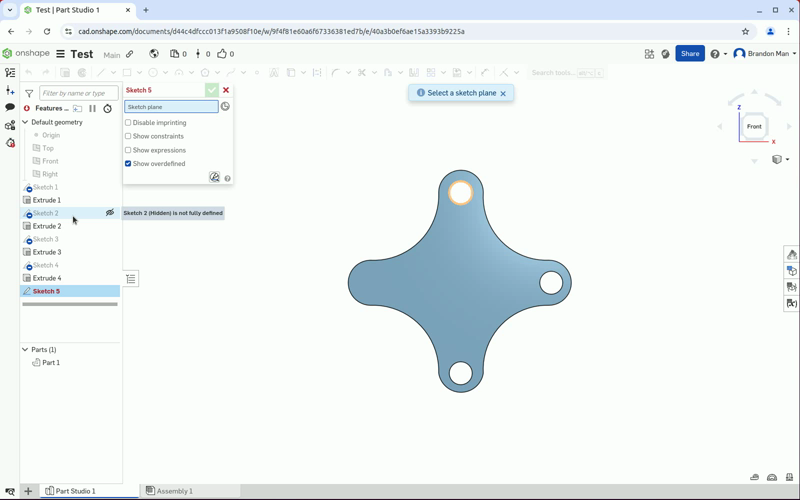
mouse_move(73, 163)
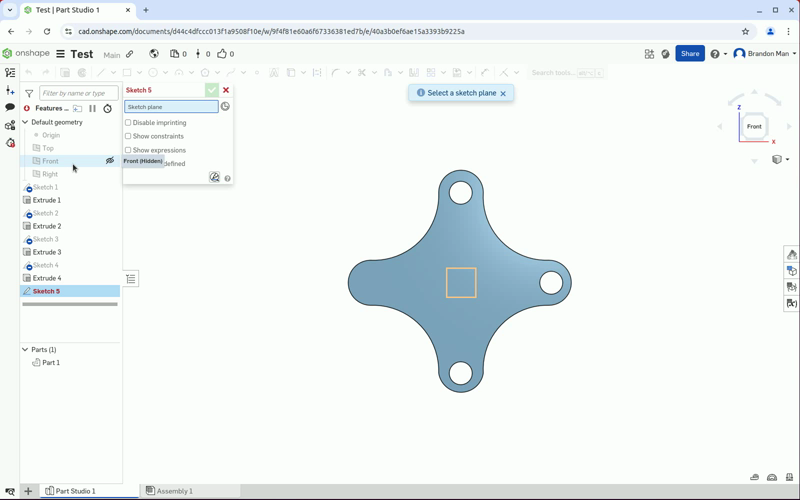
click(73, 163)
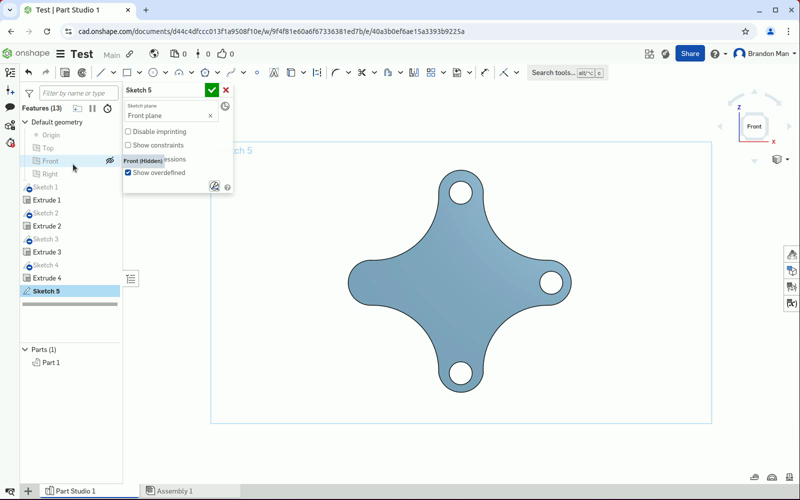
mouse_move(73, 352)
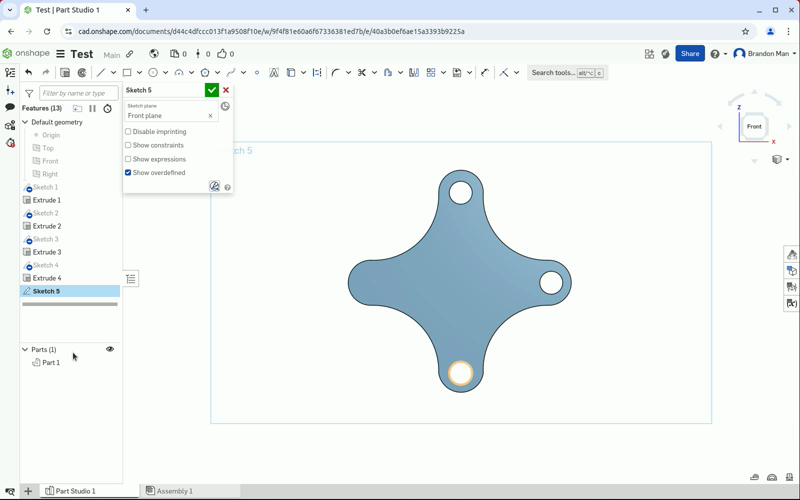
key(y)
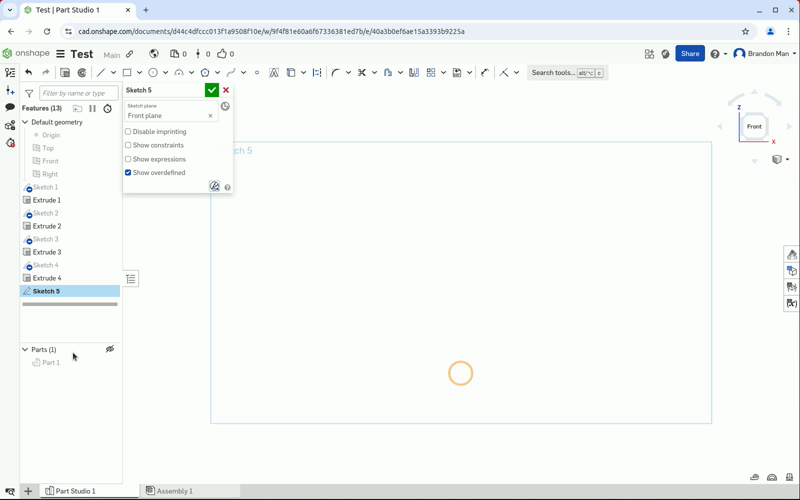
key(c)
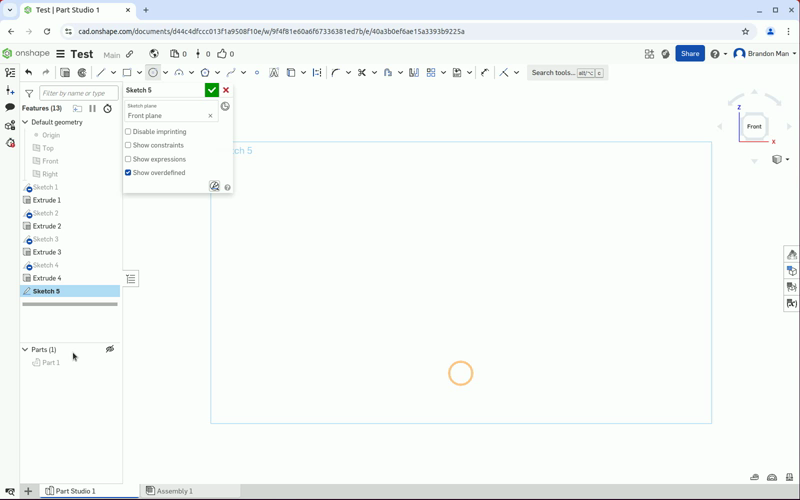
key_down(shift)
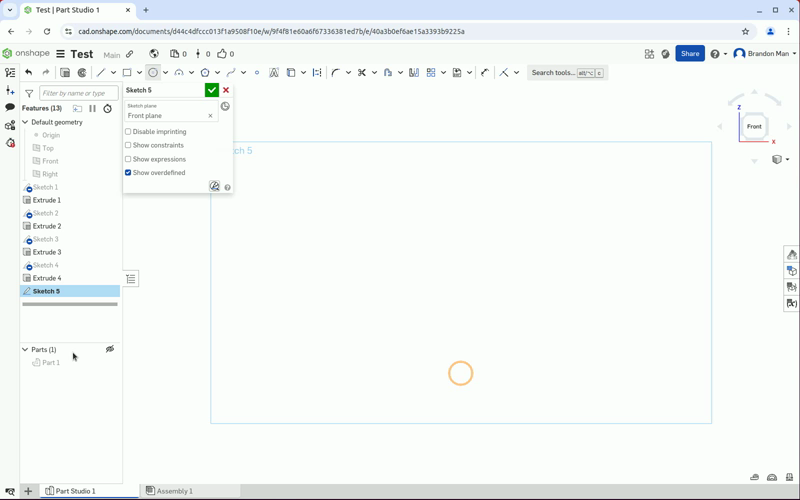
mouse_move(371, 282)
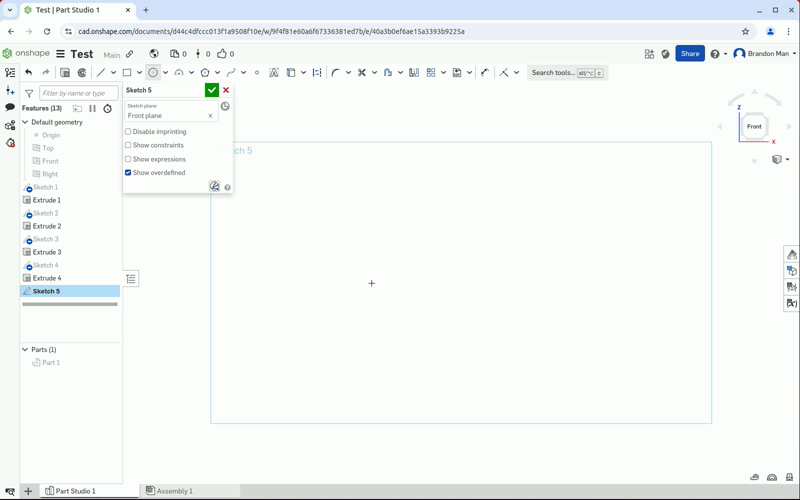
click(371, 282)
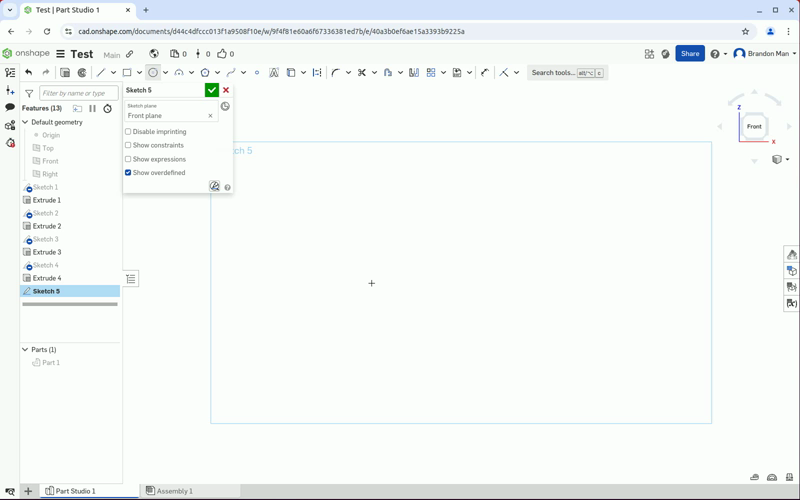
key_up(shift)
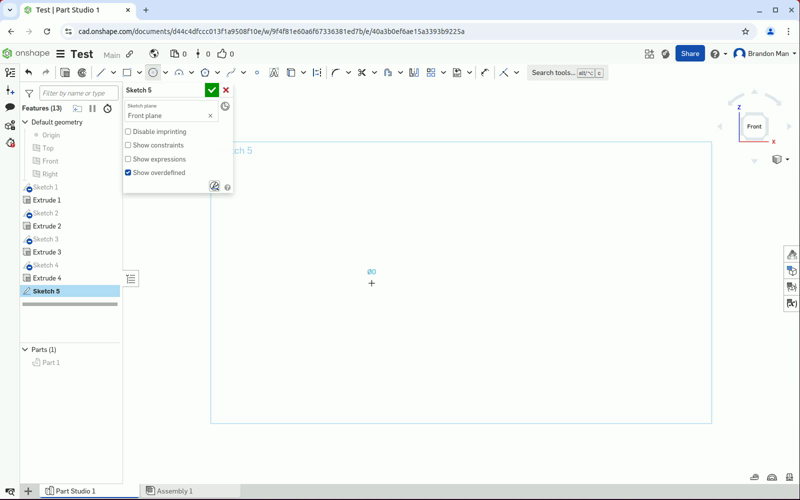
mouse_move(383, 282)
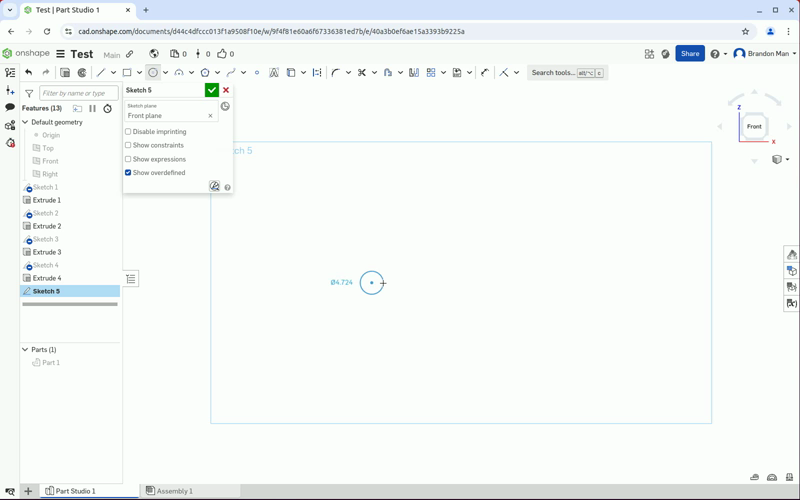
click(383, 282)
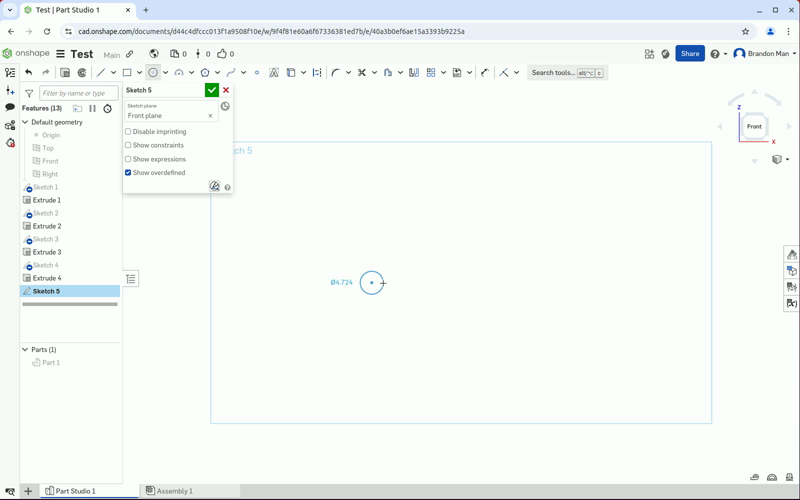
key(esc)
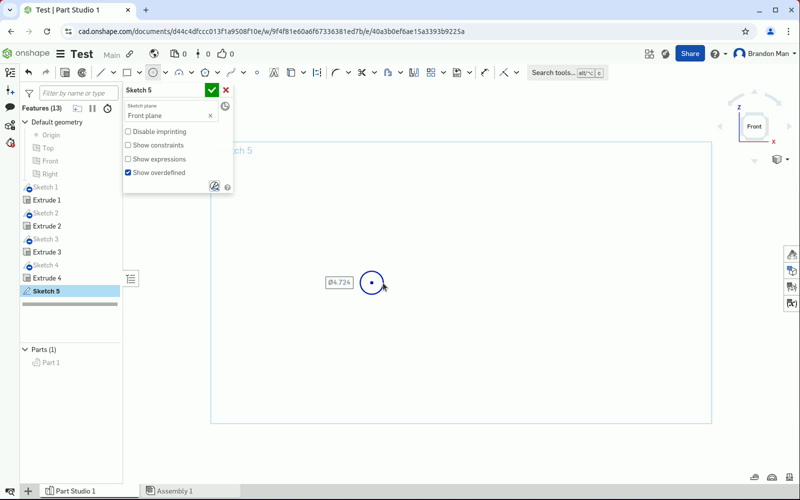
mouse_move(365, 278)
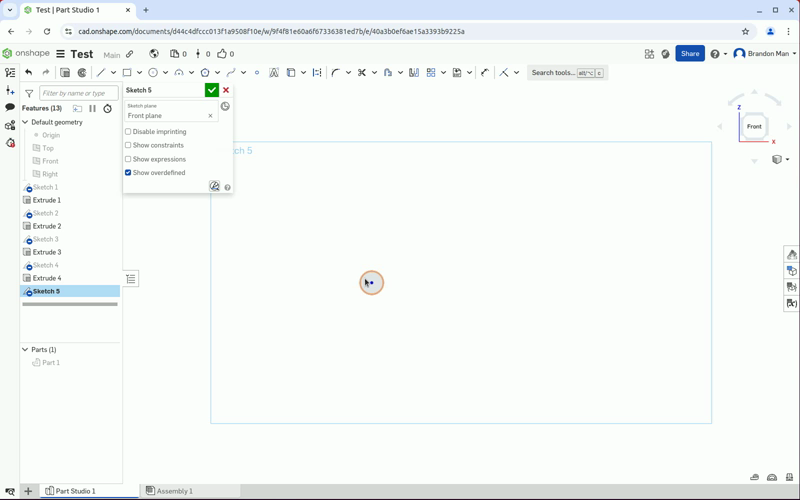
scroll(6)
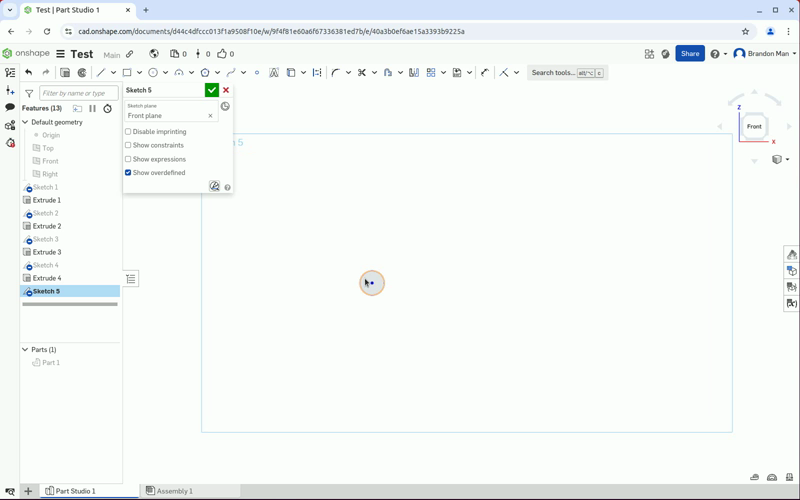
scroll(6)
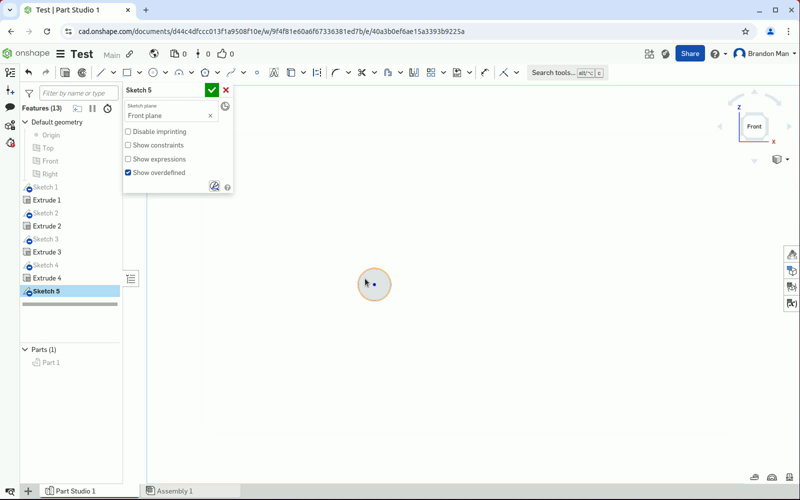
scroll(6)
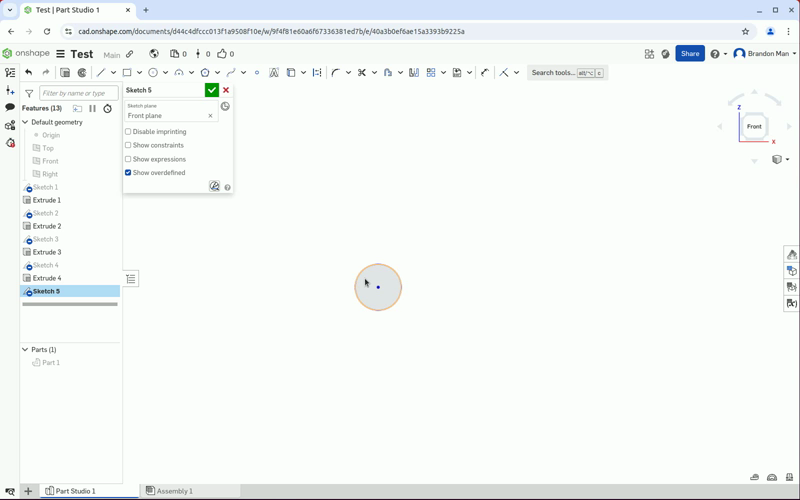
scroll(6)
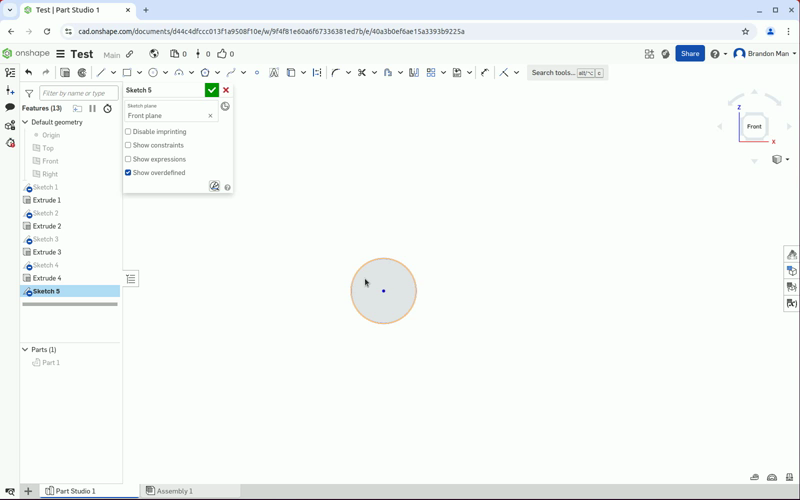
scroll(6)
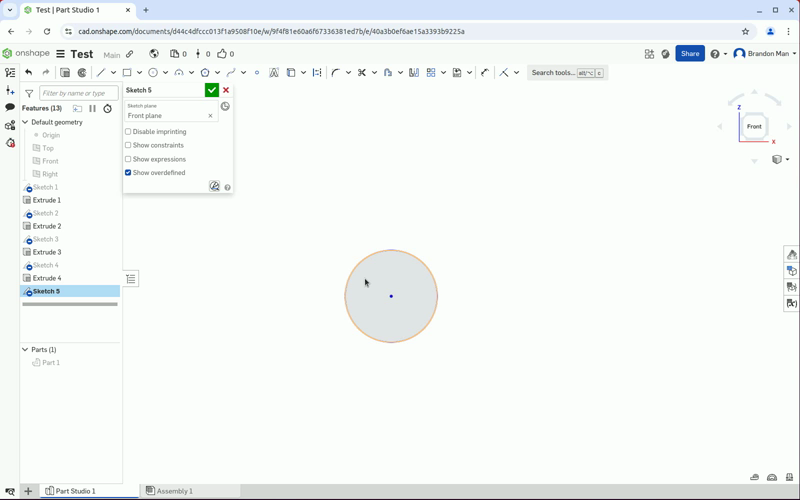
scroll(6)
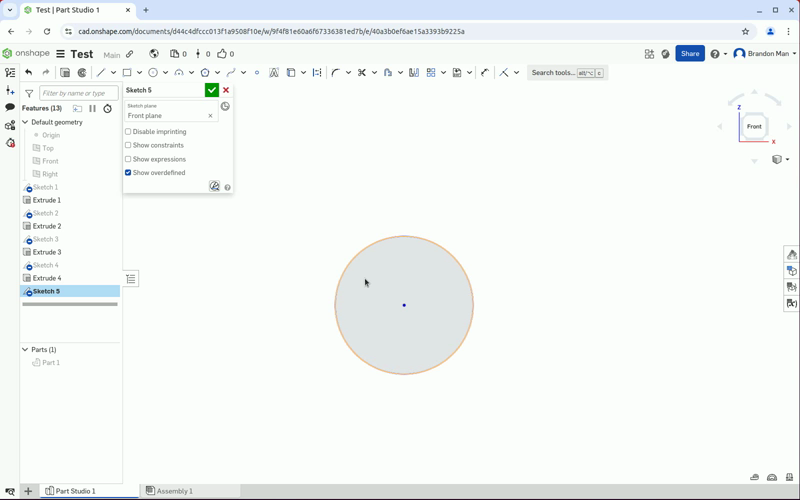
scroll(6)
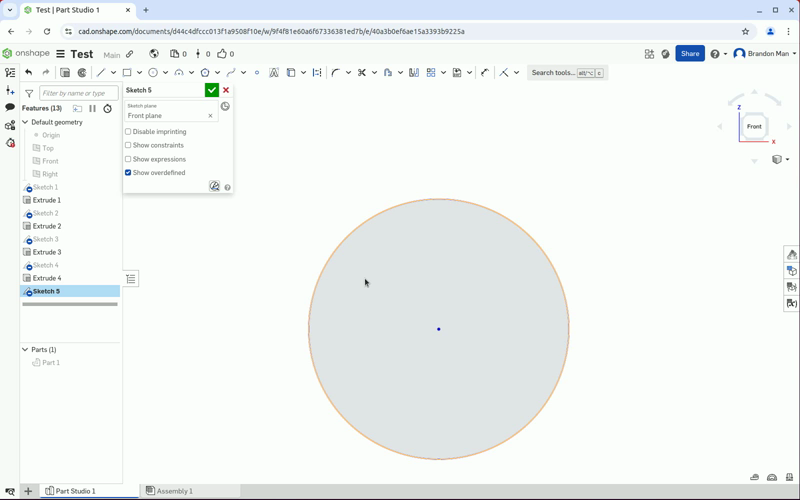
click(365, 278)
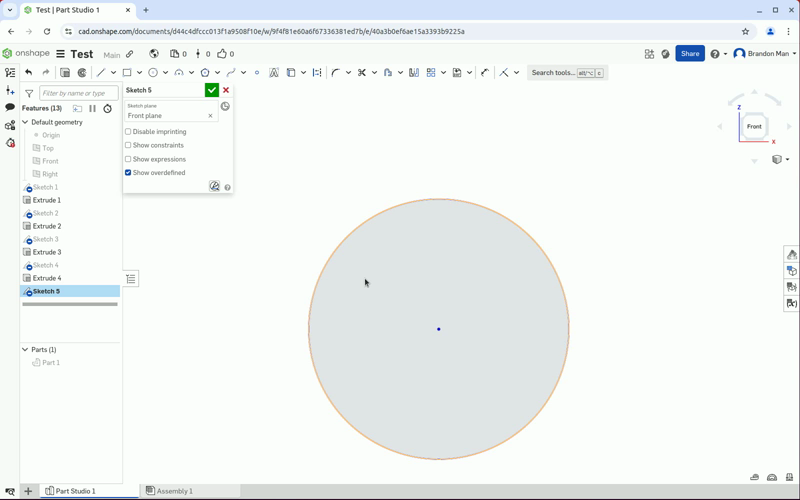
scroll(-6)
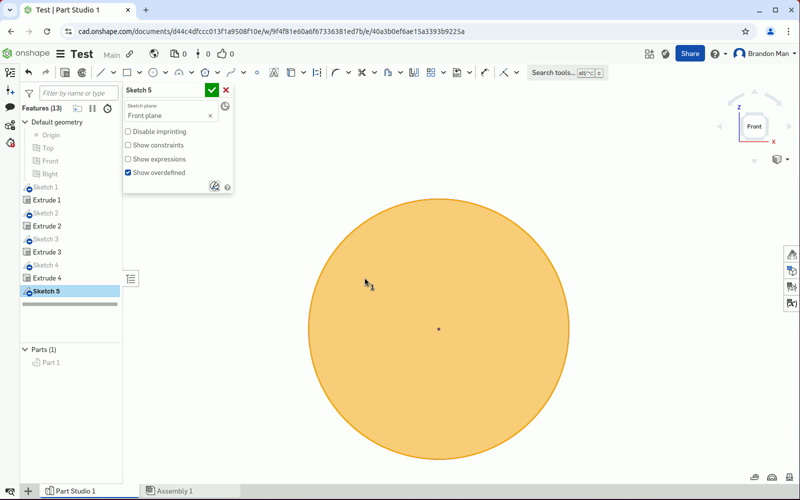
scroll(-6)
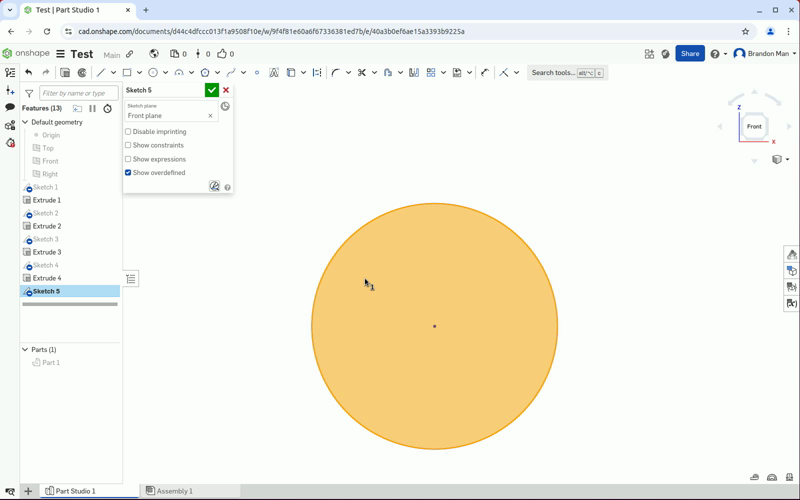
scroll(-6)
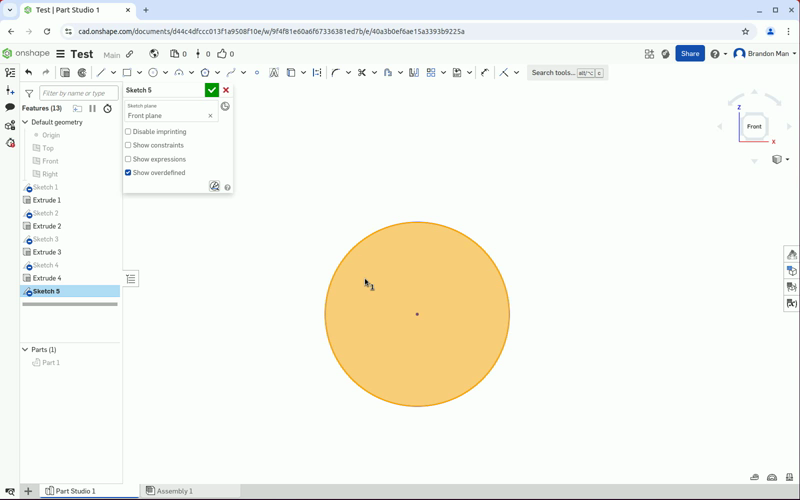
scroll(-6)
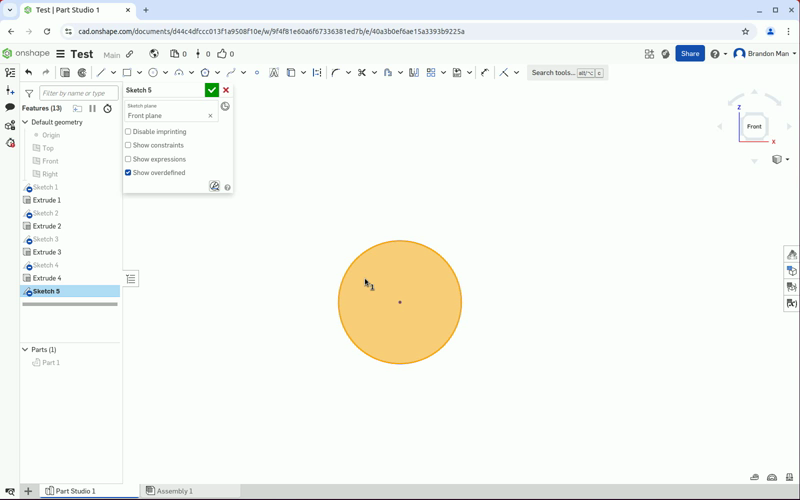
scroll(-6)
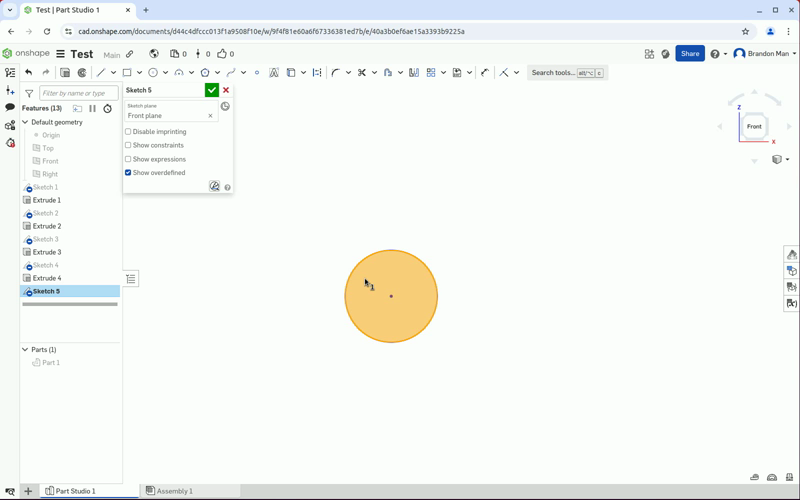
scroll(-6)
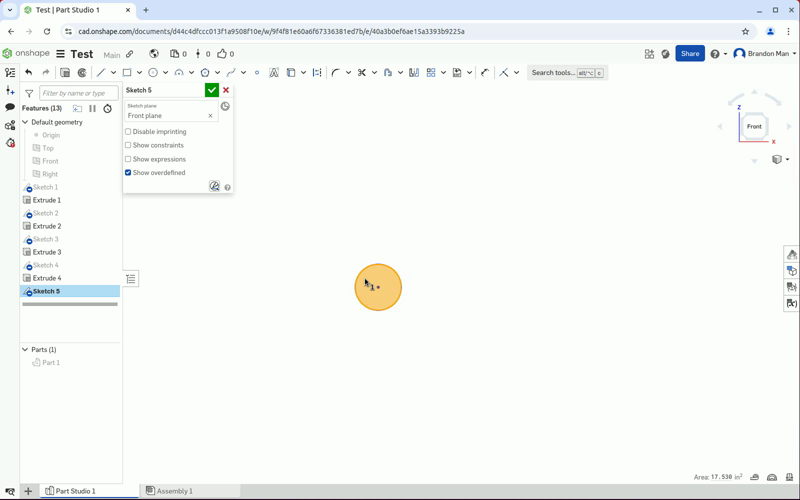
scroll(-6)
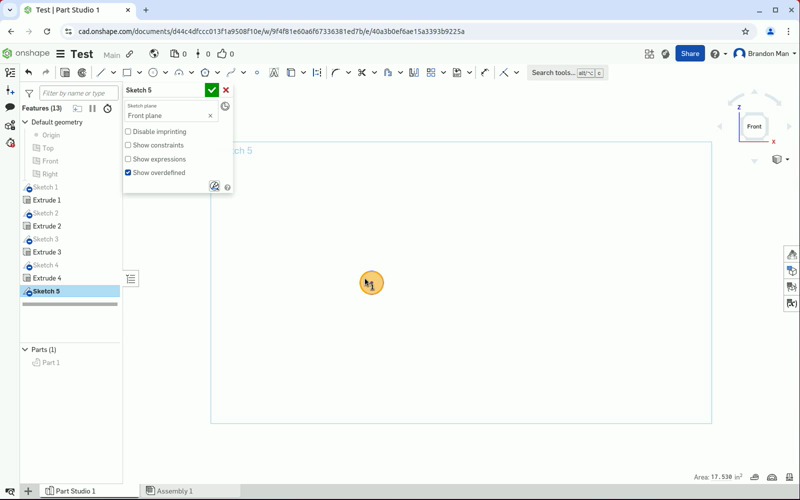
mouse_move(73, 352)
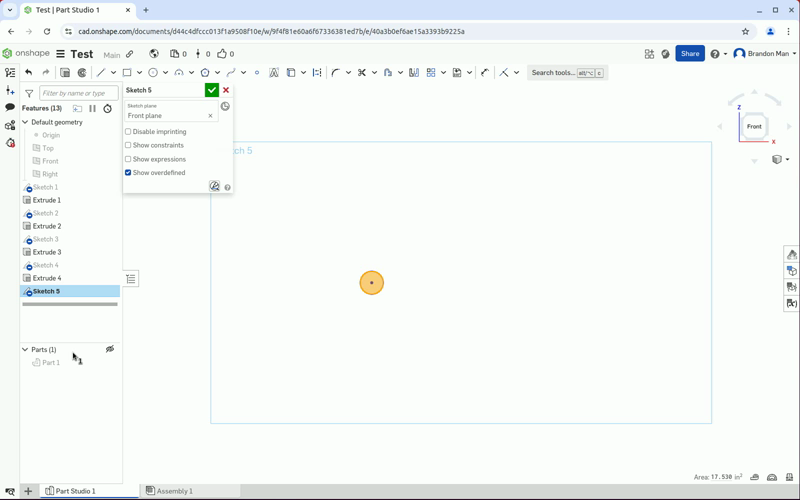
key(shift+y)
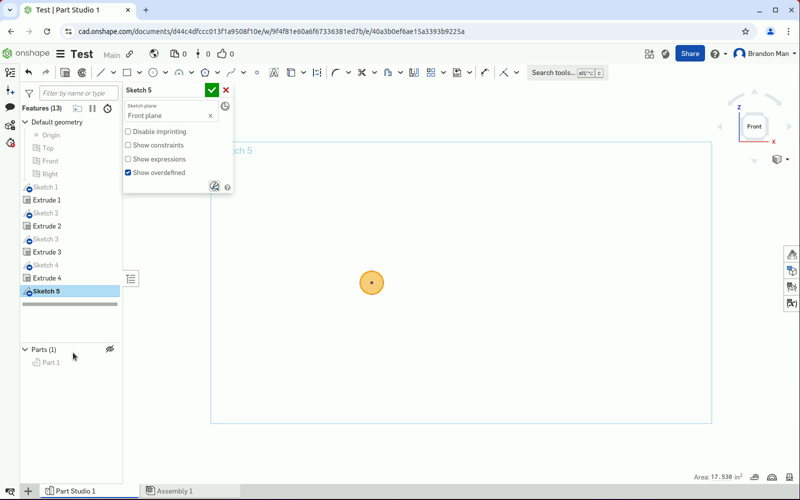
key(shift+e)
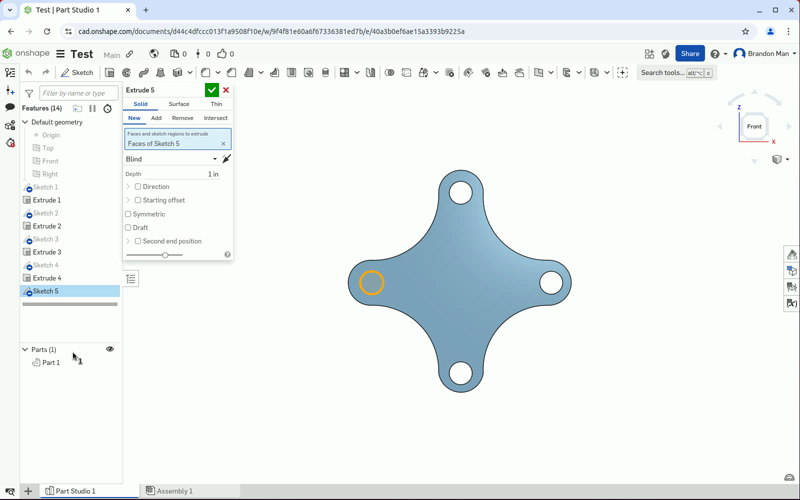
mouse_move(143, 106)
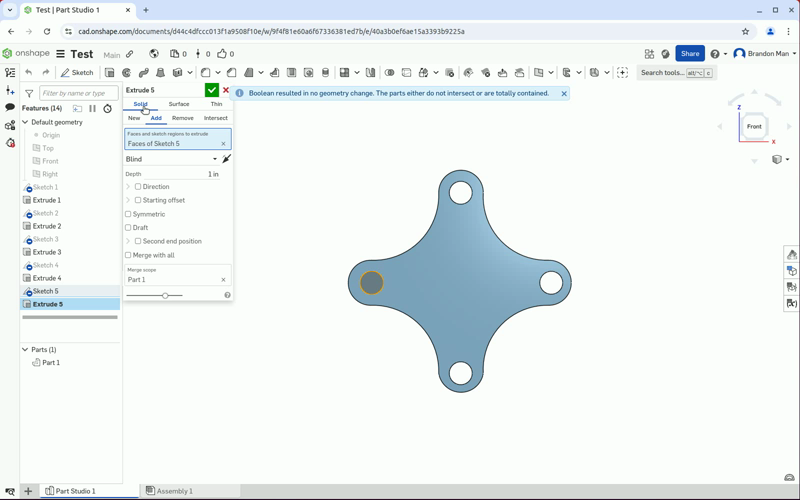
click(143, 106)
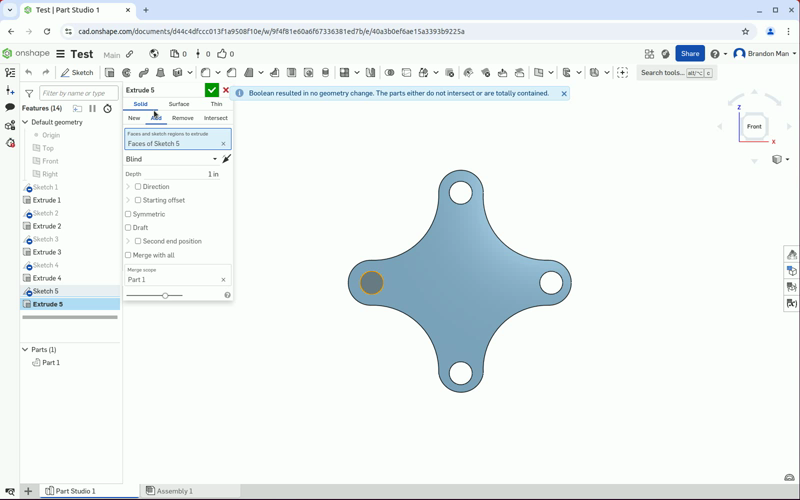
mouse_move(186, 120)
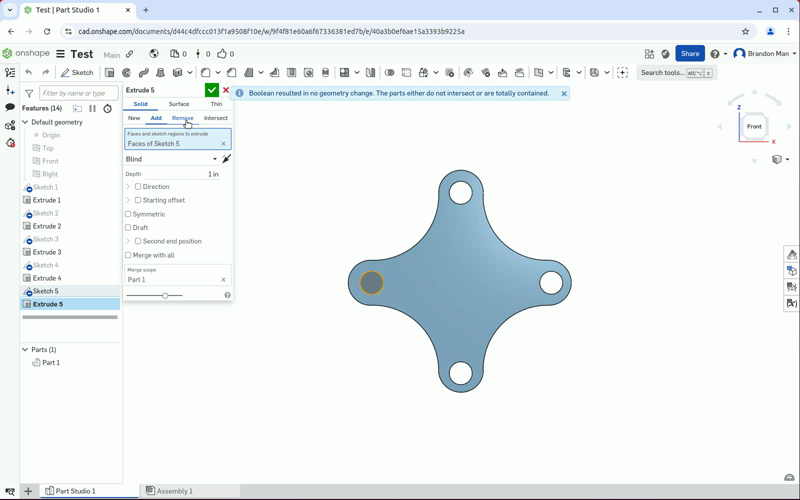
click(186, 120)
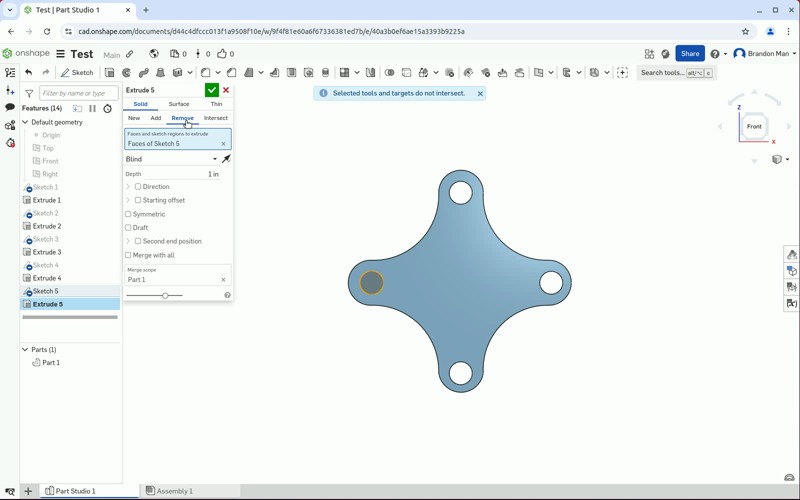
key(tab, 4)
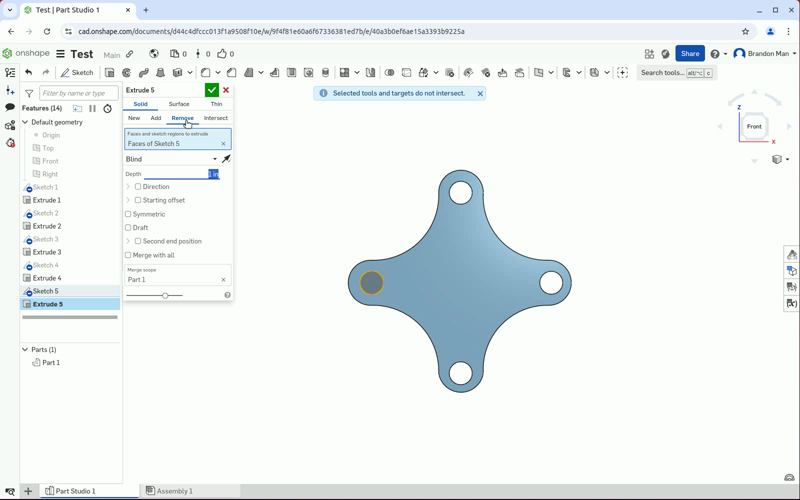
text(-18.535)
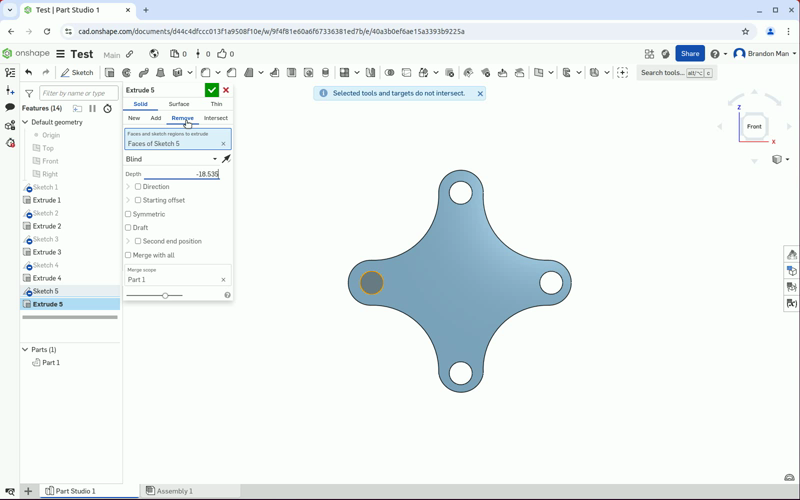
key(tab, 6)
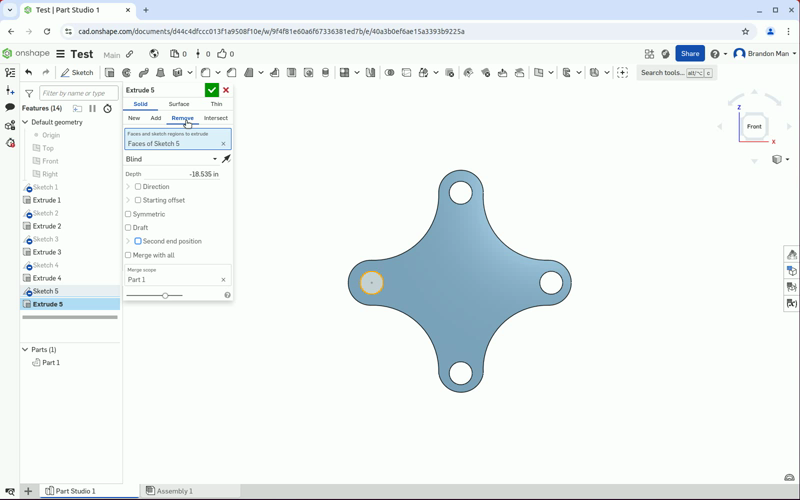
key(space)
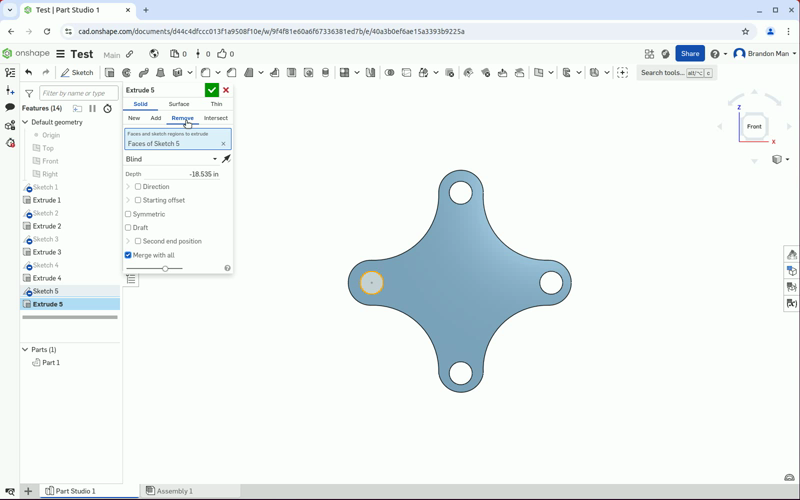
key(enter)
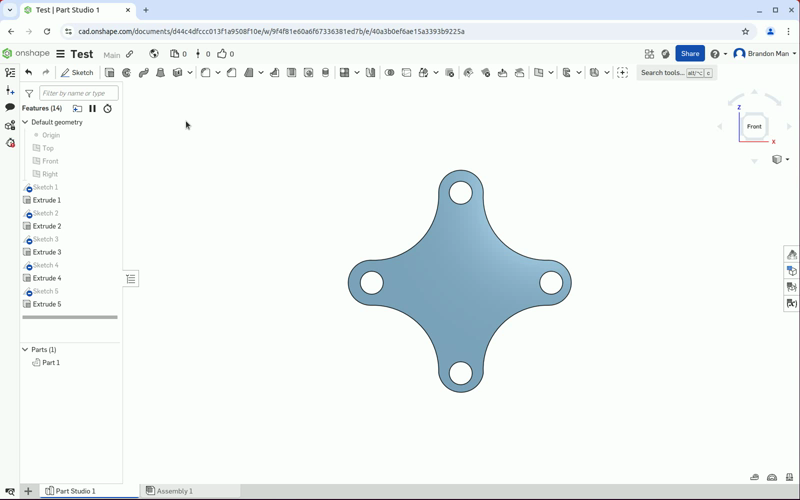
key(shift+h)
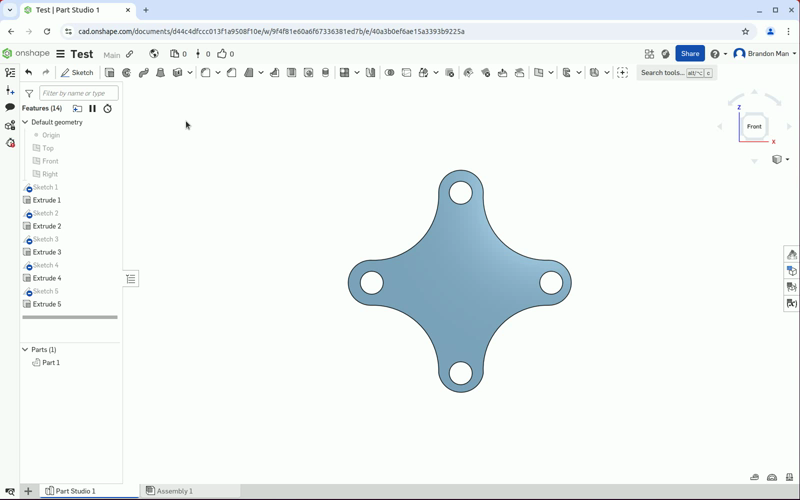
key(shift+h)
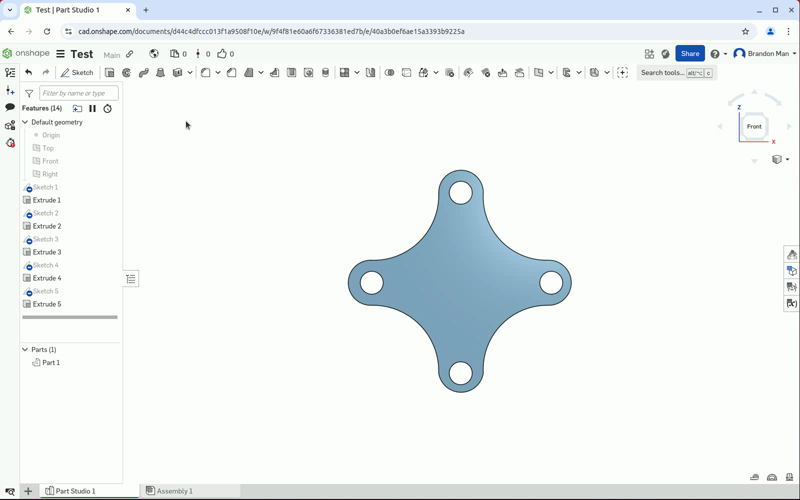
mouse_move(73, 189)
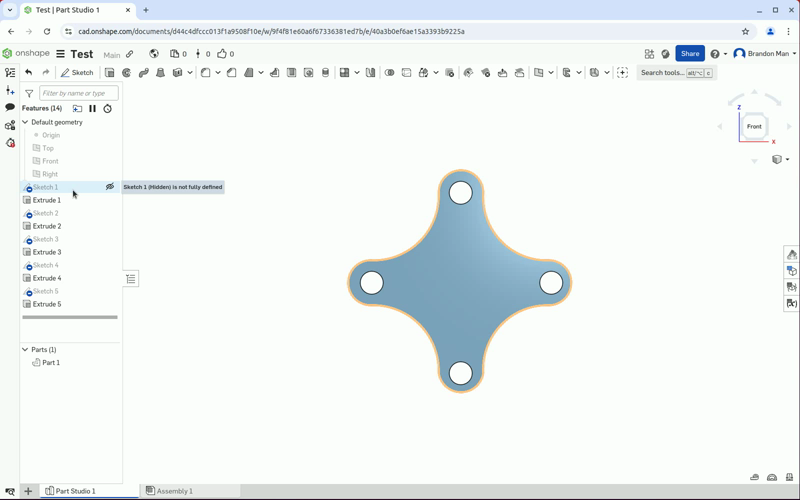
click(73, 189)
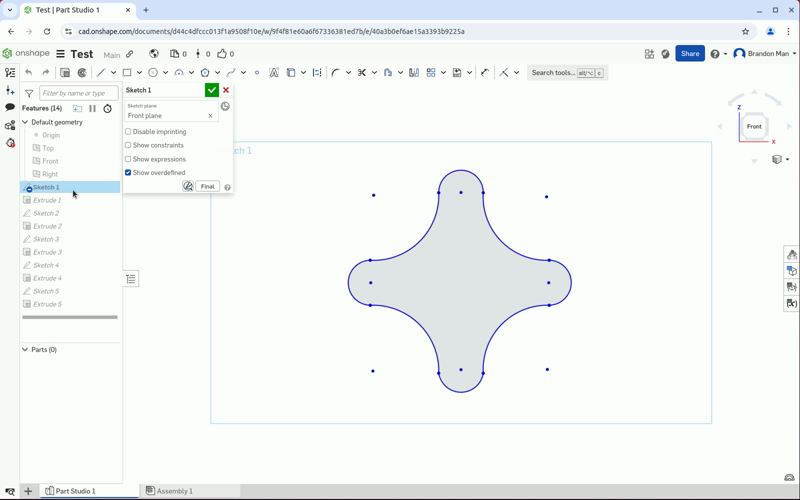
mouse_move(229, 92)
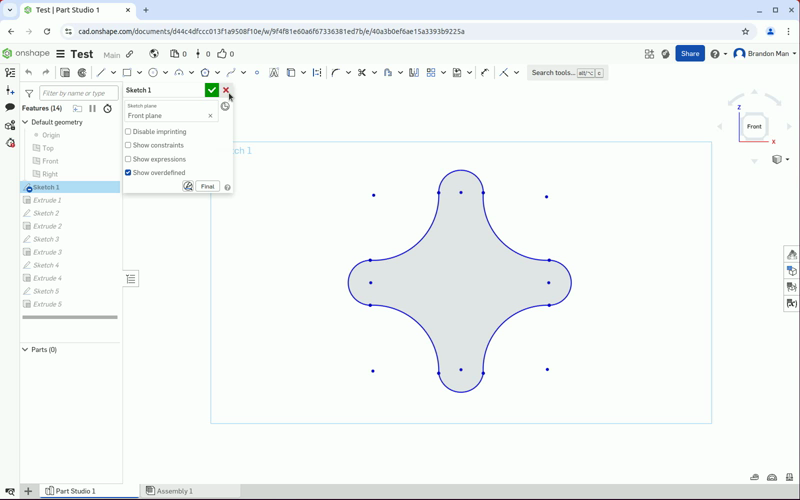
click(229, 92)
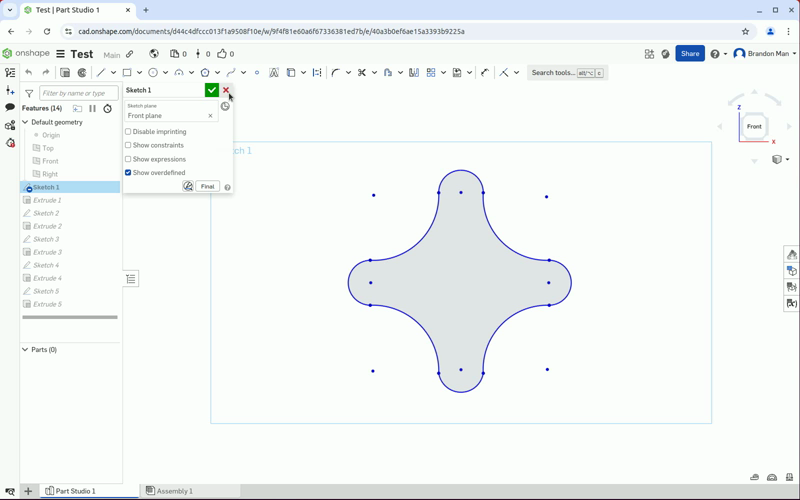
key(shift+s)
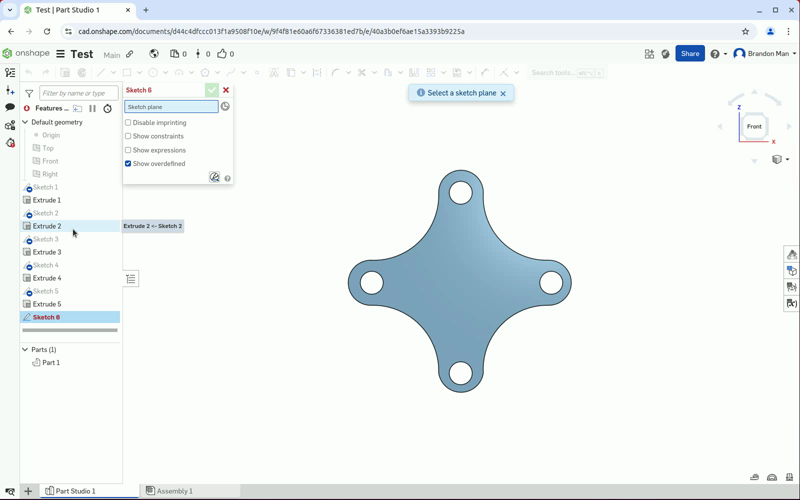
scroll(3)
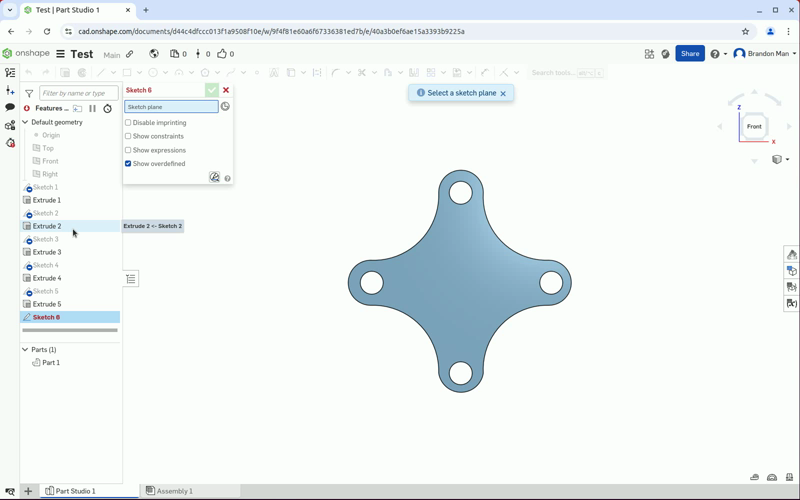
mouse_move(73, 163)
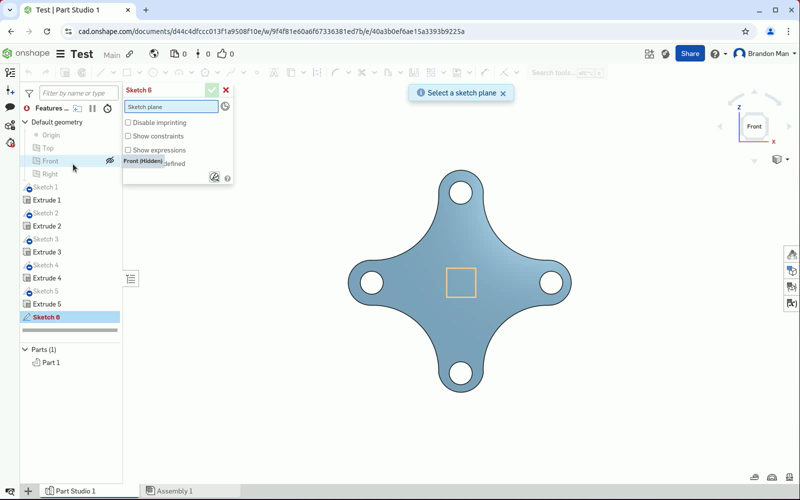
click(73, 163)
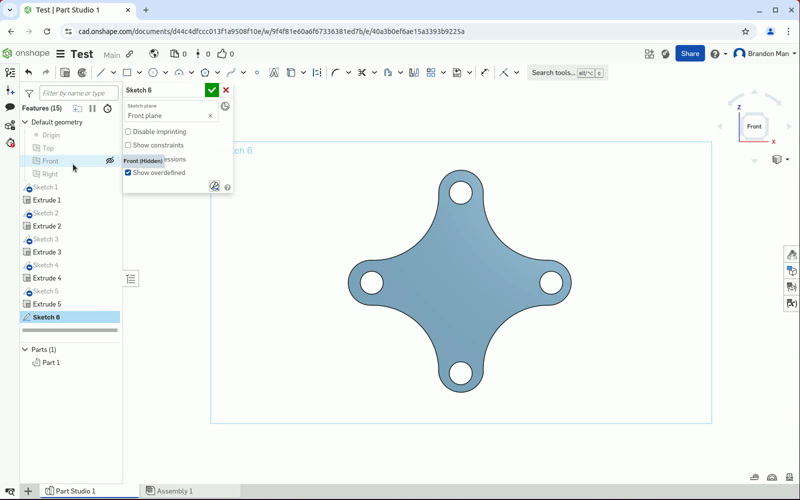
mouse_move(73, 352)
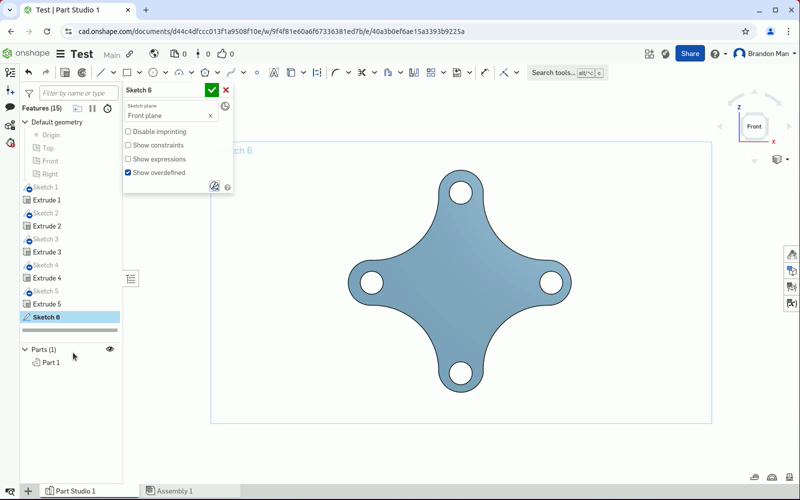
key(y)
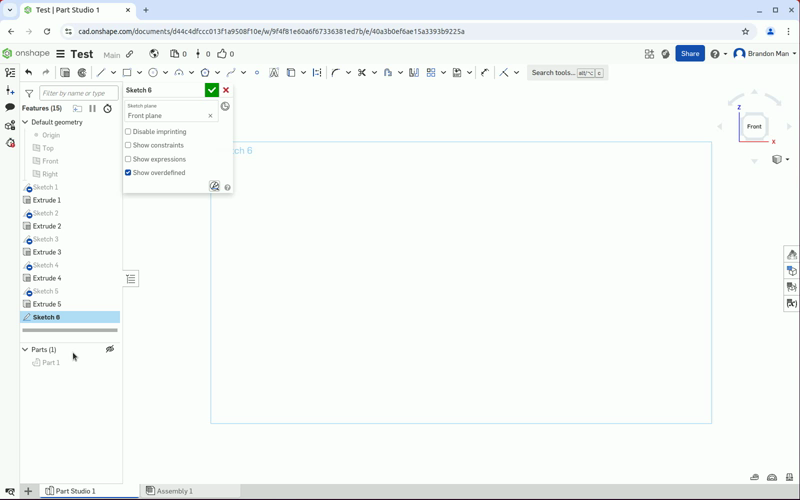
key(c)
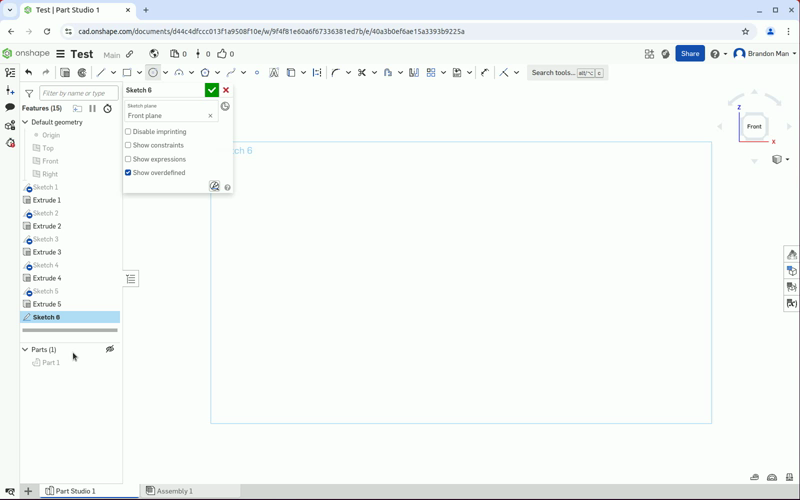
key_down(shift)
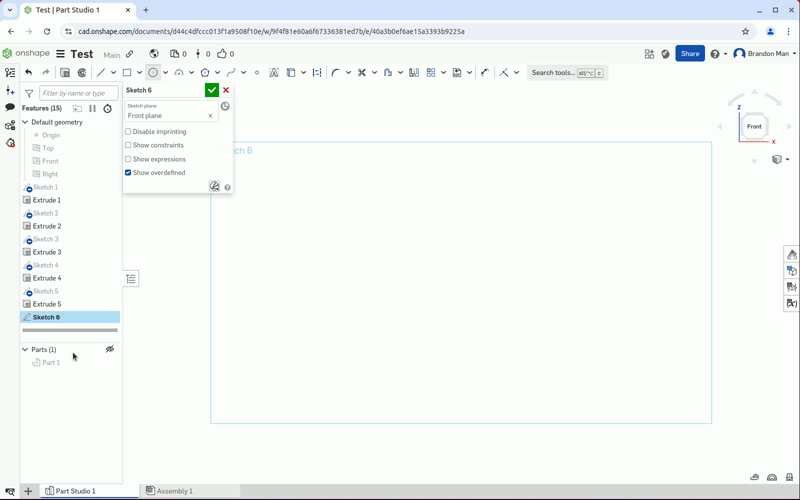
mouse_move(461, 282)
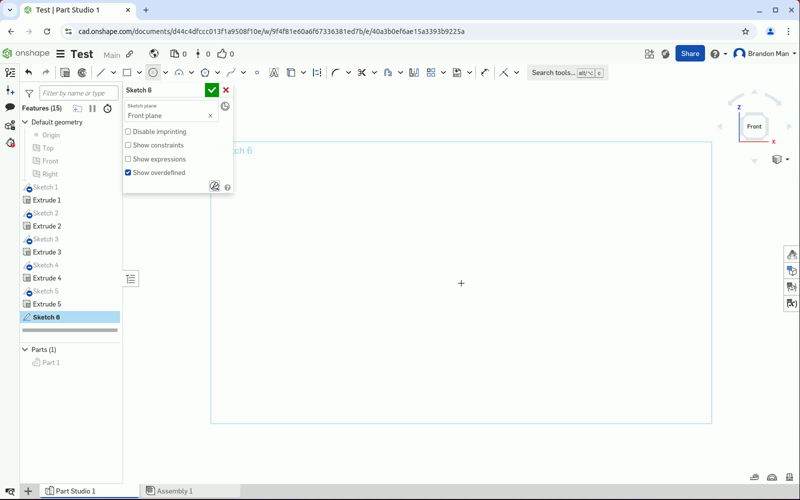
click(461, 282)
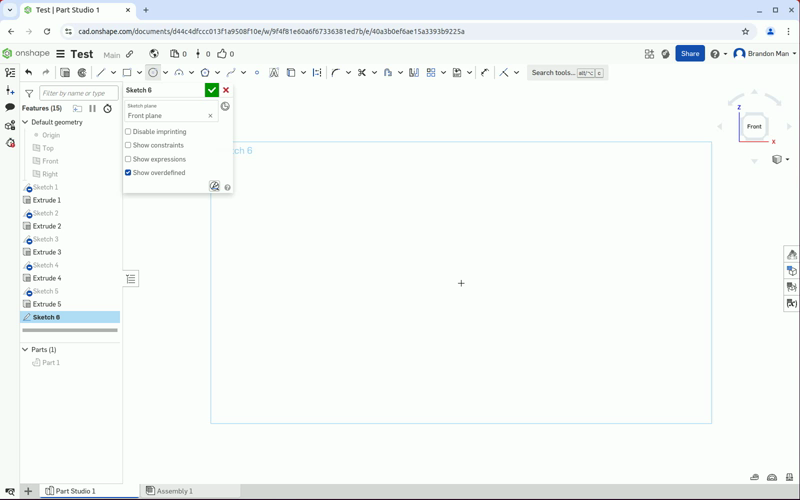
key_up(shift)
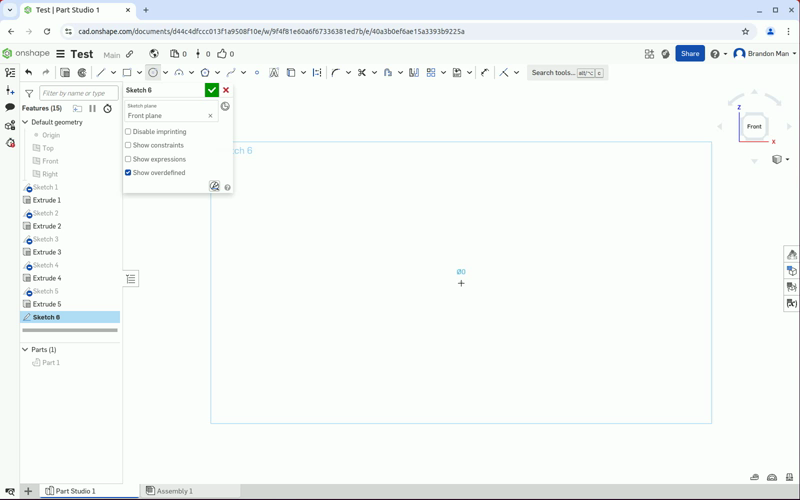
mouse_move(484, 282)
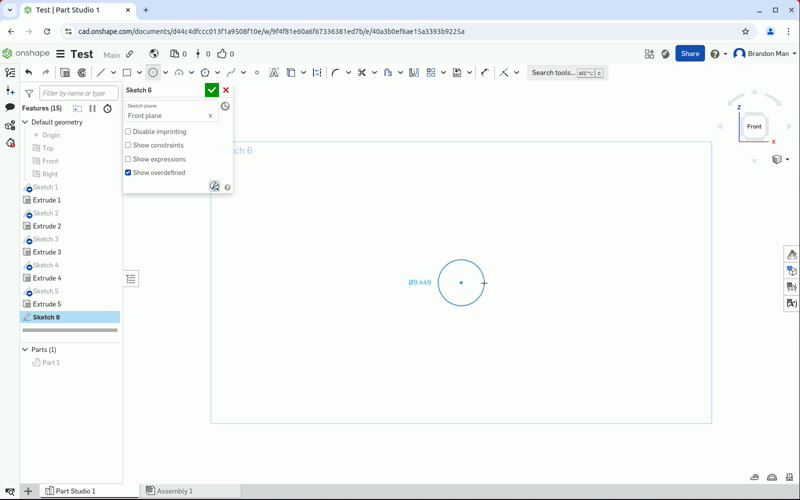
click(484, 282)
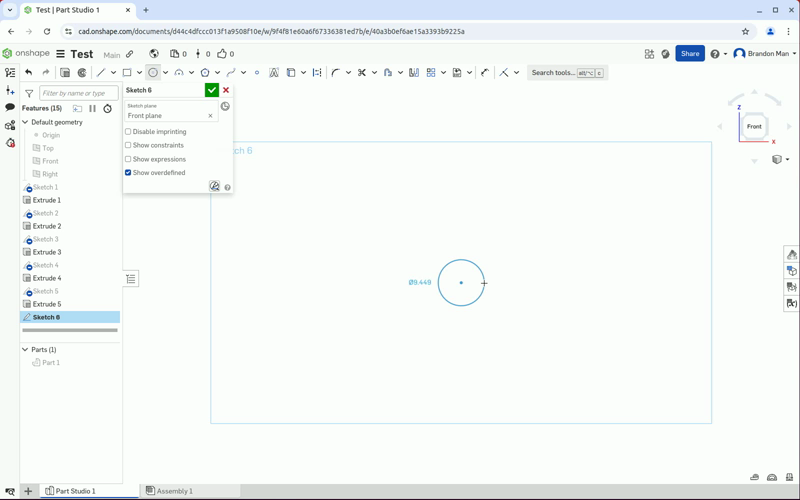
key(esc)
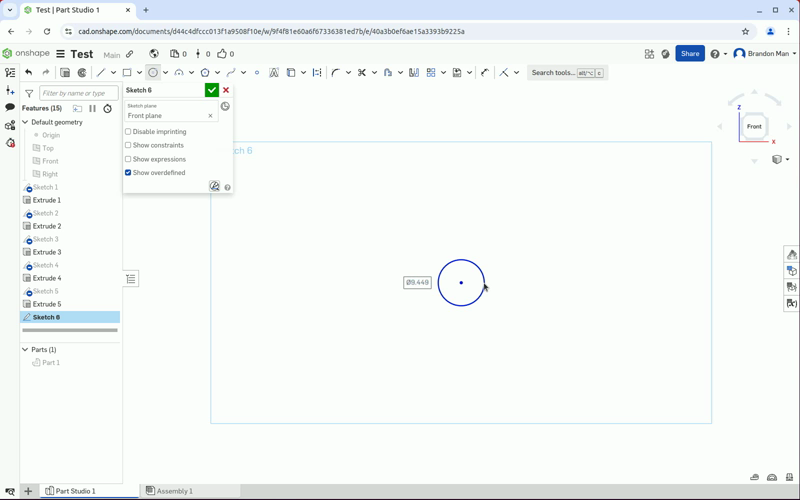
mouse_move(482, 284)
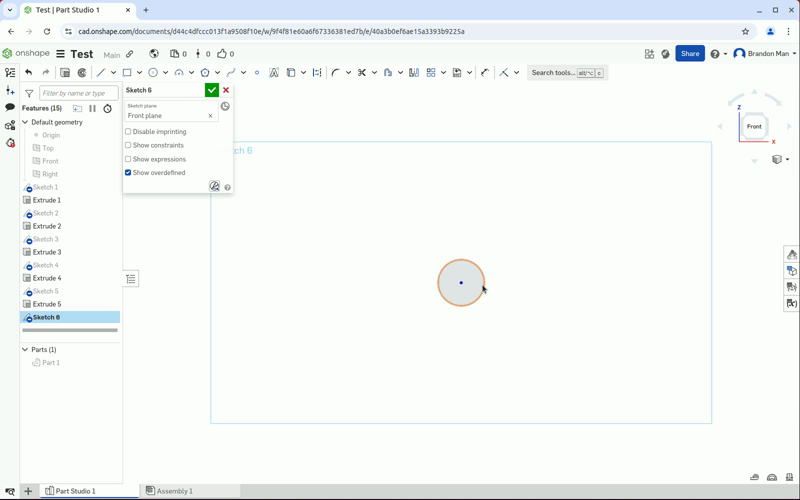
scroll(6)
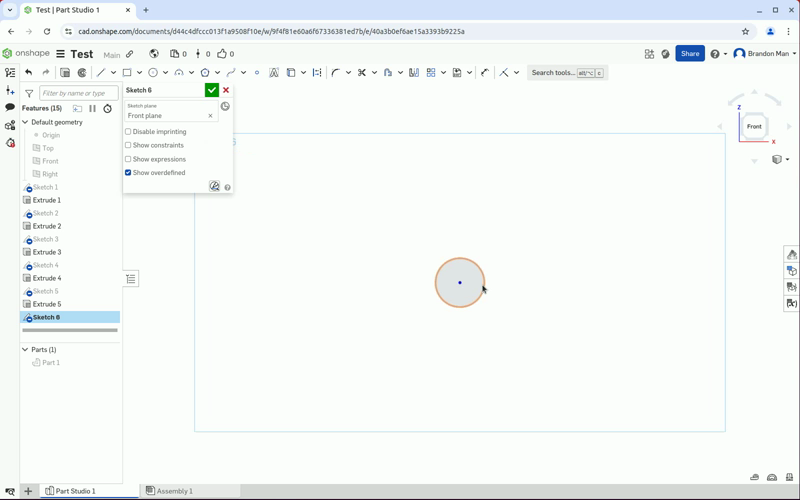
scroll(6)
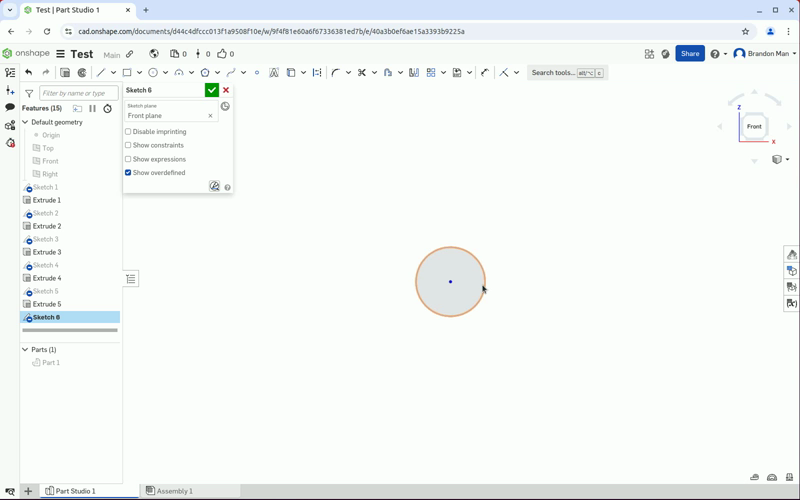
scroll(6)
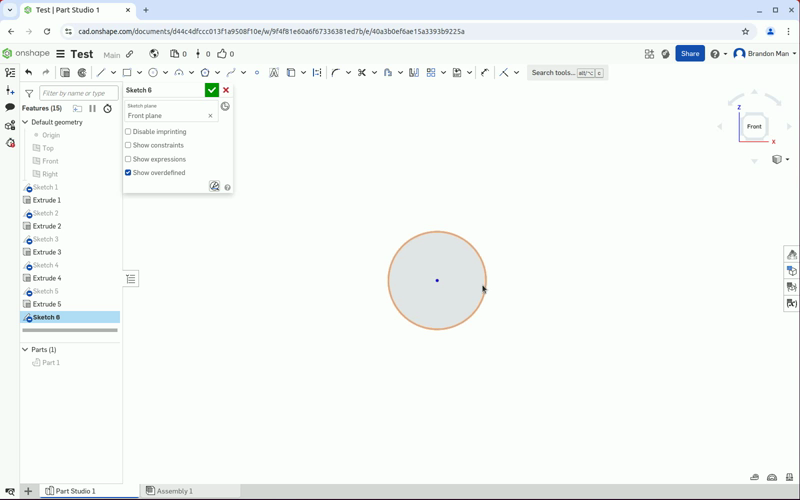
scroll(6)
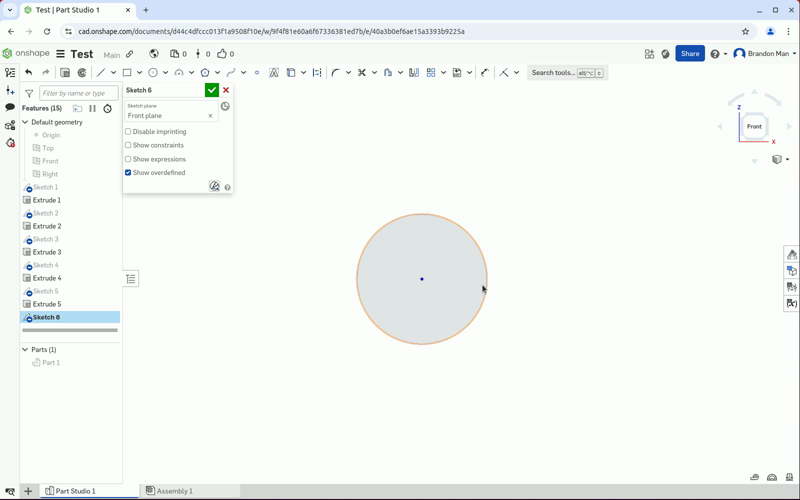
scroll(6)
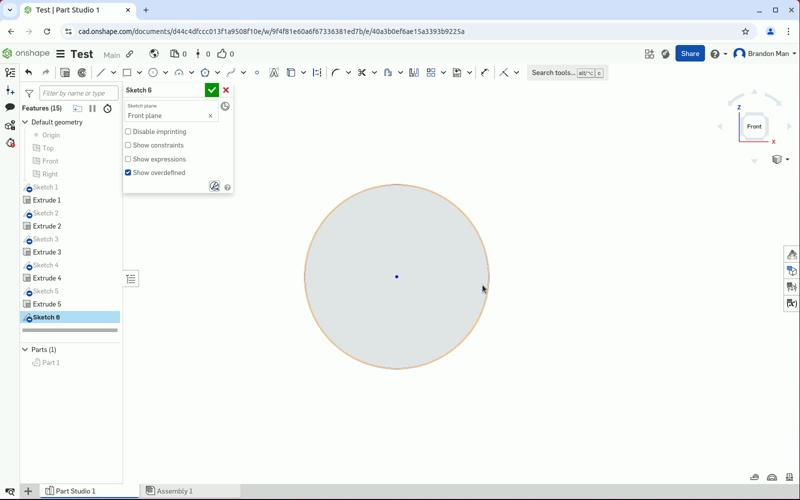
scroll(6)
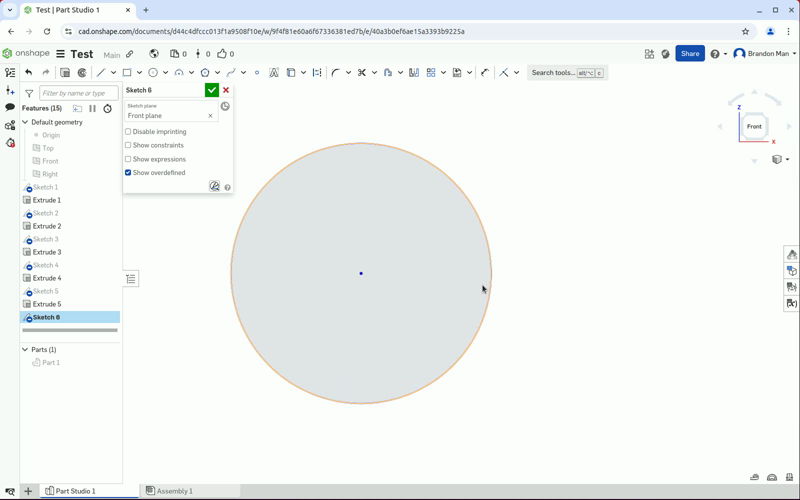
scroll(6)
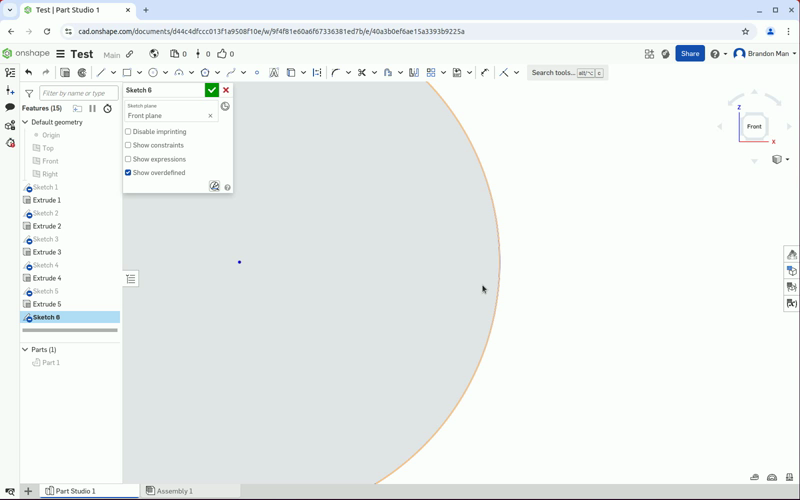
click(482, 284)
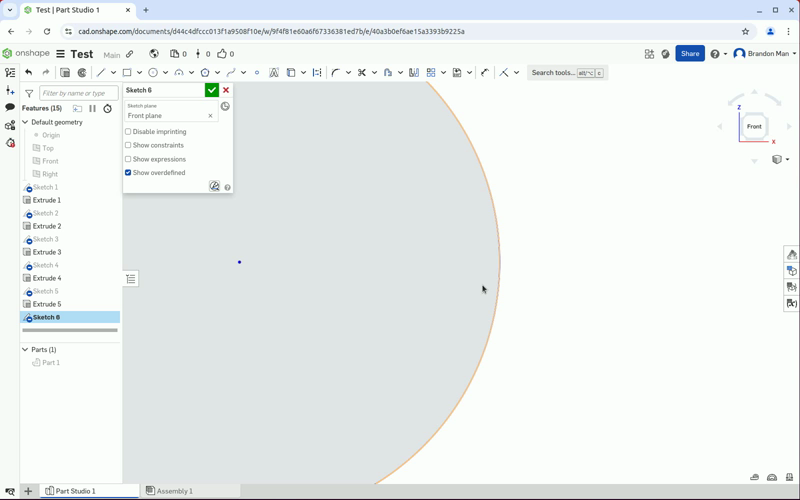
scroll(-6)
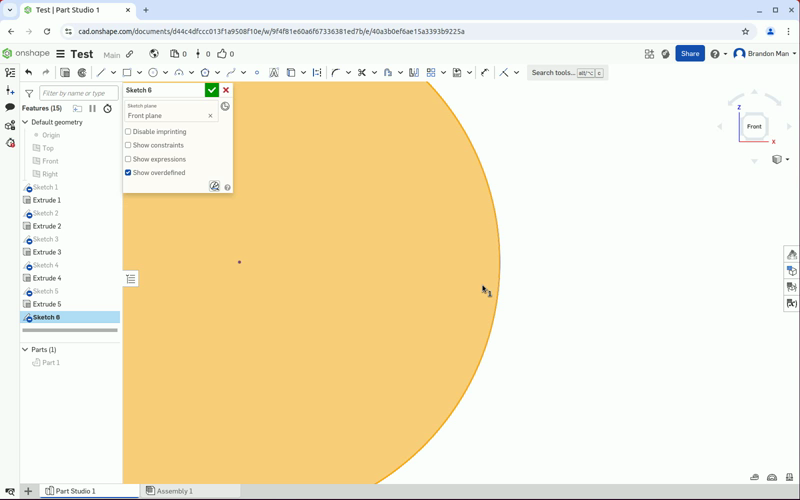
scroll(-6)
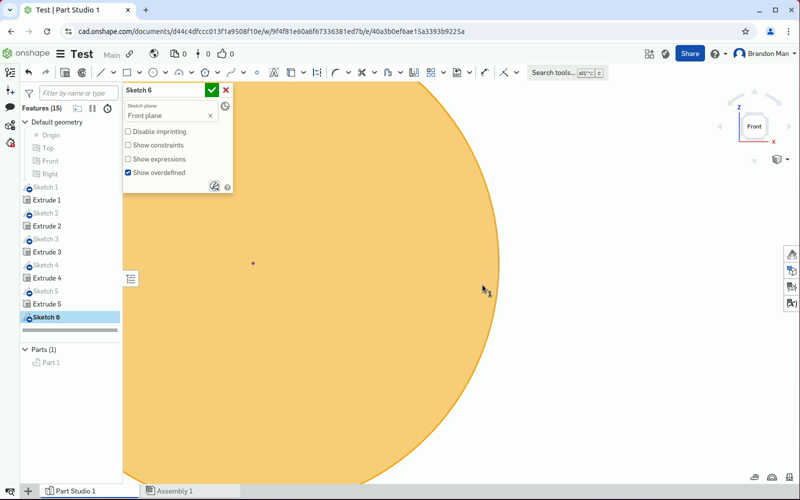
scroll(-6)
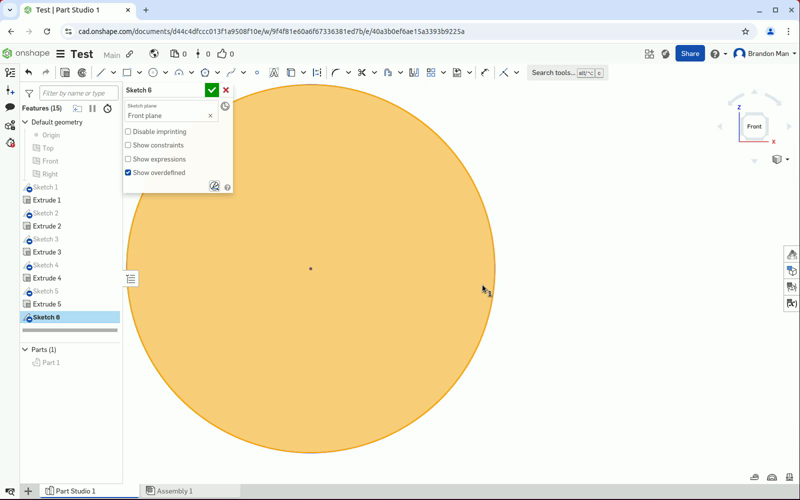
scroll(-6)
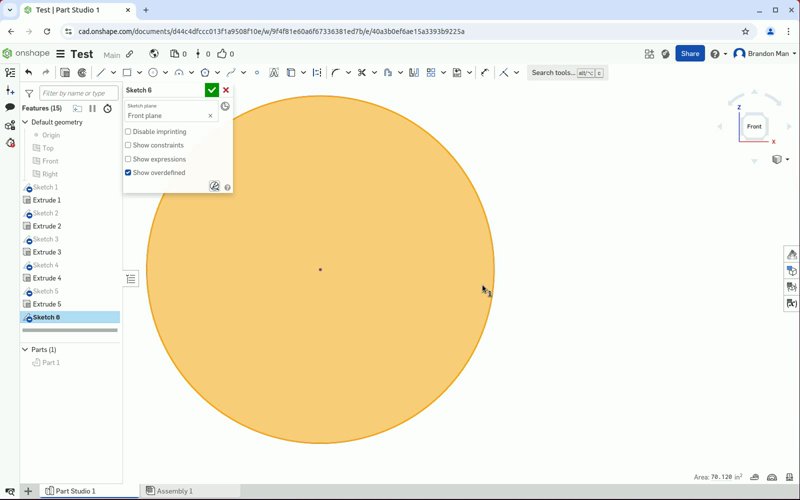
scroll(-6)
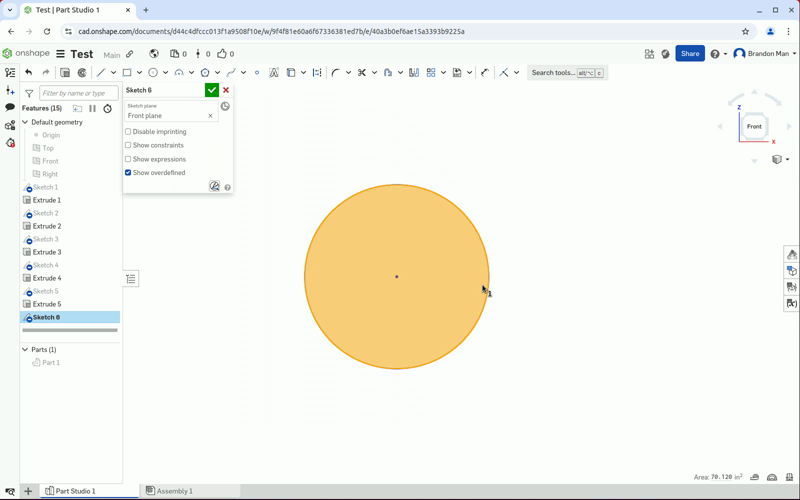
scroll(-6)
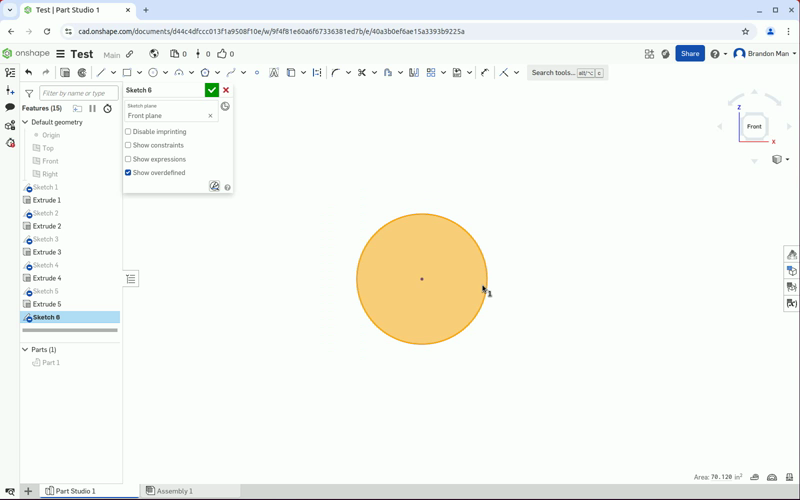
scroll(-6)
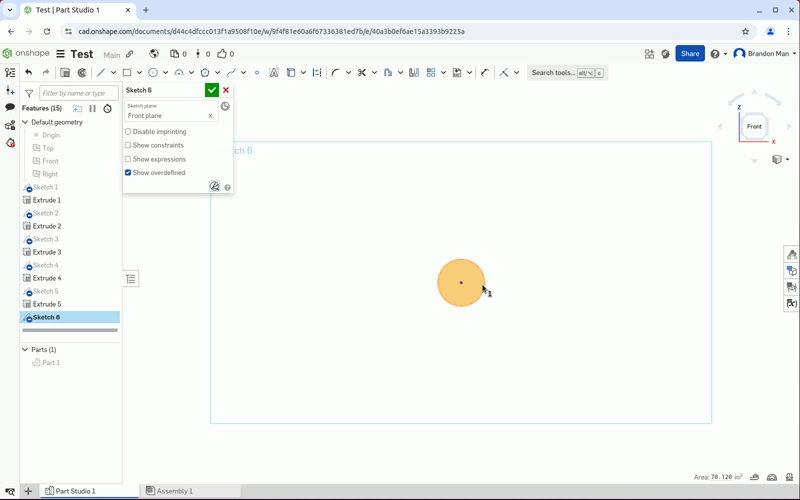
mouse_move(73, 352)
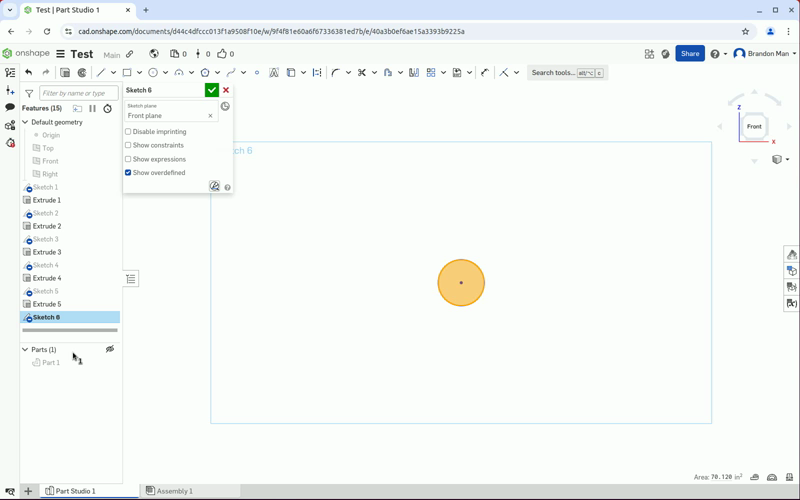
key(shift+y)
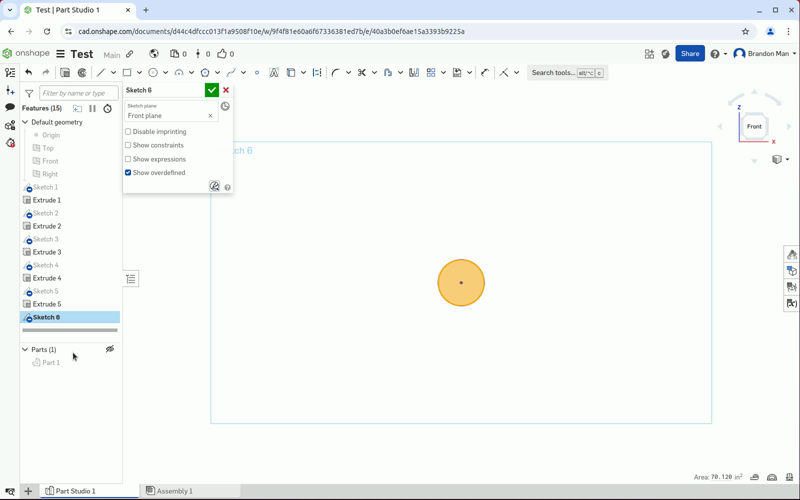
key(shift+e)
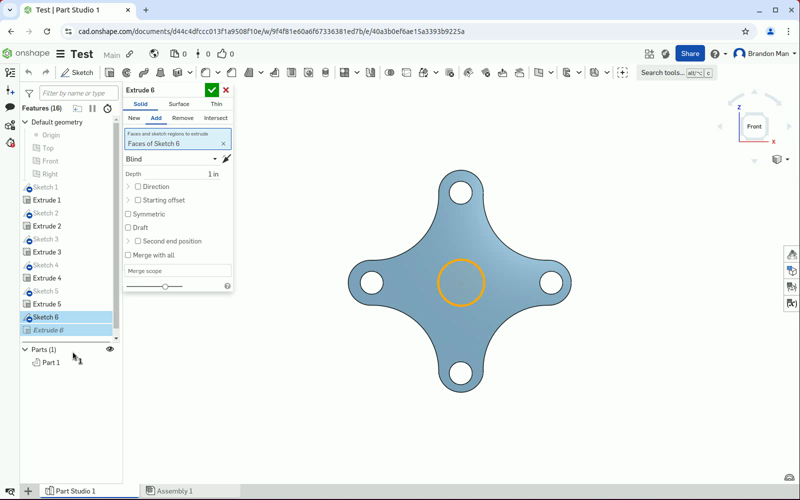
mouse_move(143, 106)
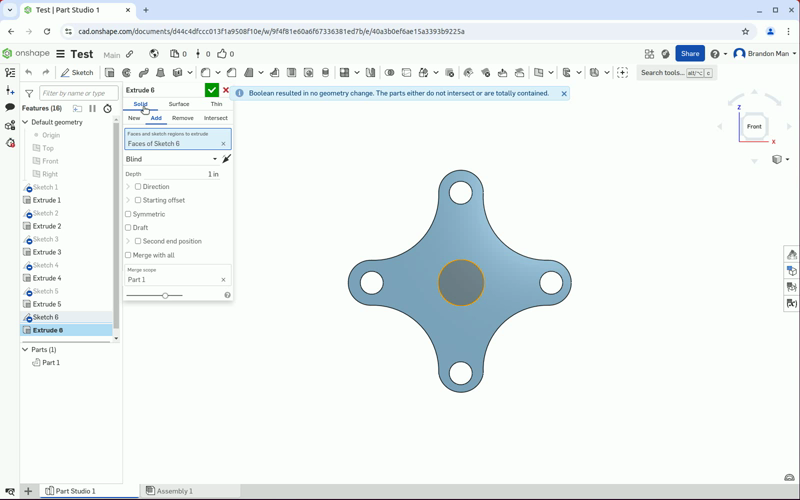
click(143, 106)
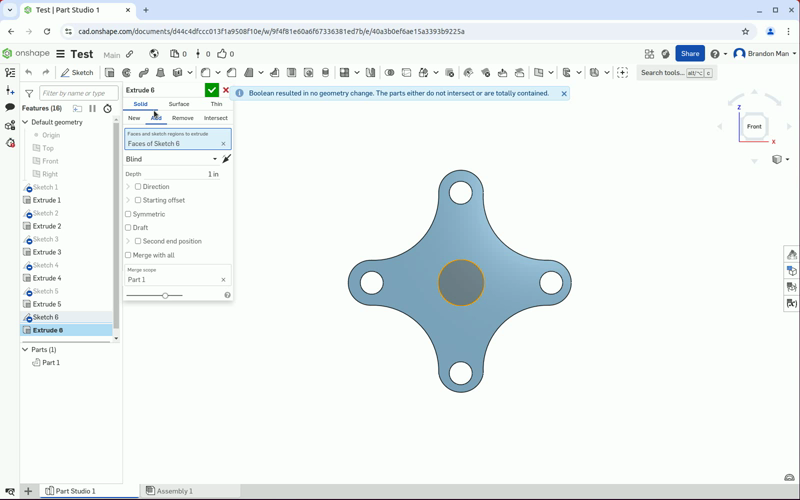
mouse_move(186, 120)
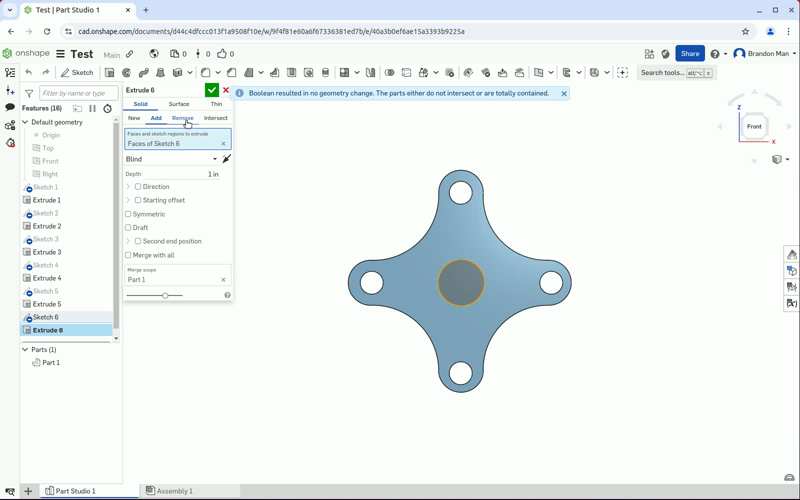
click(186, 120)
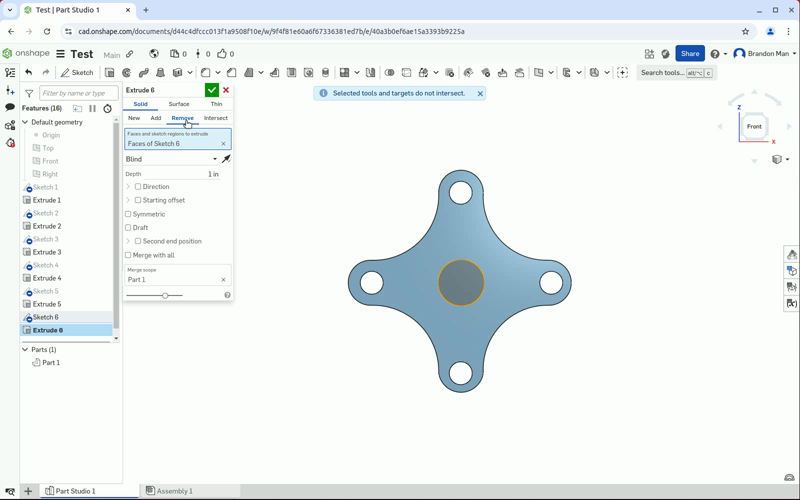
key(tab, 4)
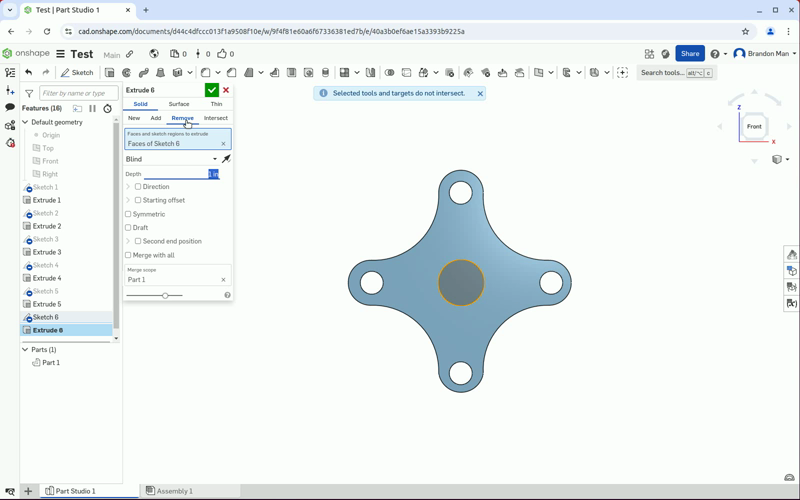
text(-18.535)
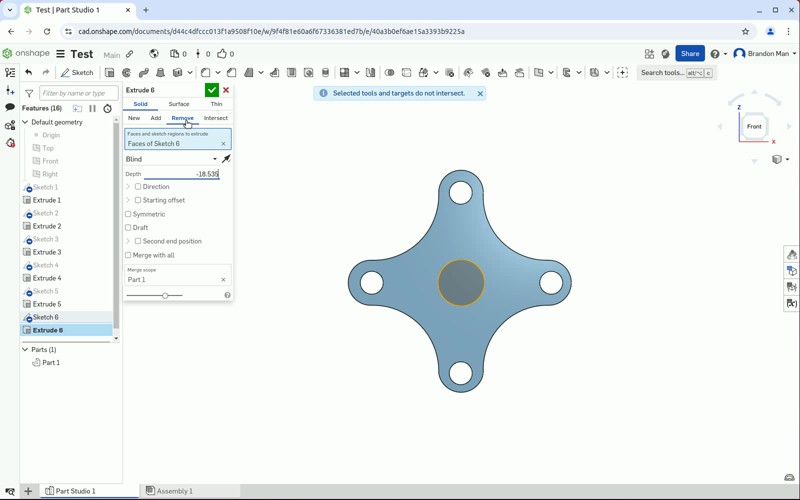
key(tab, 6)
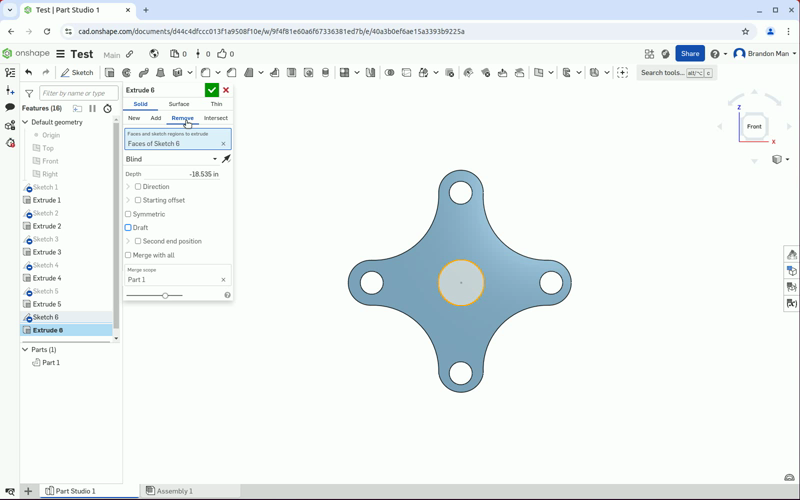
key(space)
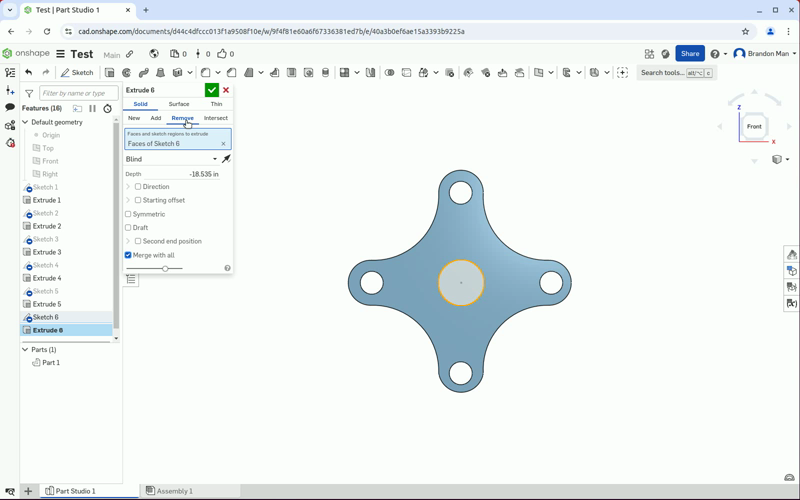
key(enter)
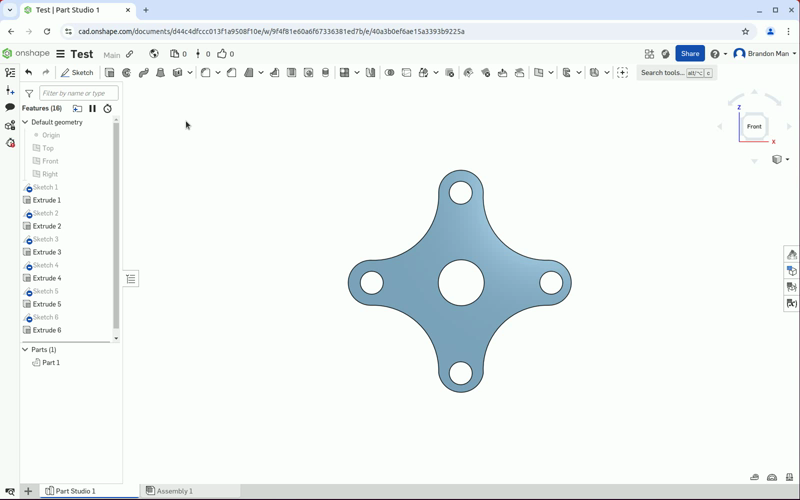
key(shift+h)
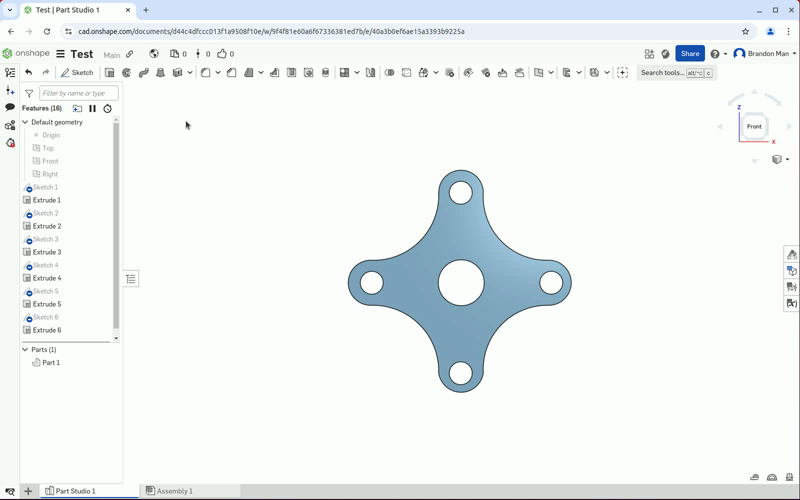
key(shift+h)
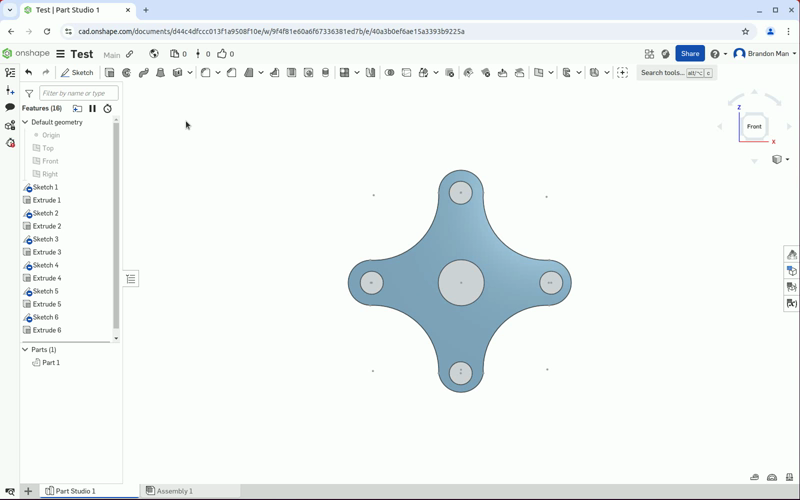
key(shift+7)
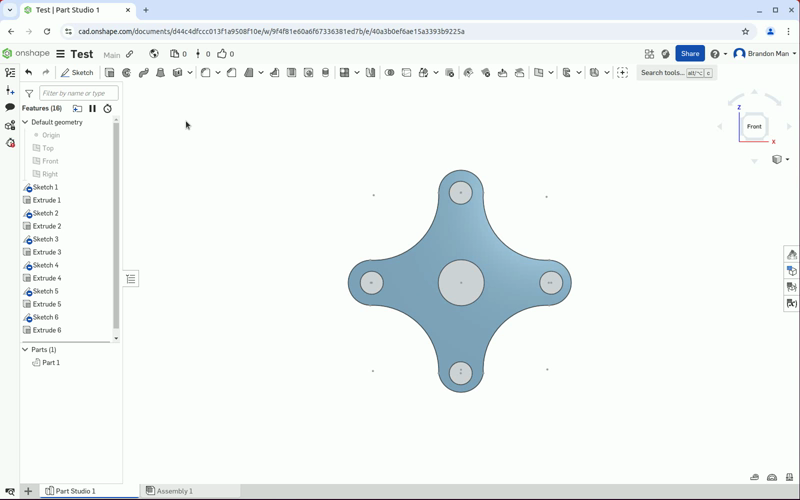
key(left, 2)
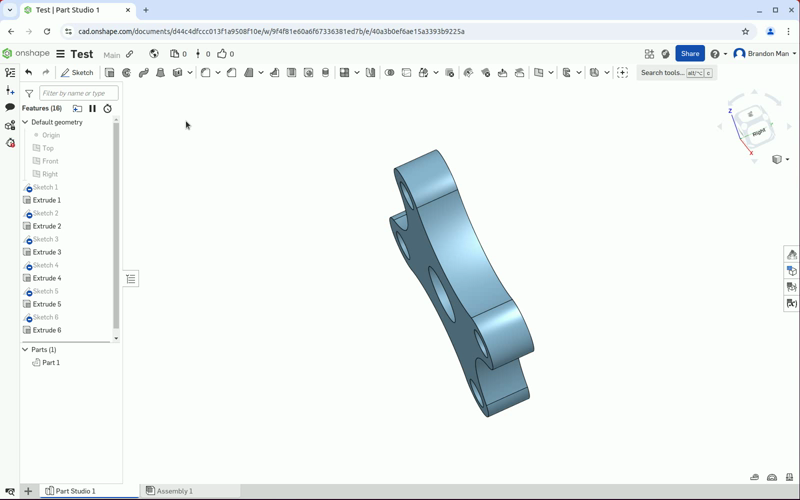
key(down, 2)
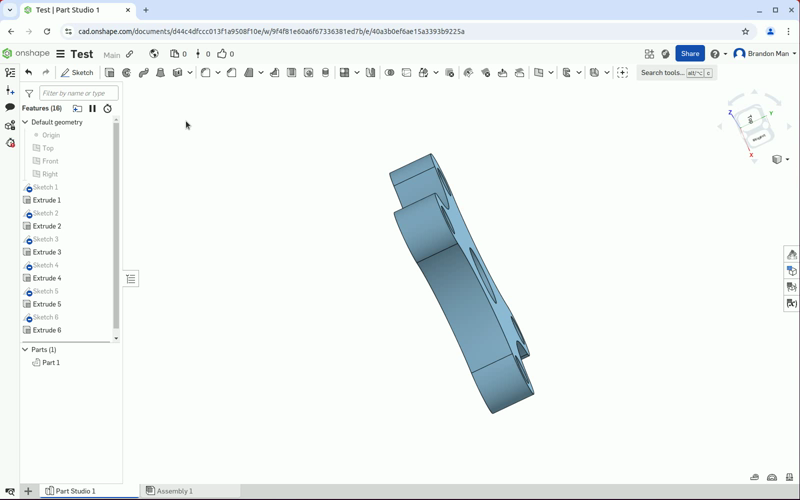
key(up, 2)
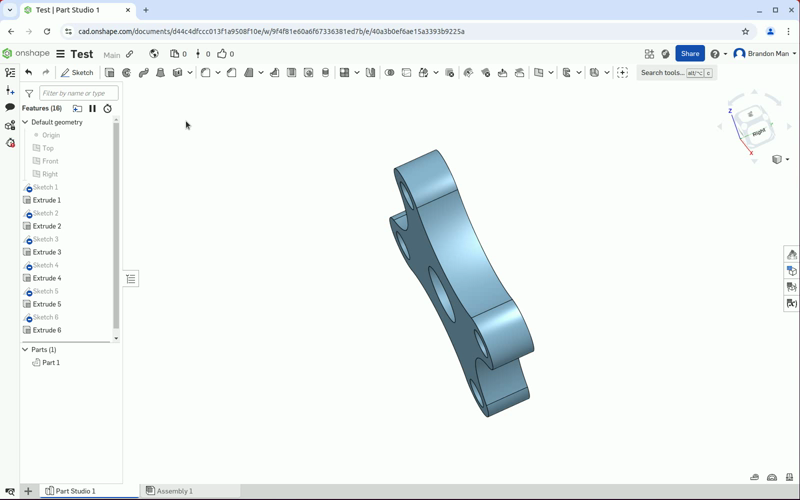
key(right, 2)
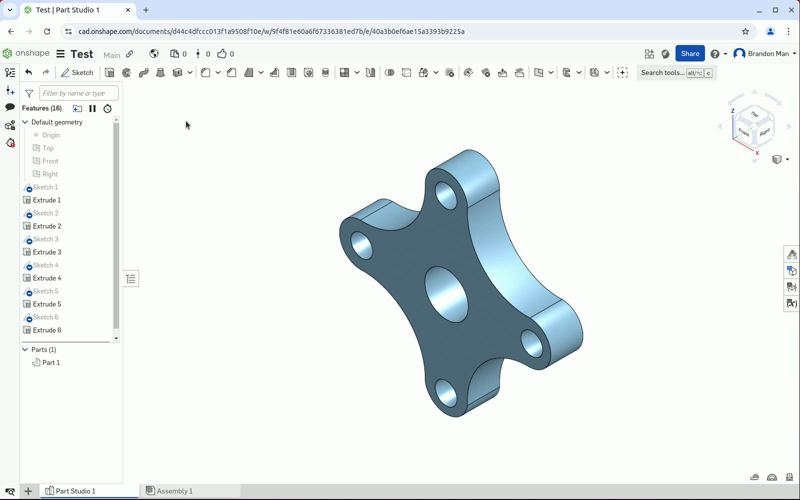
mouse_move(69, 189)
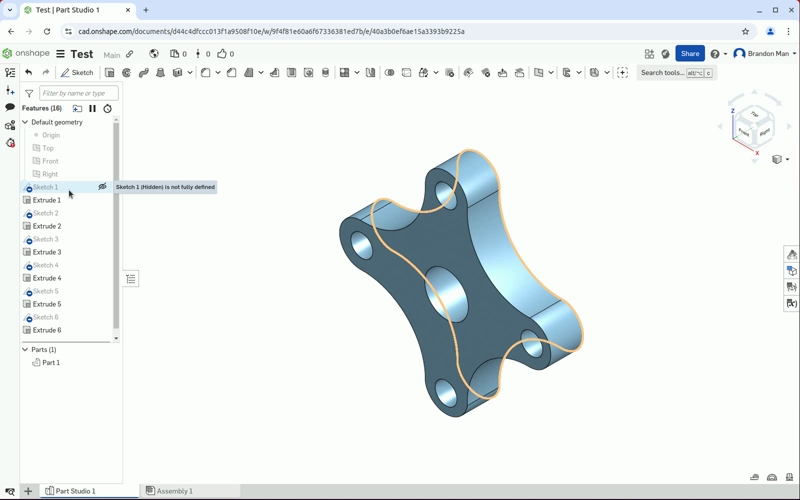
click(69, 189)